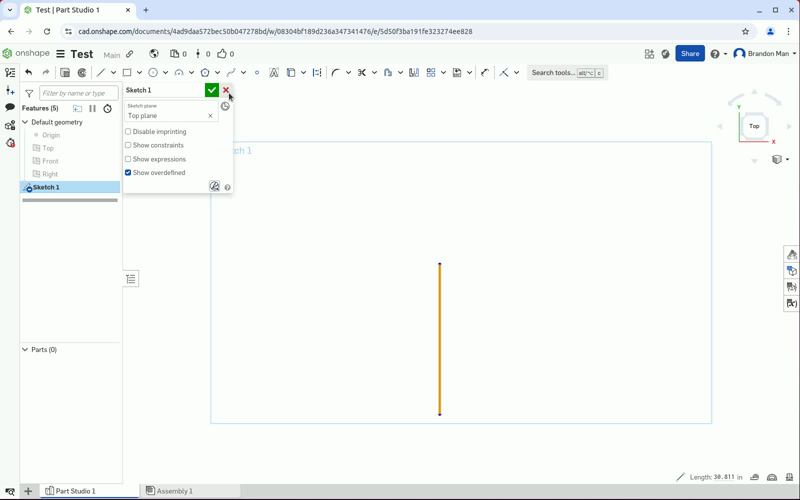
key(shift+h)
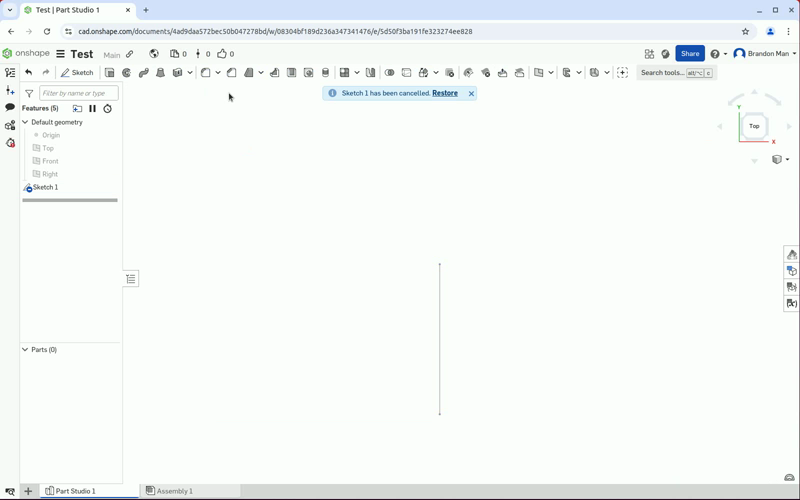
key(shift+s)
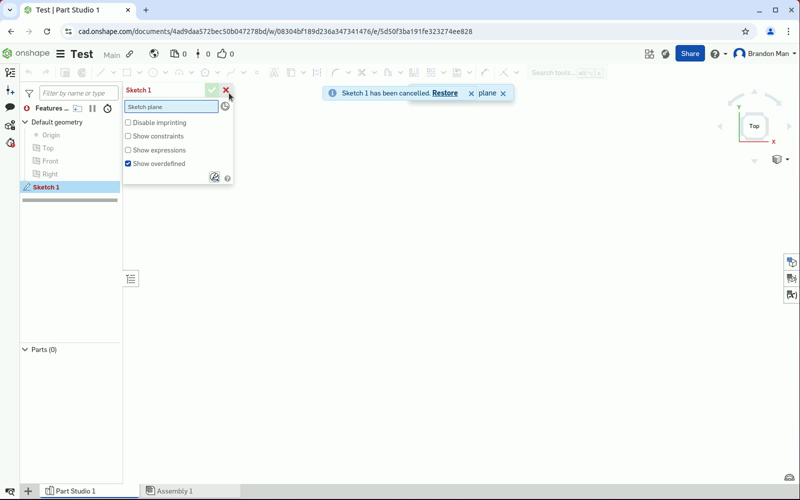
mouse_move(73, 150)
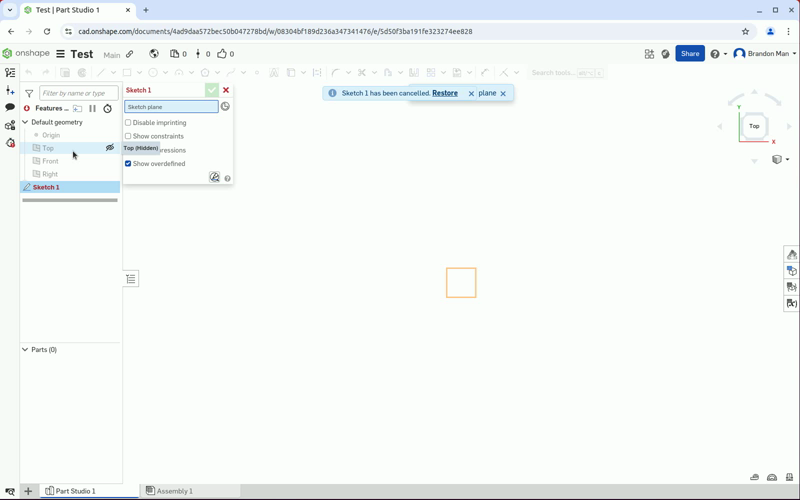
click(73, 150)
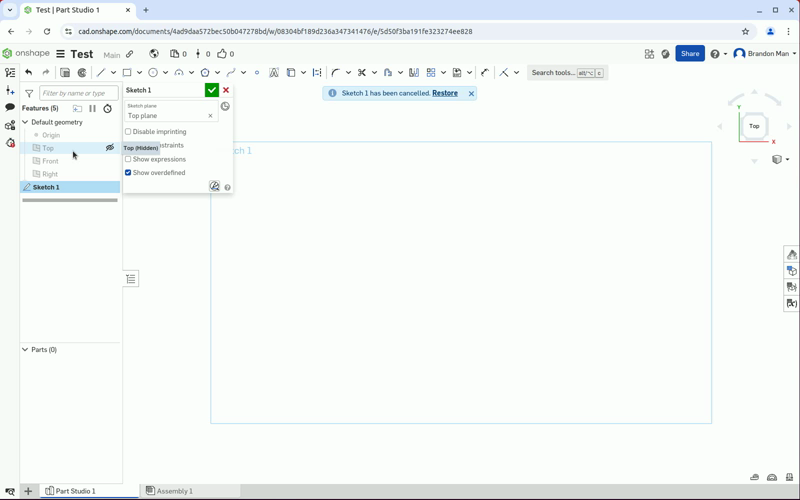
mouse_move(73, 352)
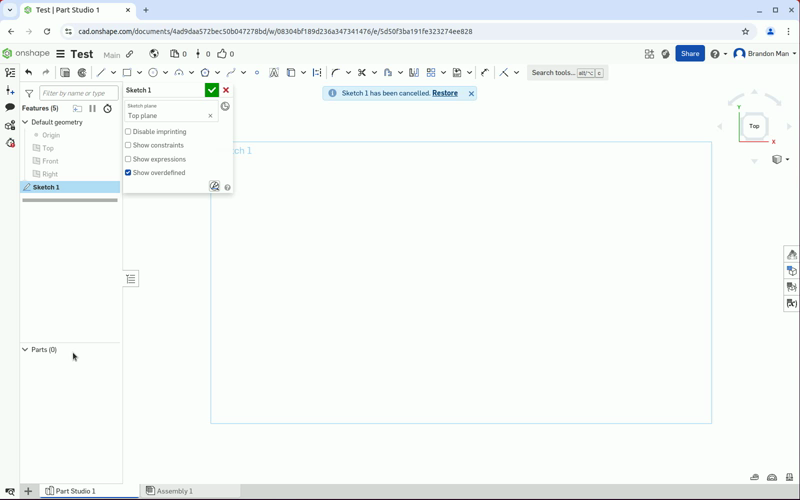
key(y)
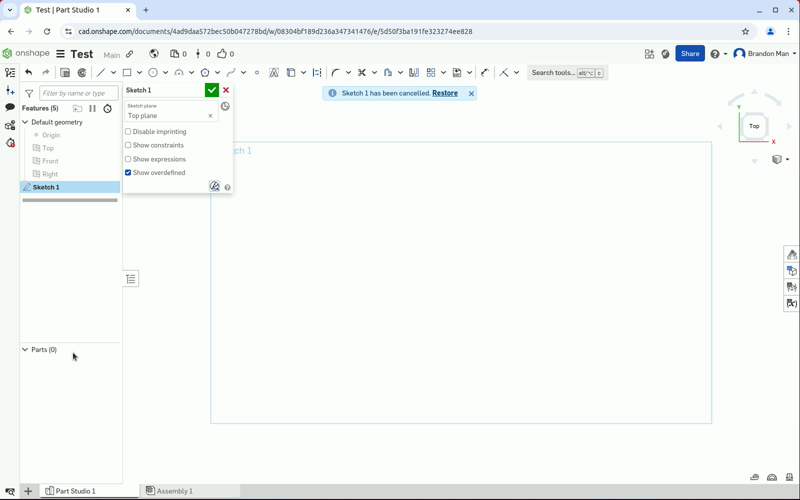
key(l)
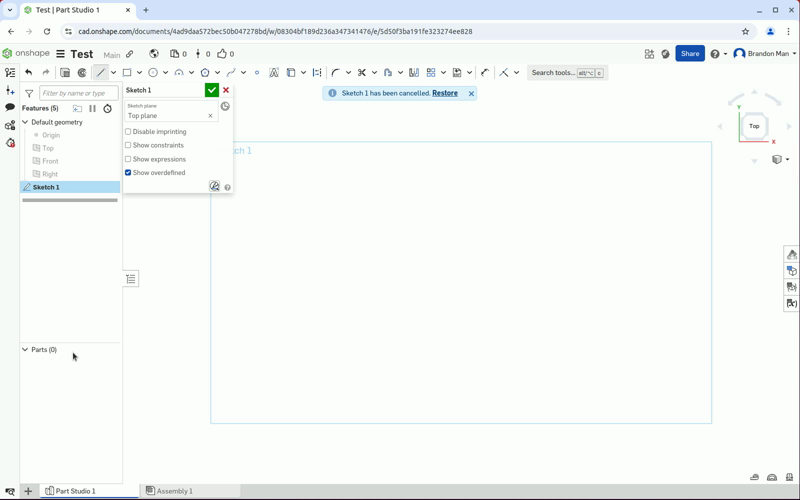
key_down(shift)
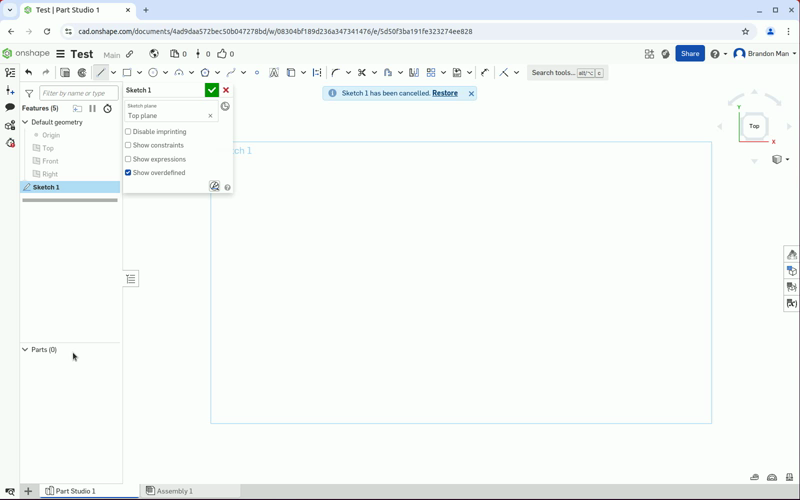
mouse_move(440, 380)
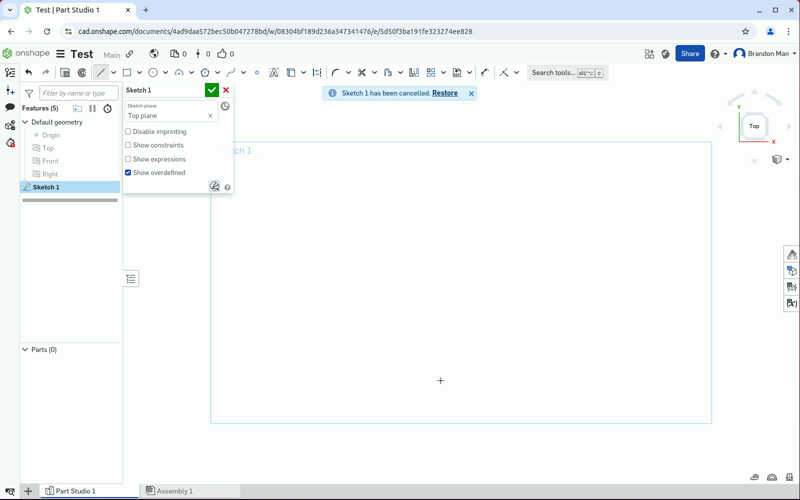
click(440, 380)
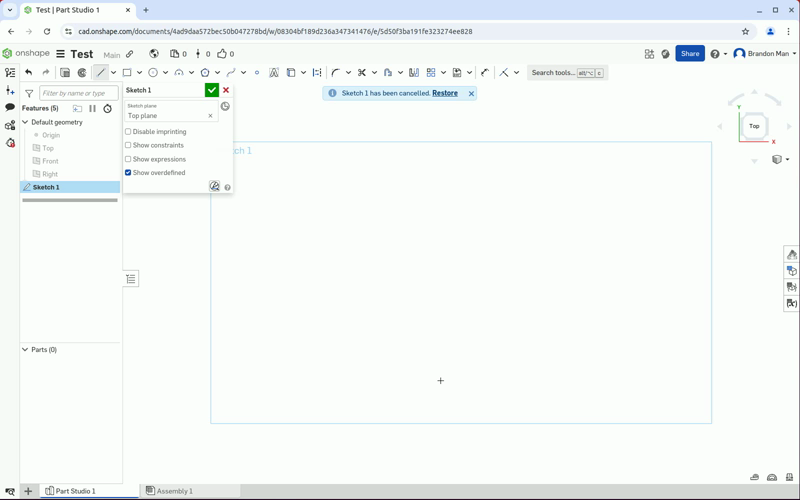
key_up(shift)
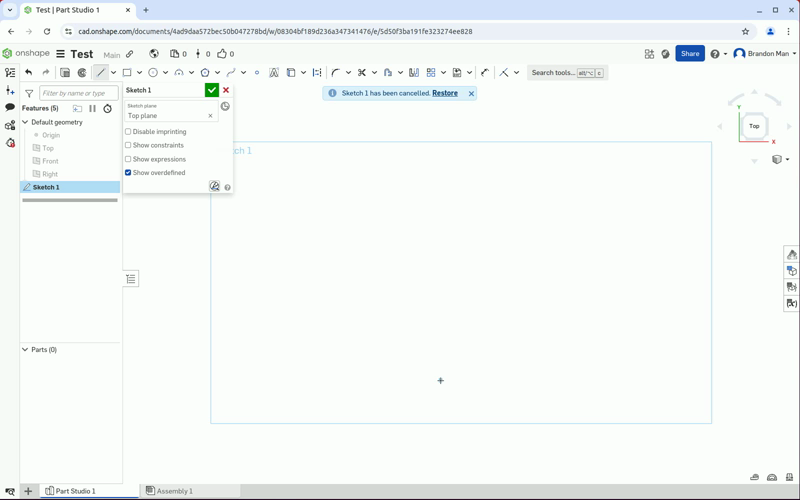
key_down(shift)
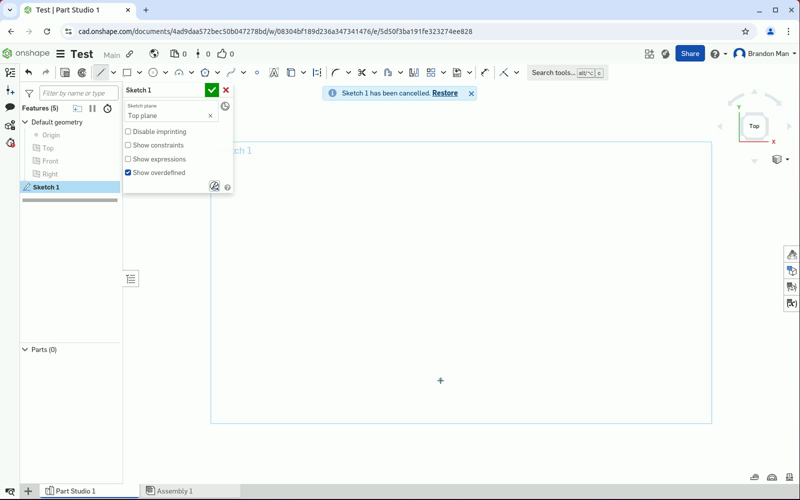
mouse_move(470, 380)
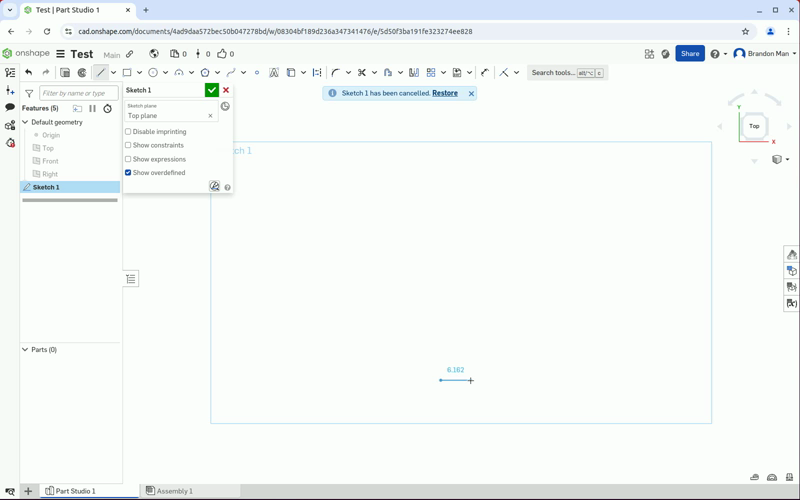
mouse_move(480, 380)
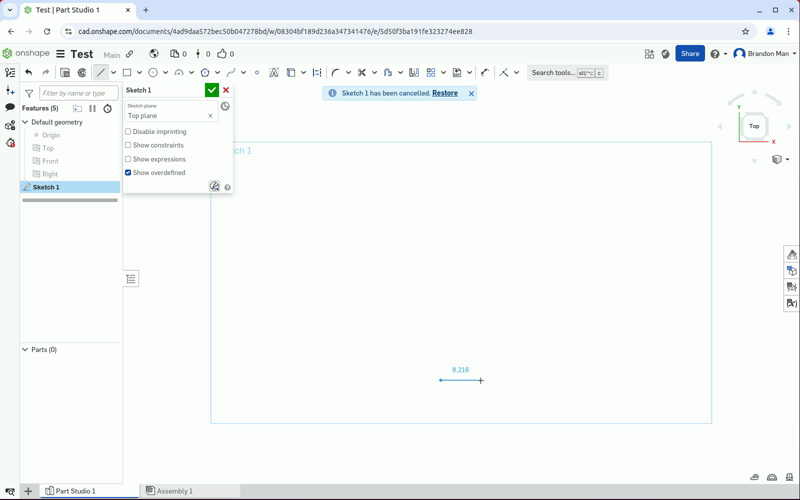
click(480, 380)
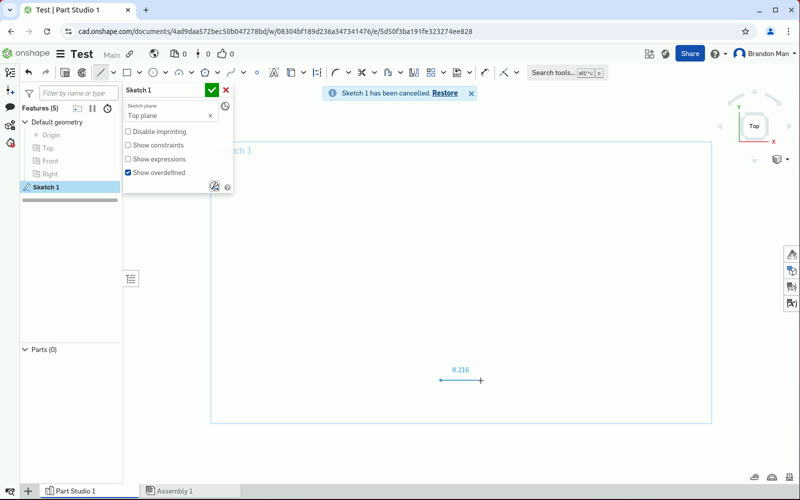
key_up(shift)
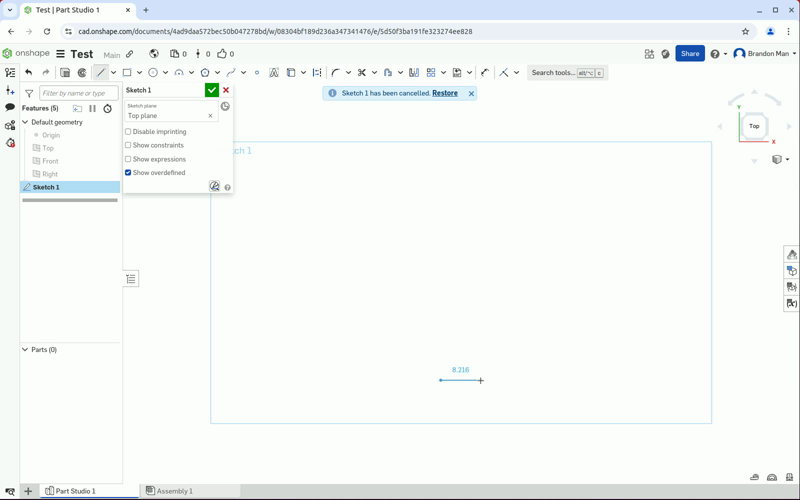
key_down(shift)
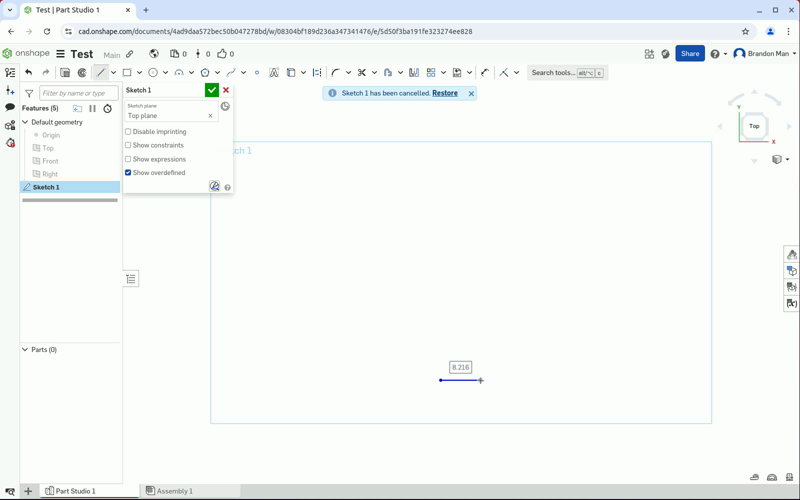
mouse_move(480, 181)
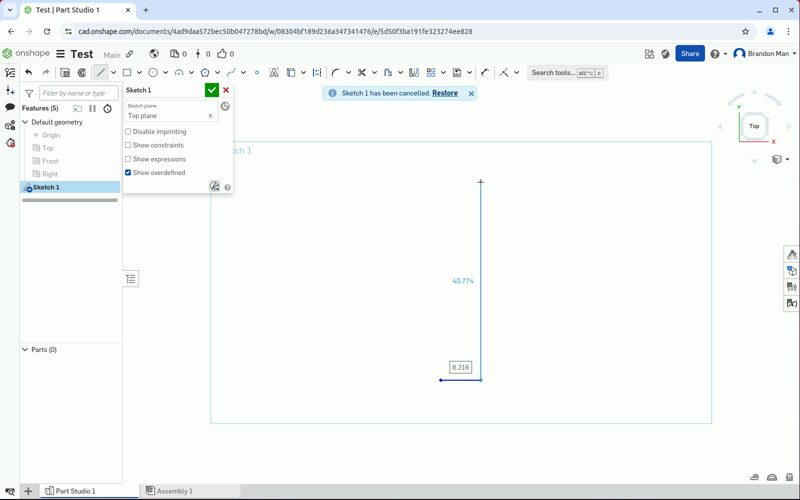
click(480, 181)
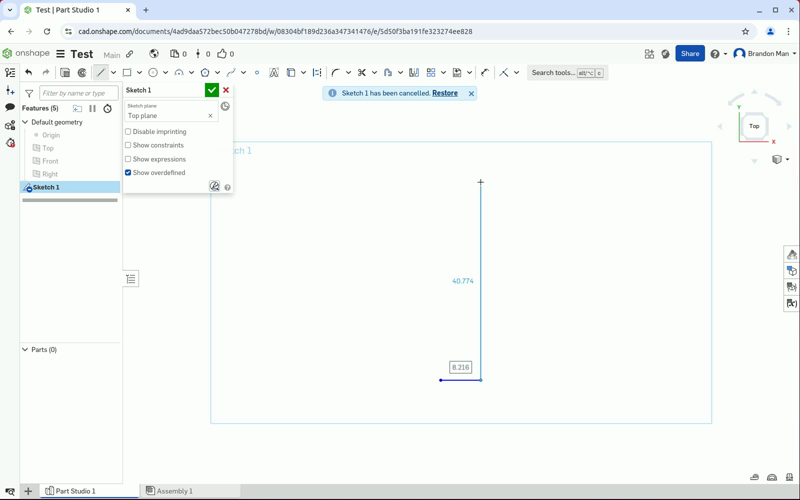
key_up(shift)
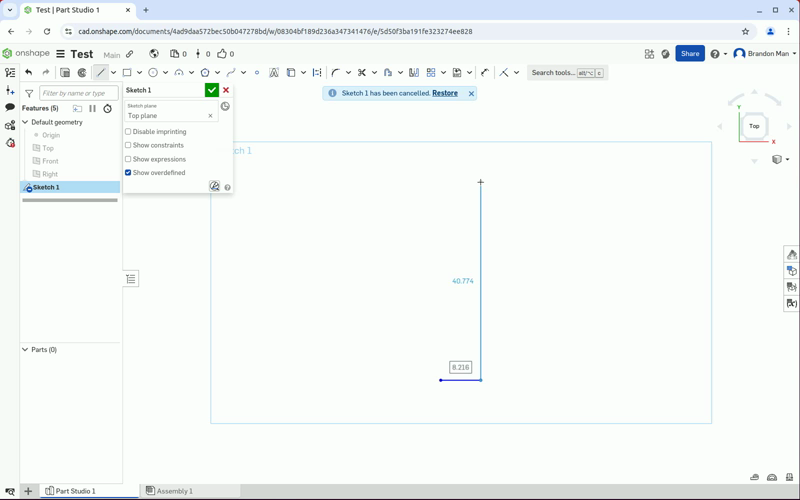
key_down(shift)
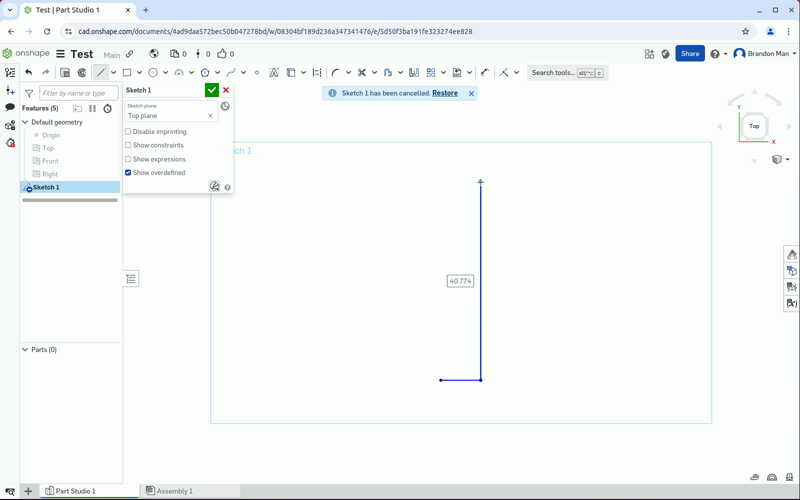
mouse_move(510, 181)
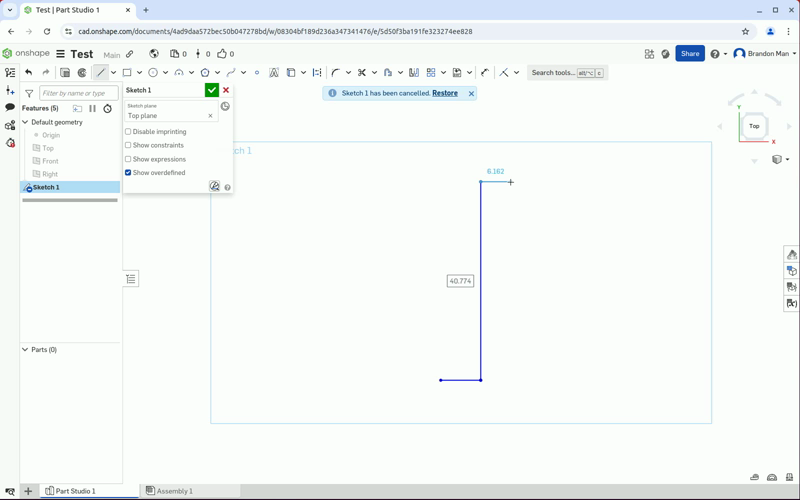
mouse_move(440, 181)
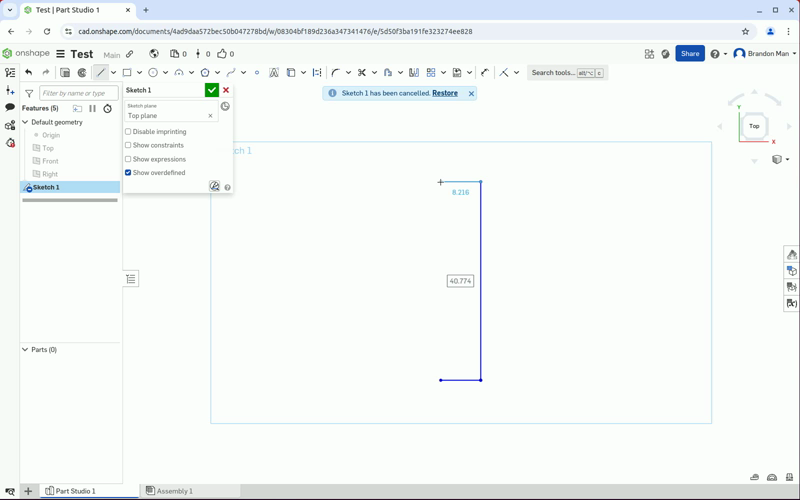
click(440, 181)
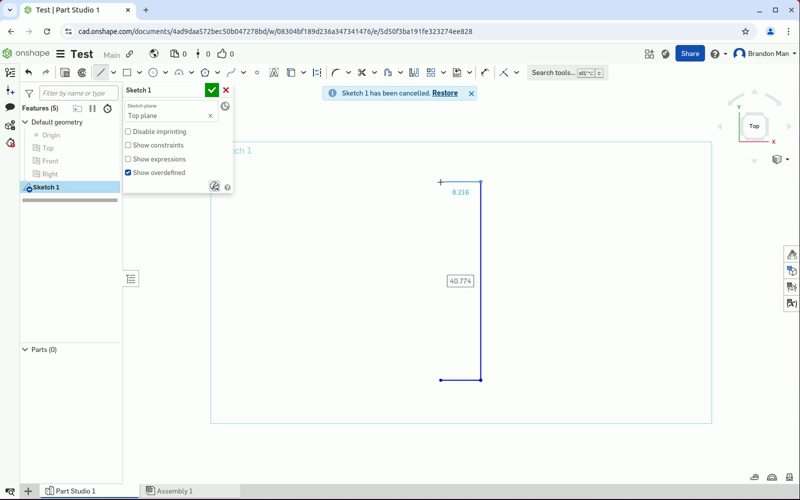
key_up(shift)
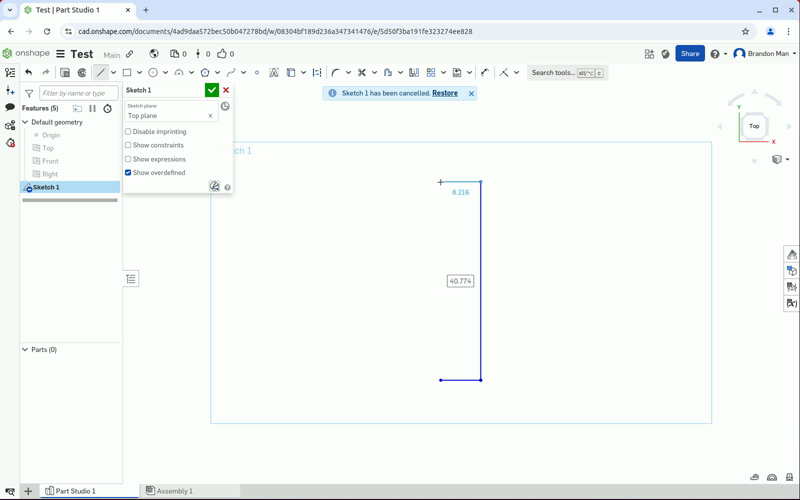
key_down(shift)
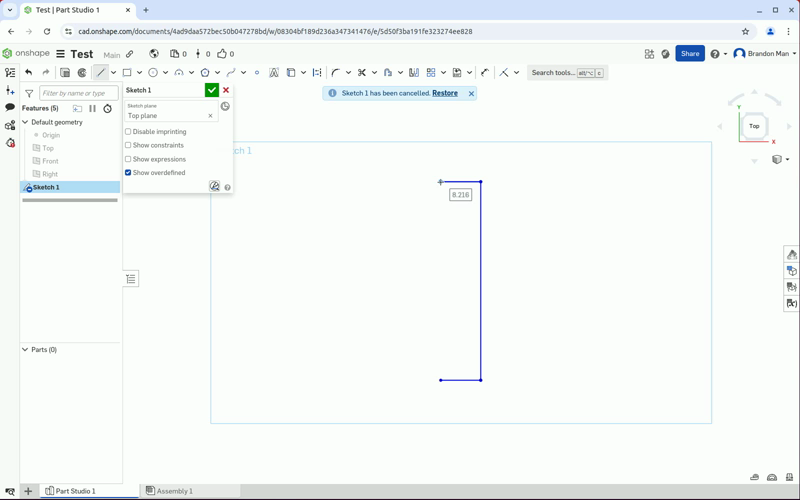
mouse_move(440, 380)
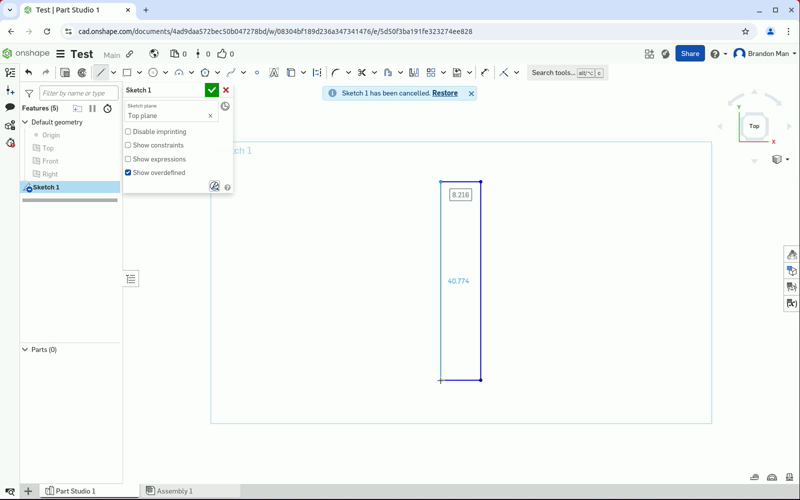
key_up(shift)
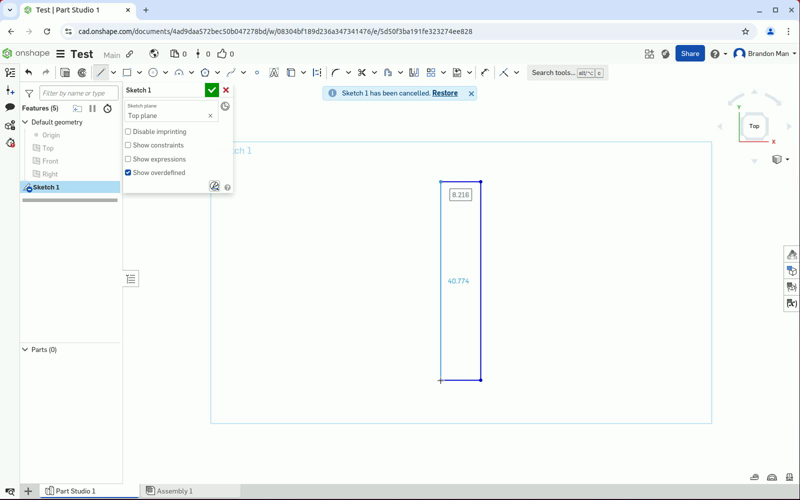
click(440, 380)
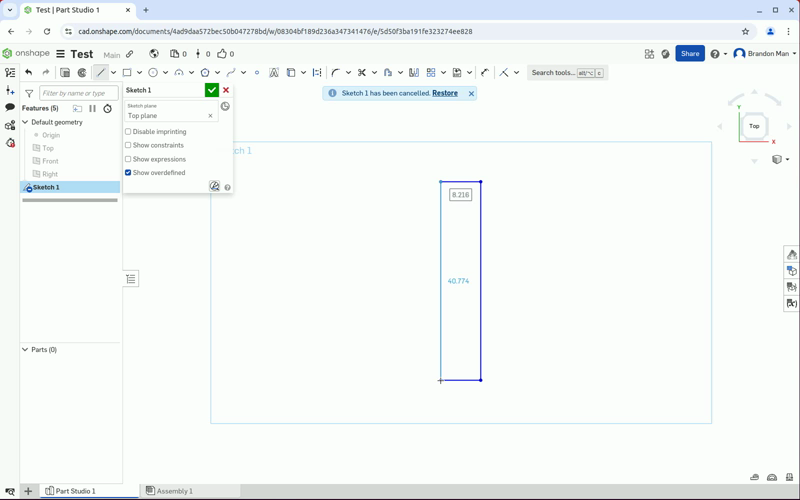
key(esc)
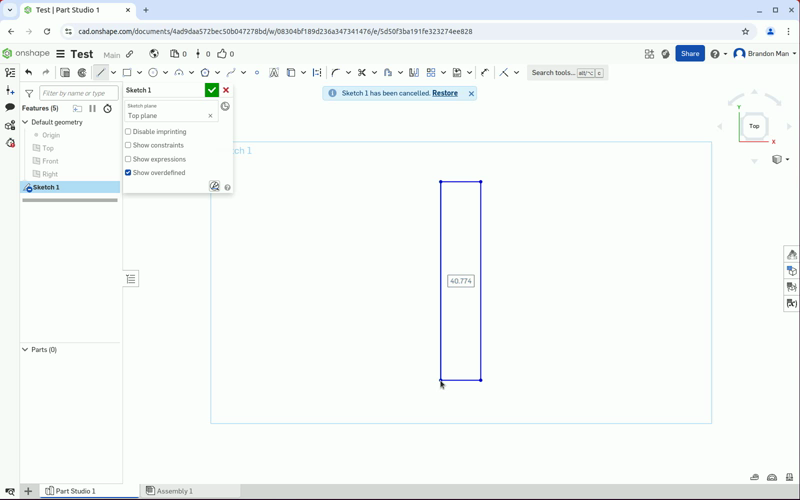
mouse_move(456, 261)
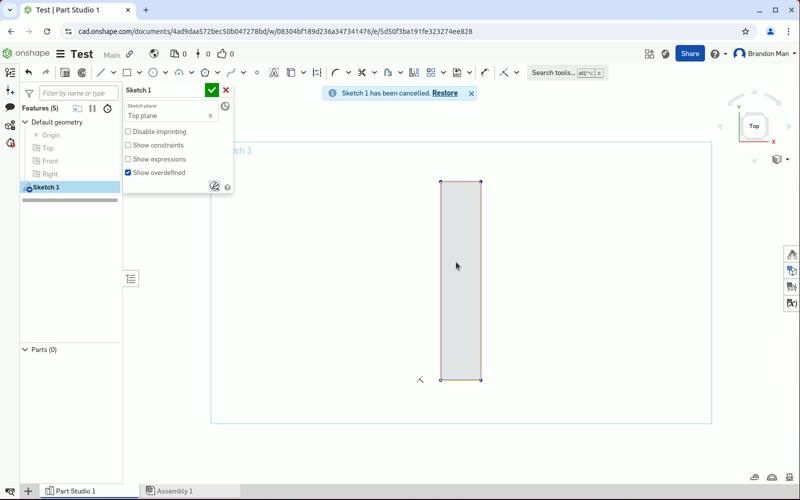
click(456, 261)
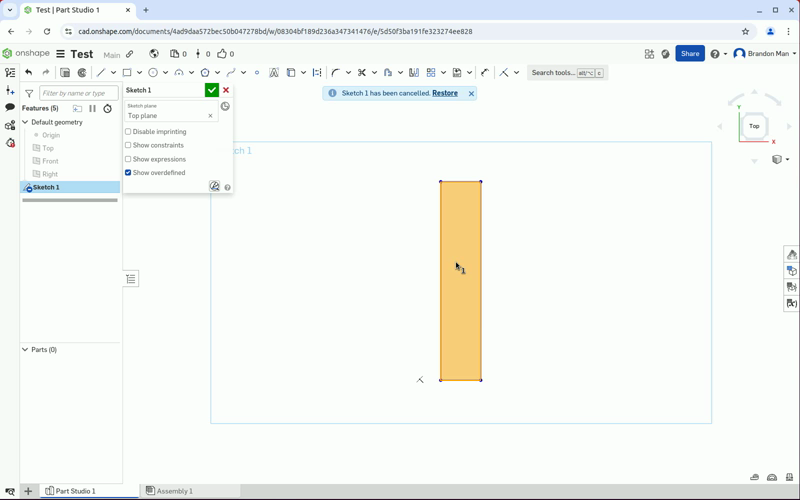
mouse_move(73, 352)
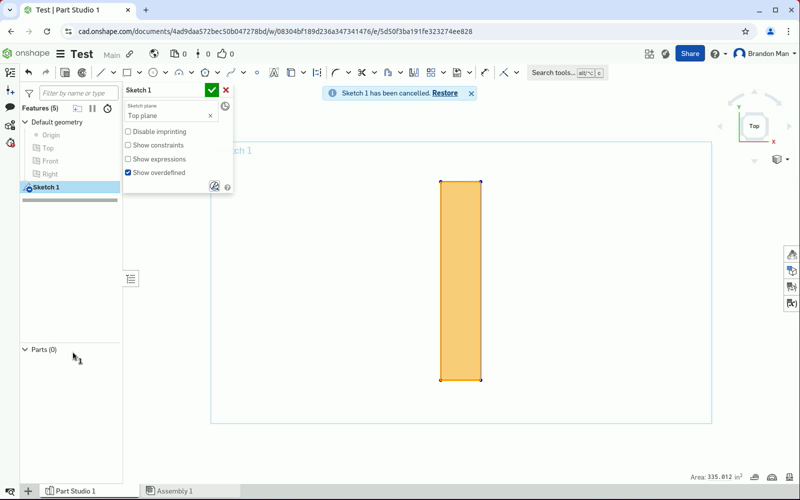
key(shift+y)
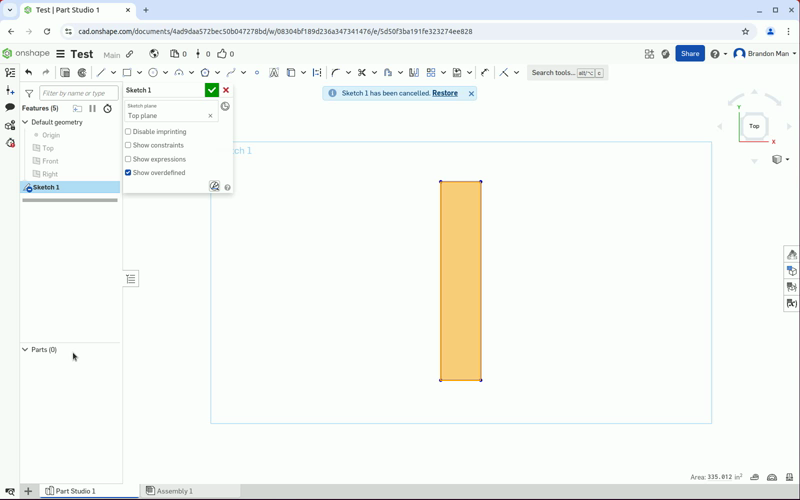
key(shift+e)
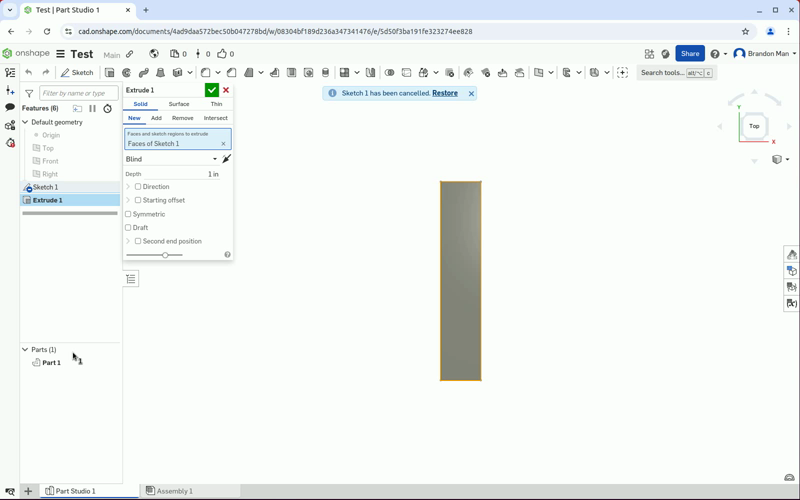
mouse_move(143, 106)
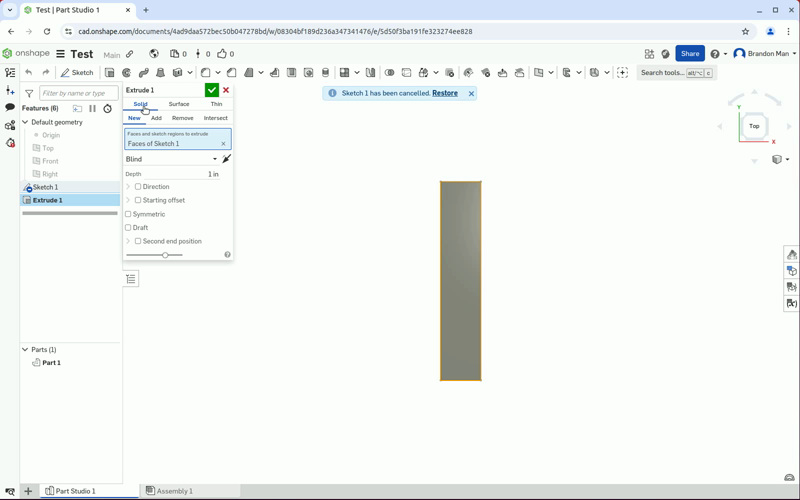
click(143, 106)
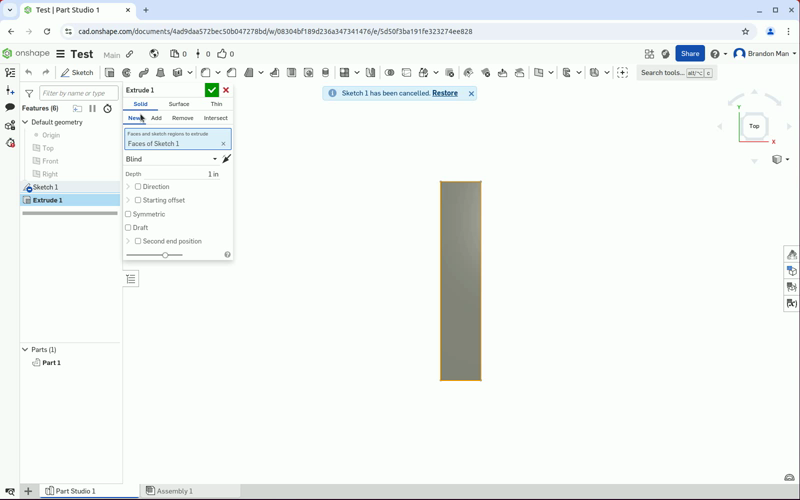
mouse_move(137, 120)
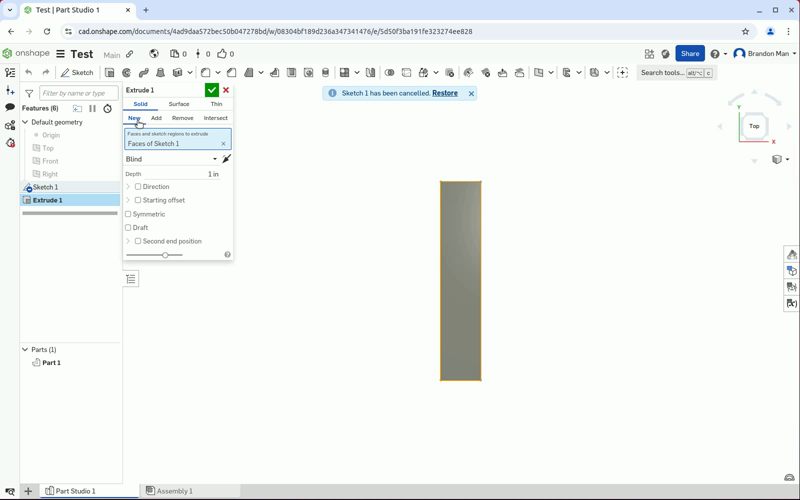
click(137, 120)
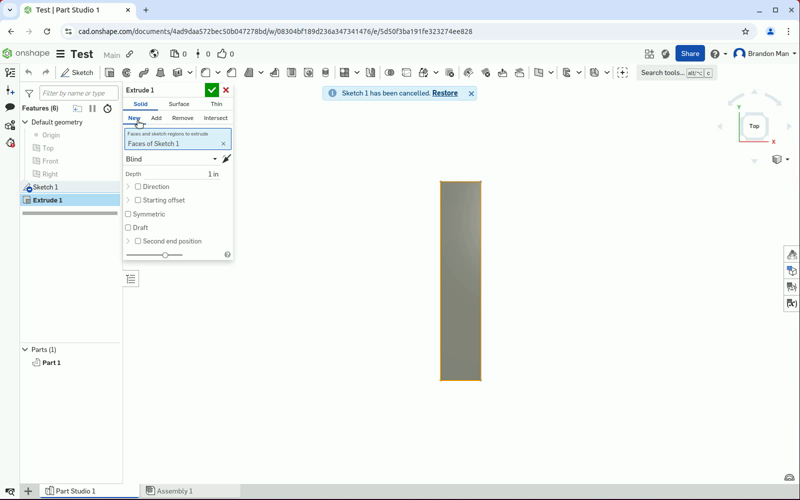
key(tab, 4)
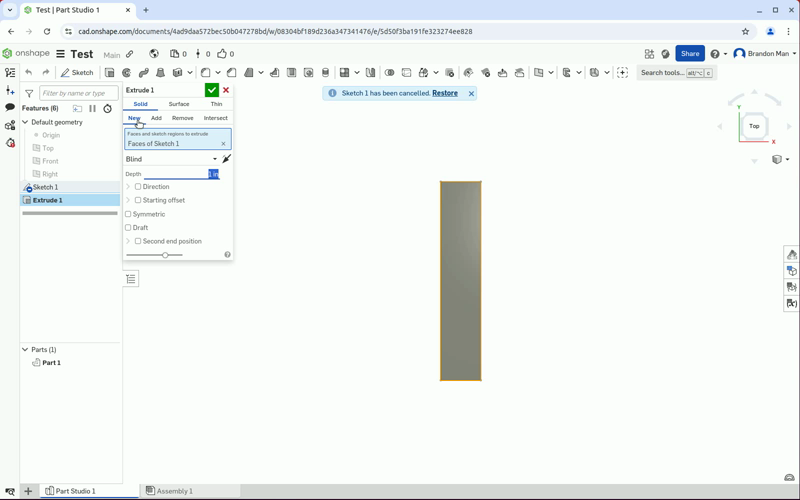
text(2.166)
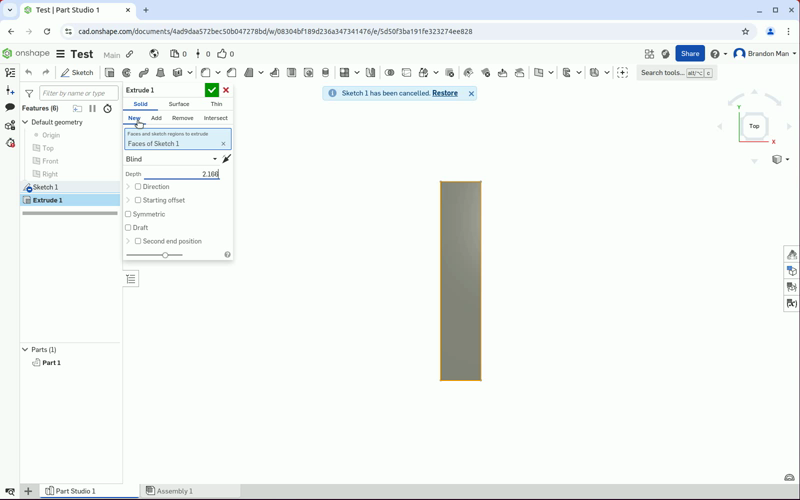
key(enter)
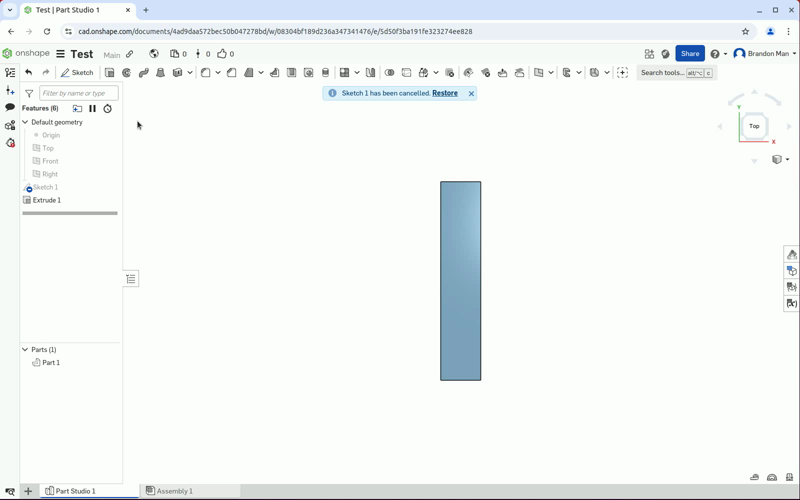
key(shift+h)
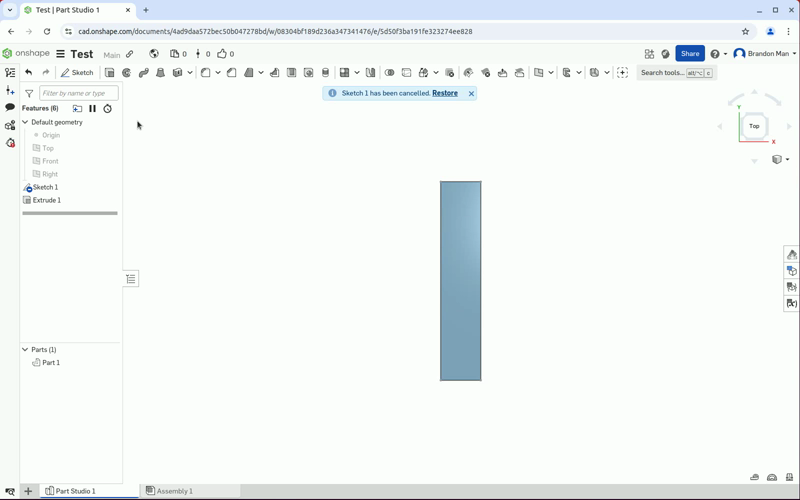
key(shift+h)
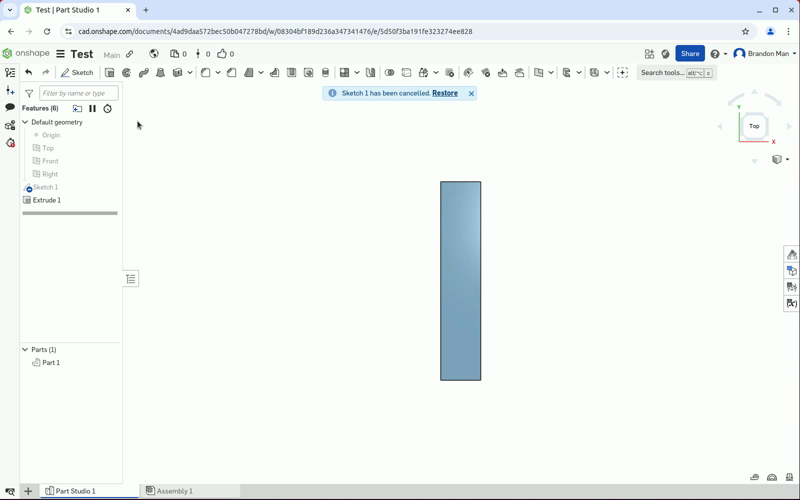
mouse_move(73, 189)
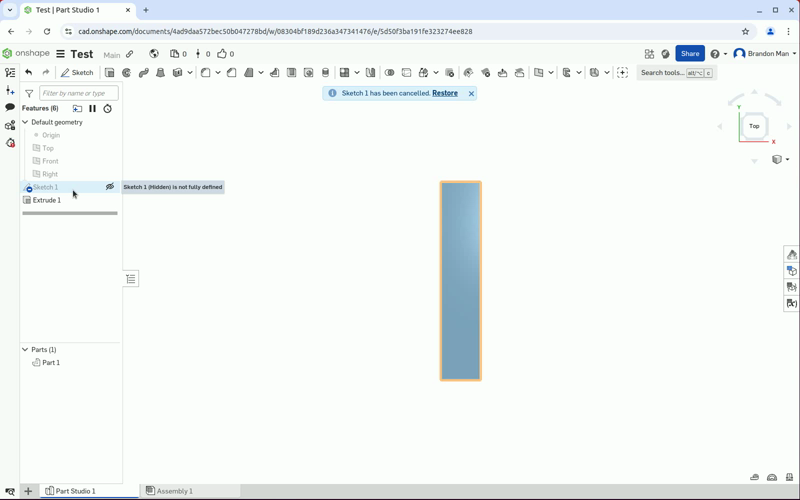
click(73, 189)
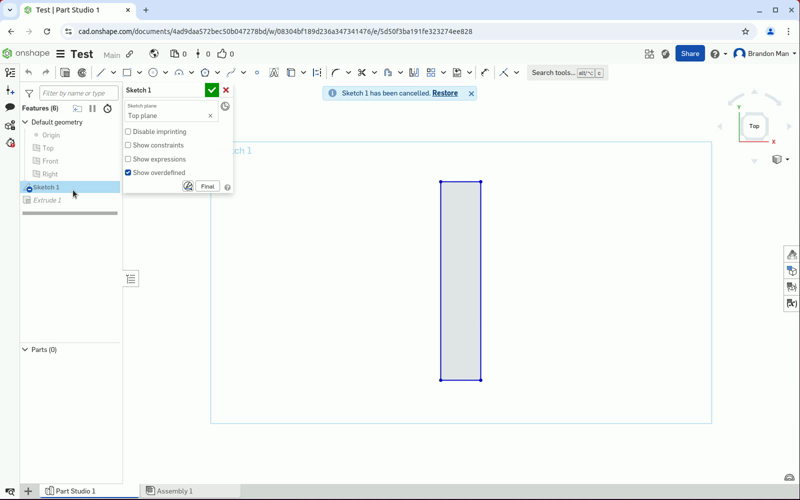
mouse_move(229, 92)
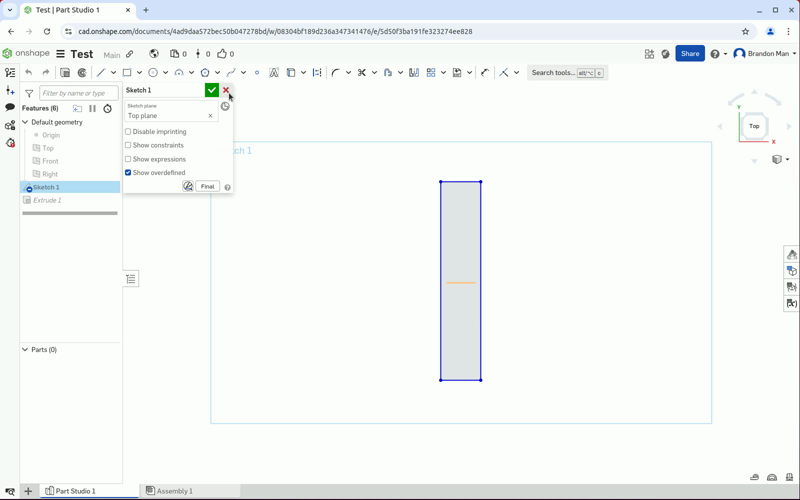
click(229, 92)
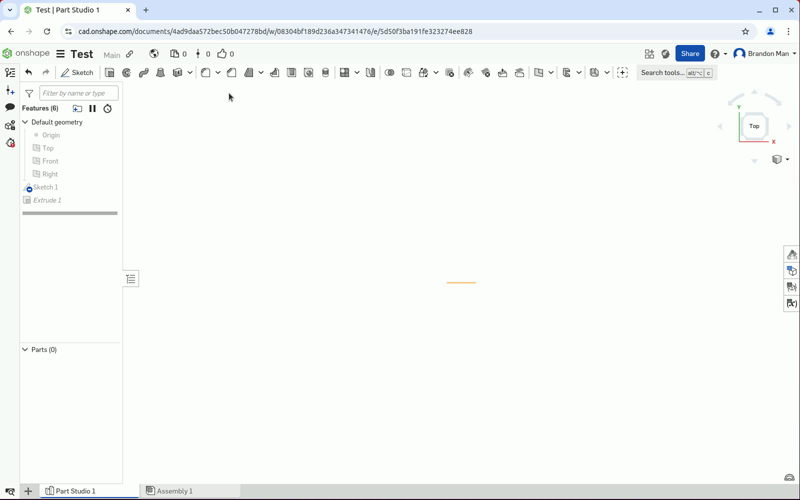
mouse_move(73, 352)
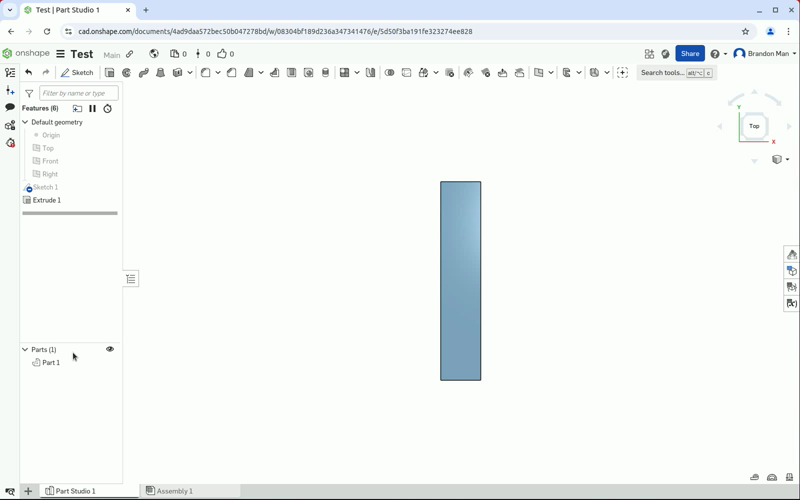
key(y)
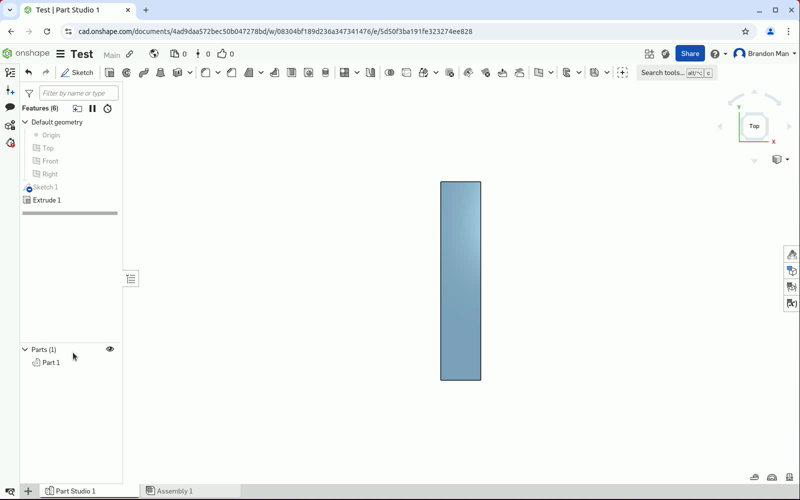
key(shift+p)
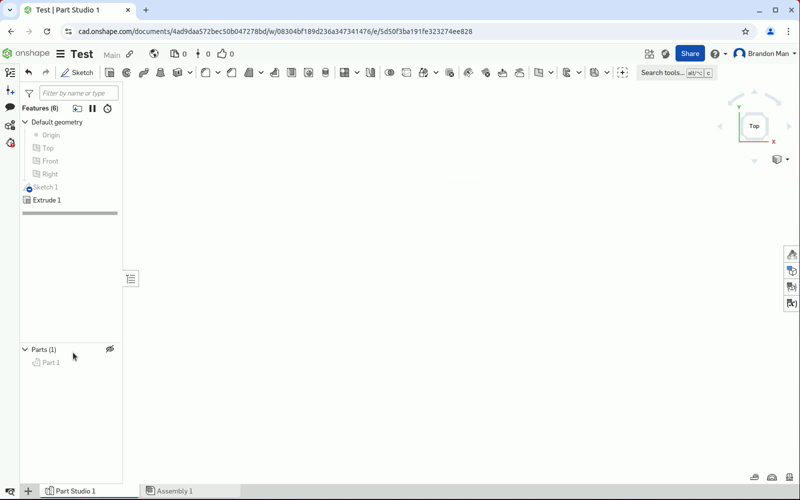
key(space)
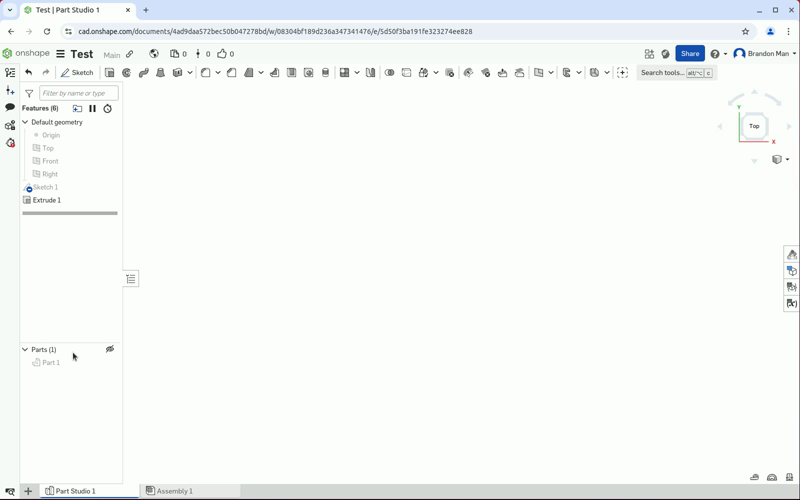
key_down(shift)
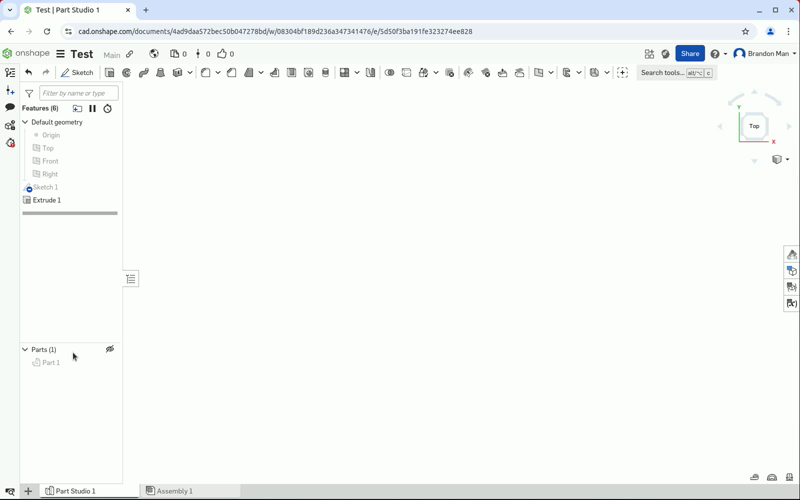
key(up)
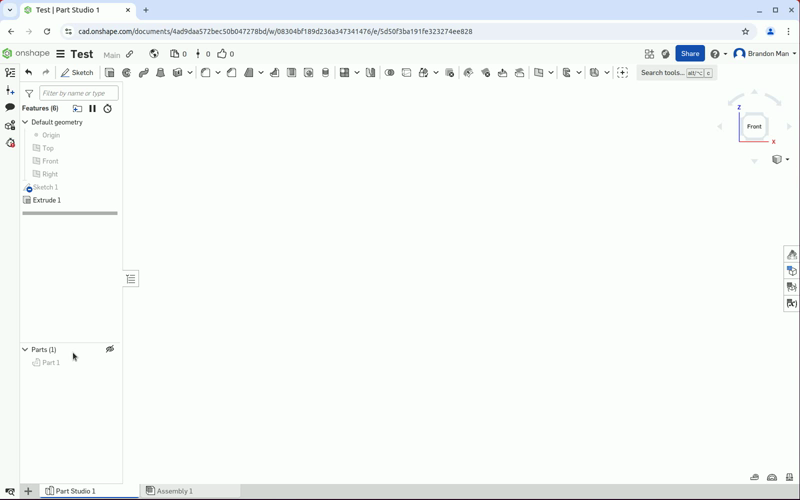
key_up(shift)
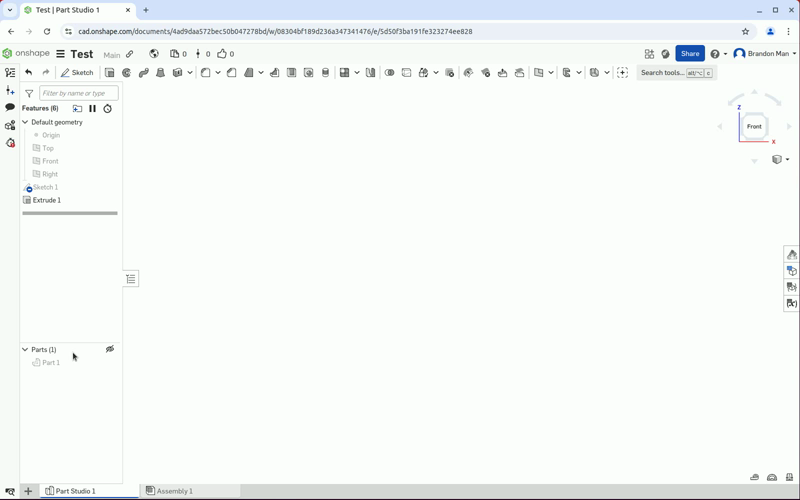
mouse_move(73, 352)
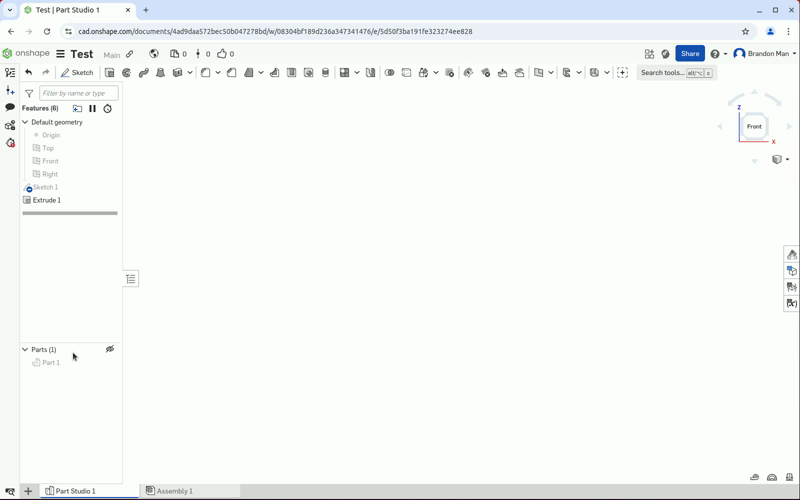
key(shift+y)
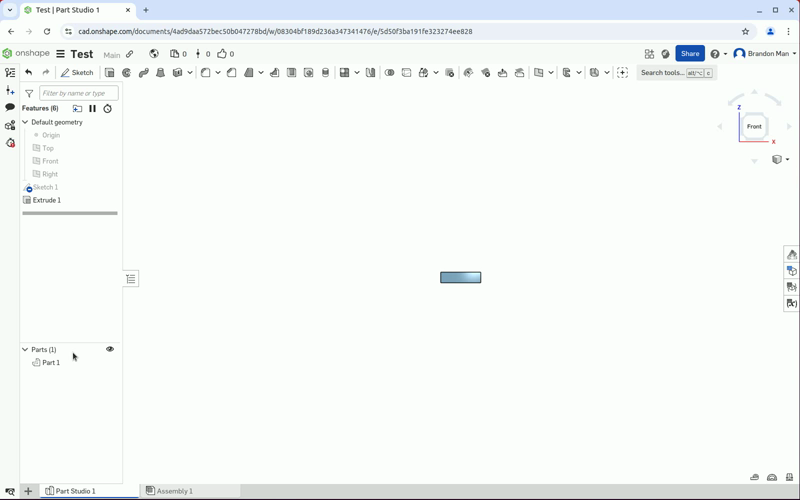
mouse_move(541, 75)
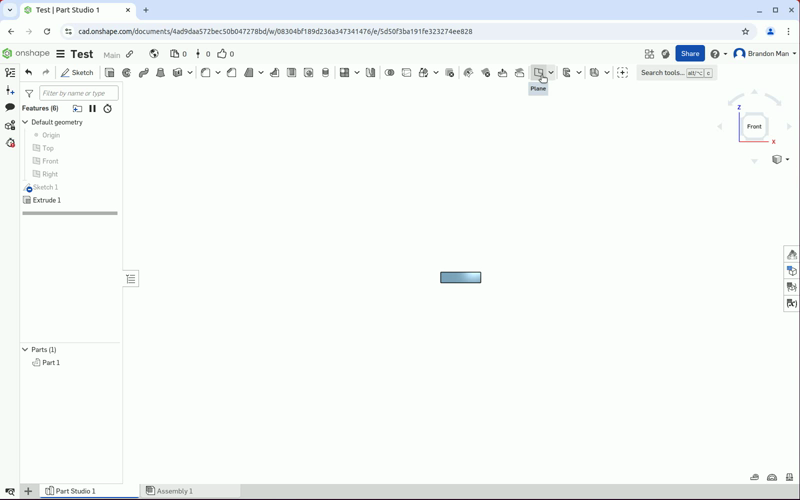
click(541, 75)
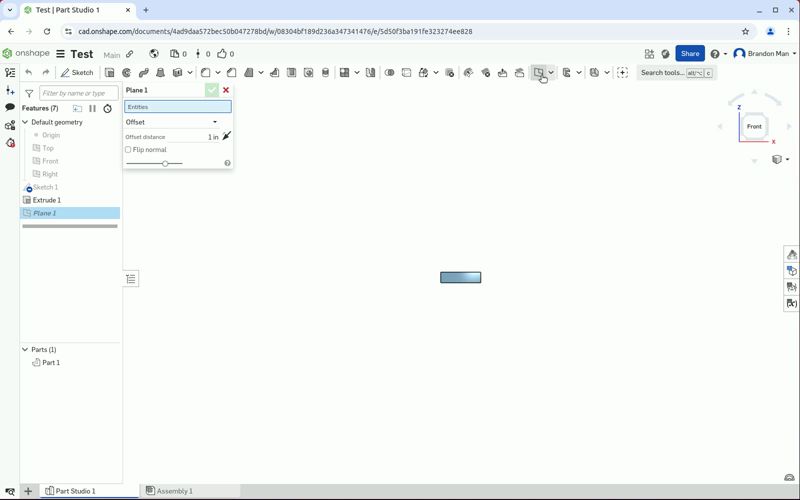
mouse_move(73, 163)
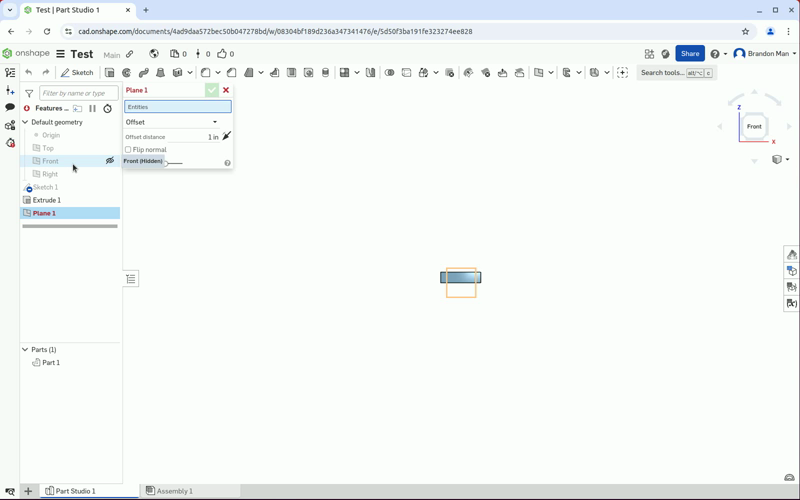
click(73, 163)
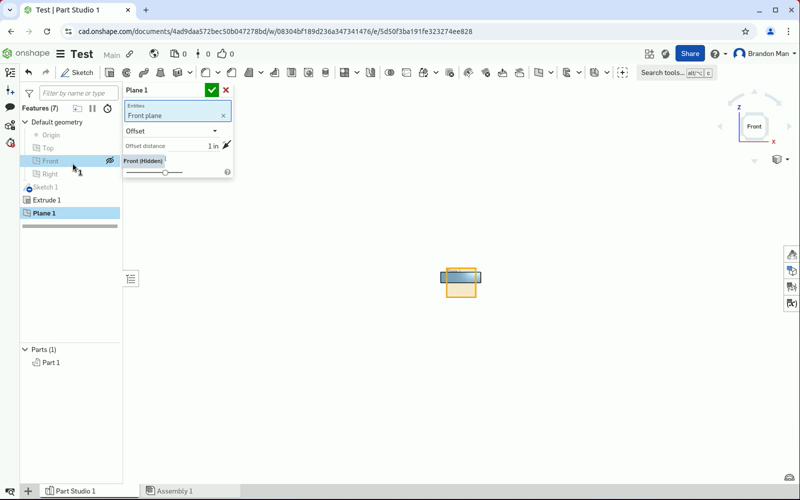
key(tab, 2)
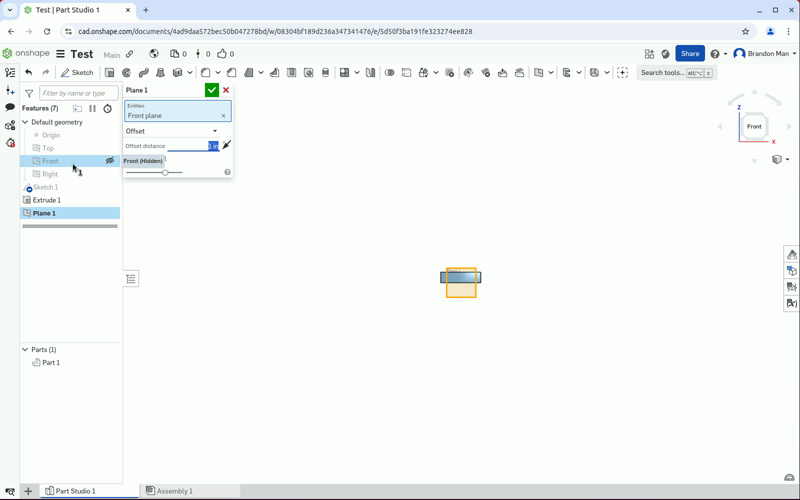
text(19.966)
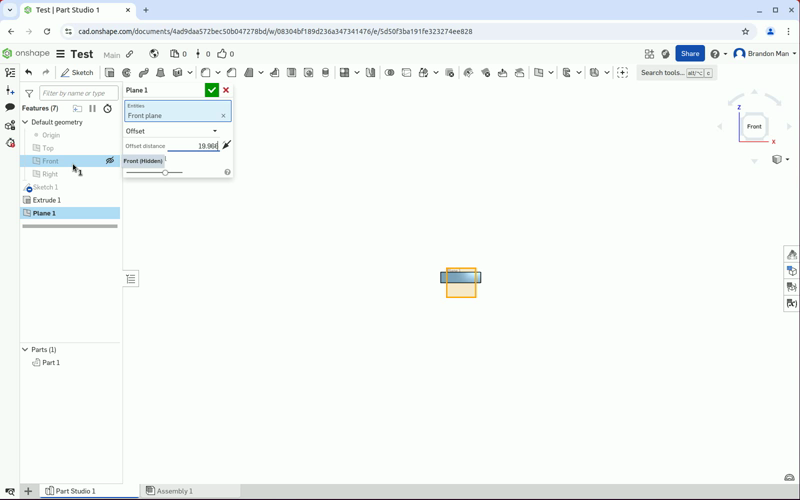
key(enter, 2)
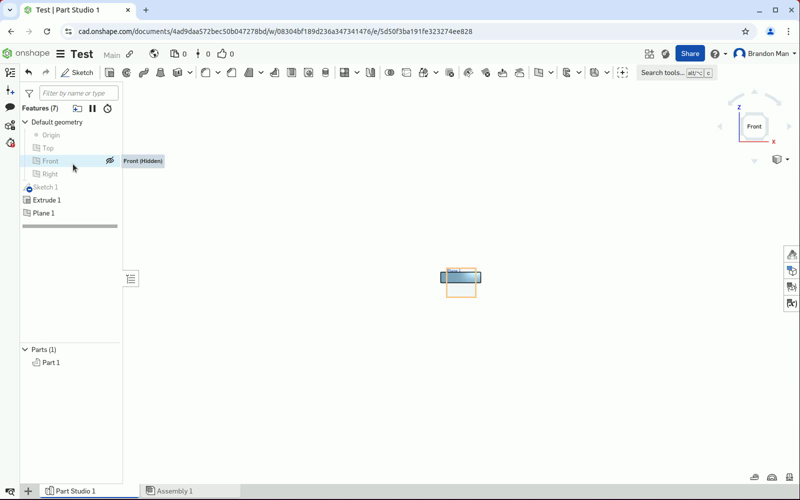
key(shift+s)
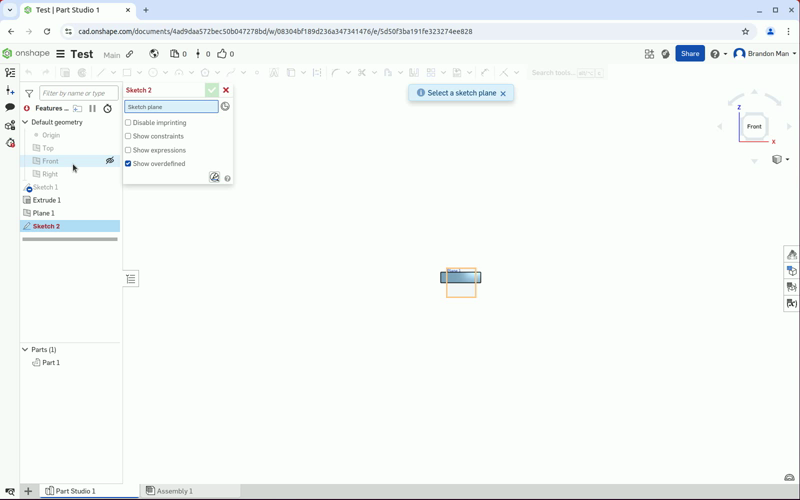
mouse_move(73, 215)
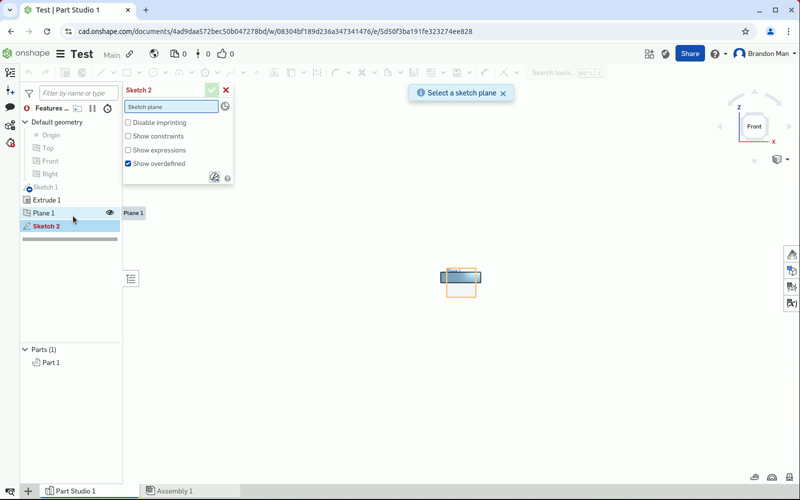
click(73, 215)
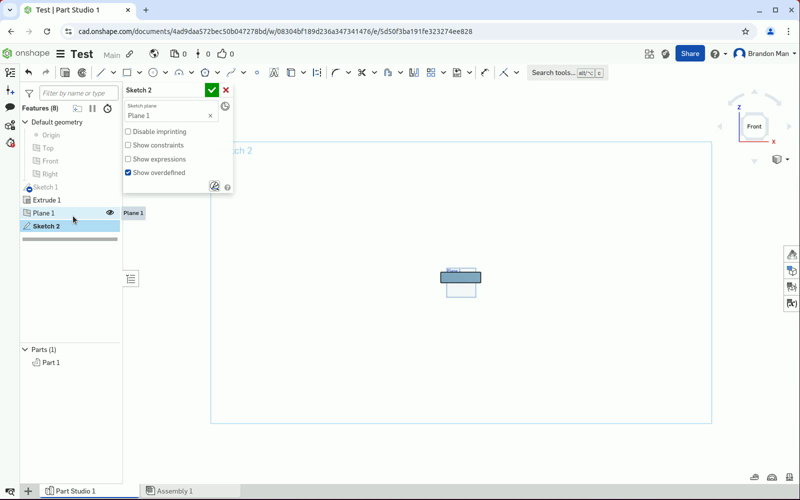
mouse_move(73, 352)
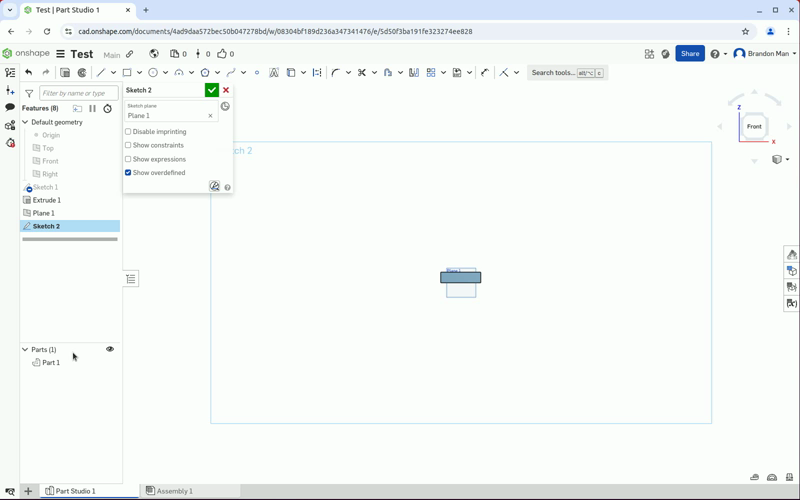
key(y)
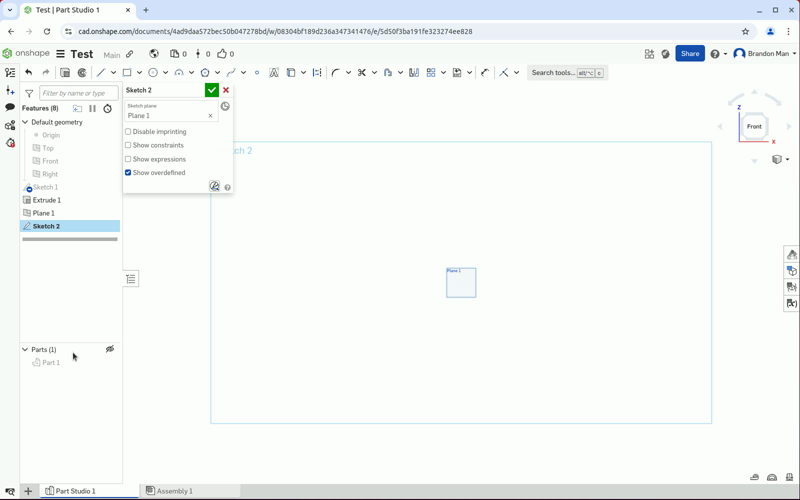
key(a)
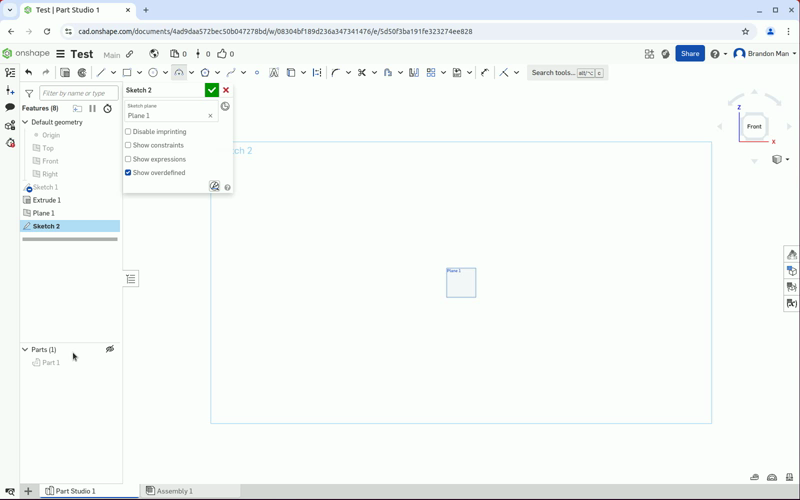
key_down(shift)
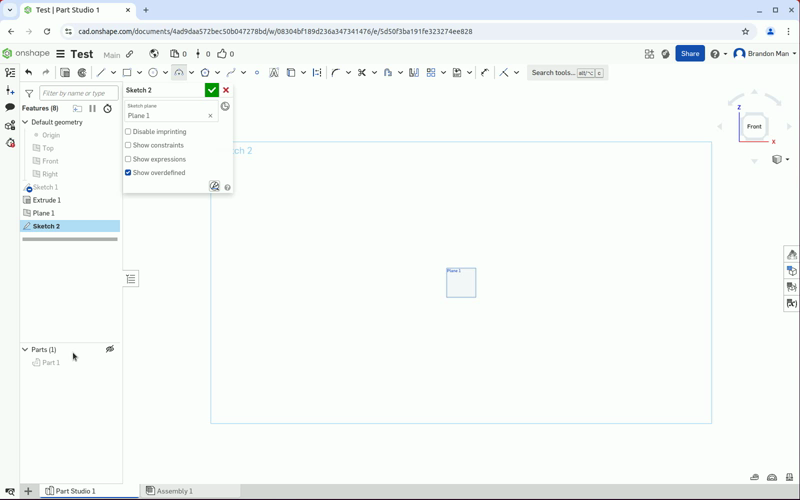
mouse_move(458, 272)
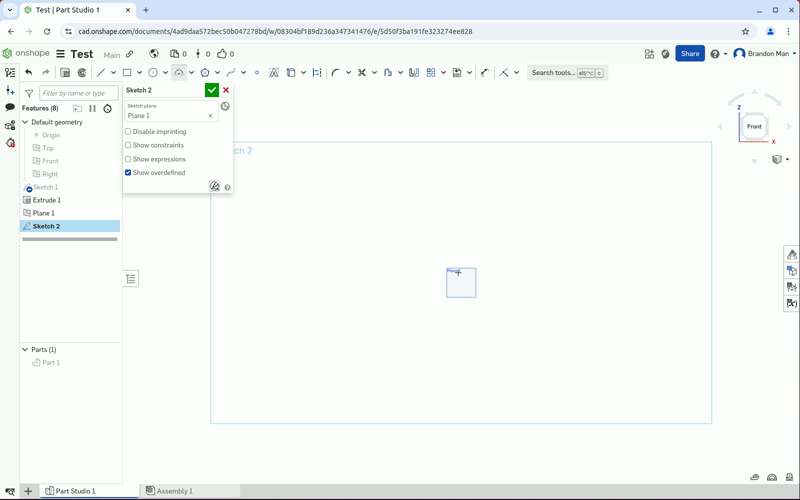
click(458, 272)
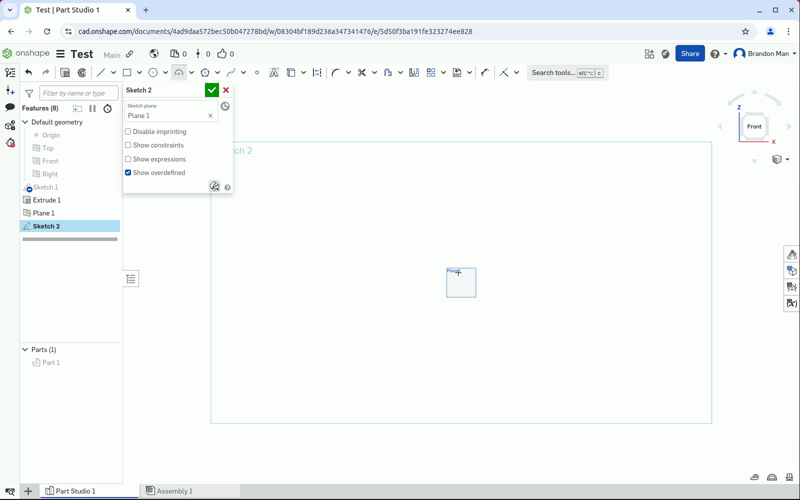
key_up(shift)
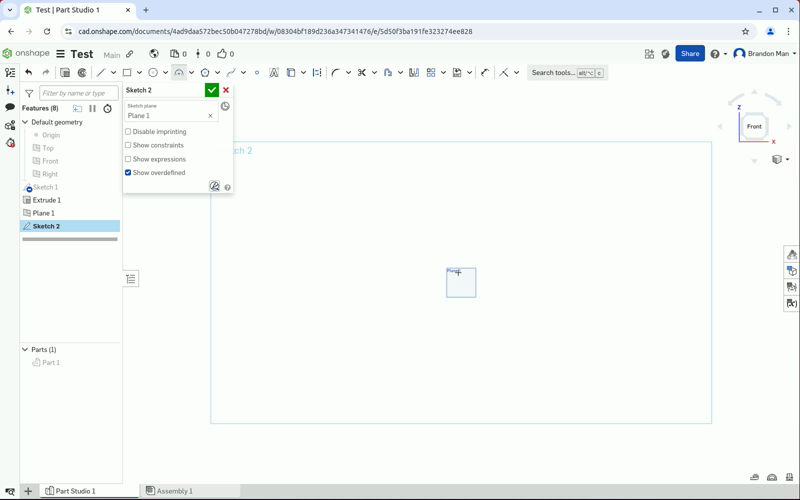
key_down(shift)
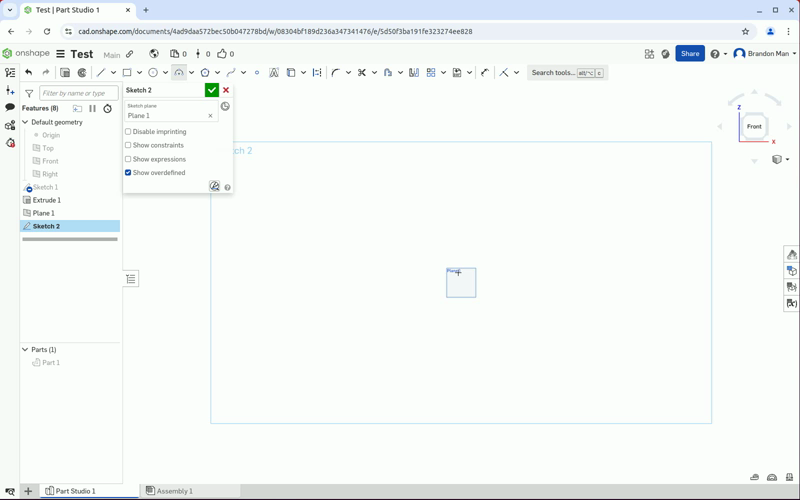
mouse_move(458, 283)
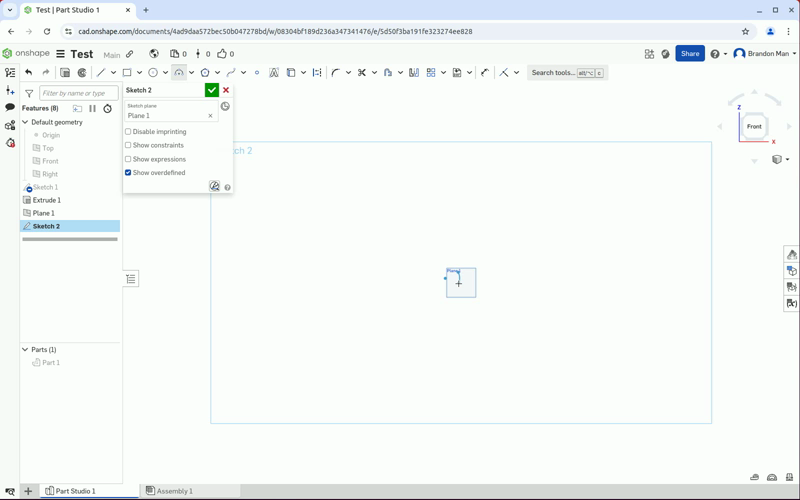
click(458, 283)
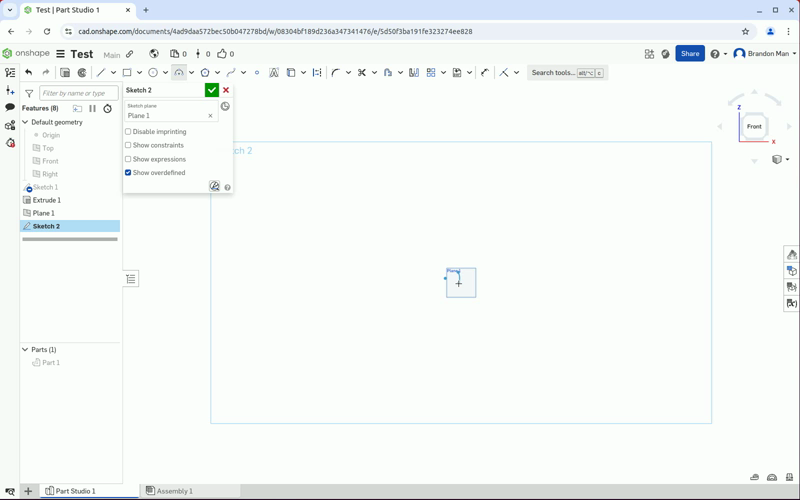
mouse_move(457, 277)
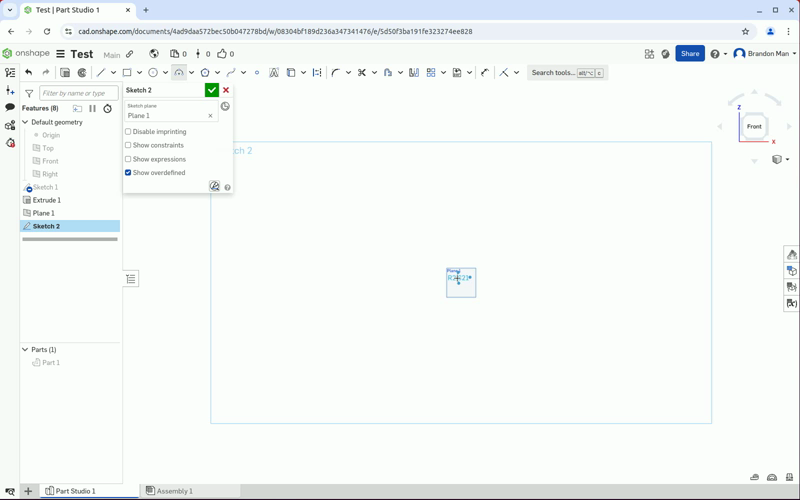
click(457, 277)
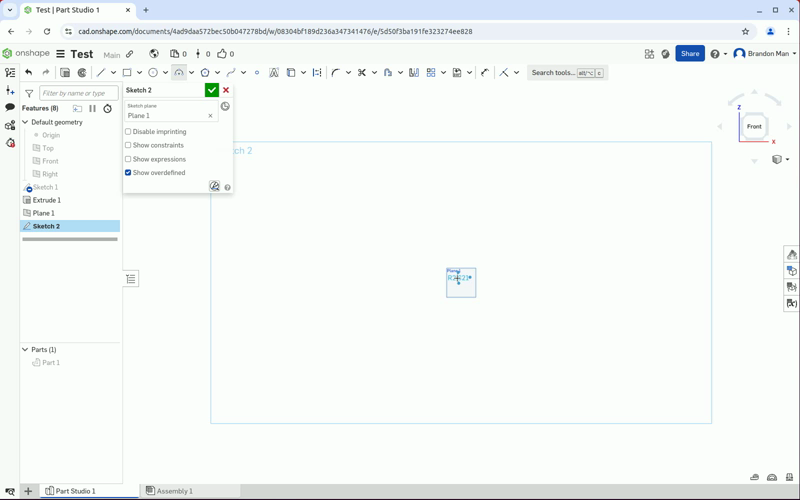
key_up(shift)
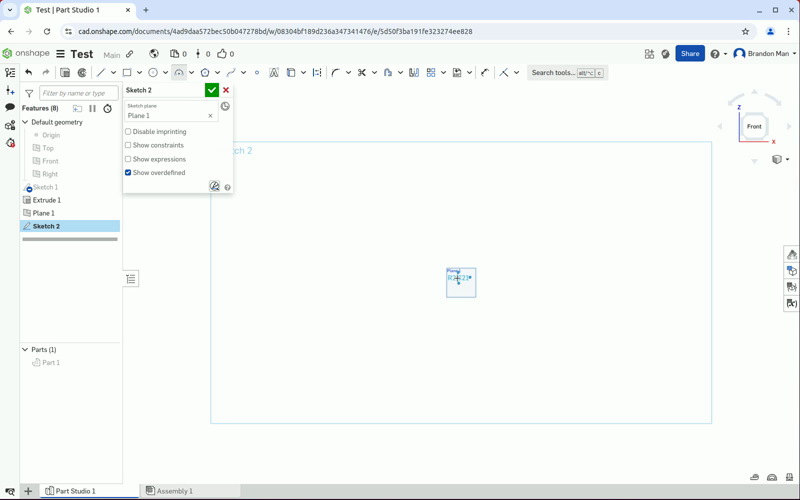
key(esc)
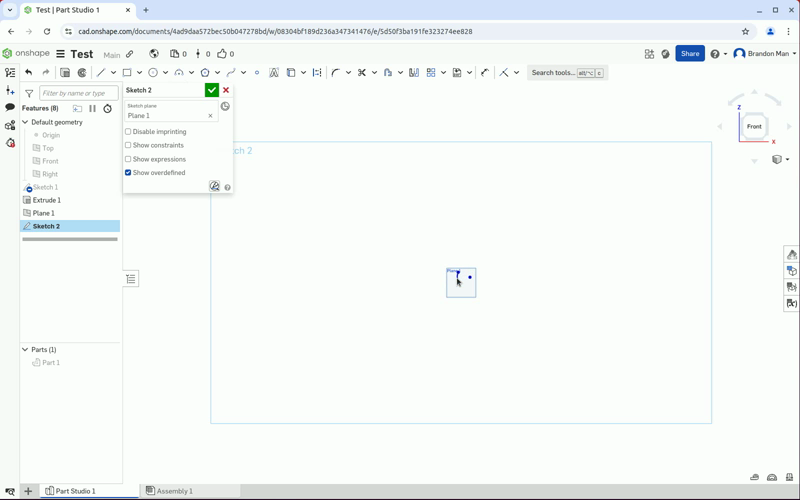
key(l)
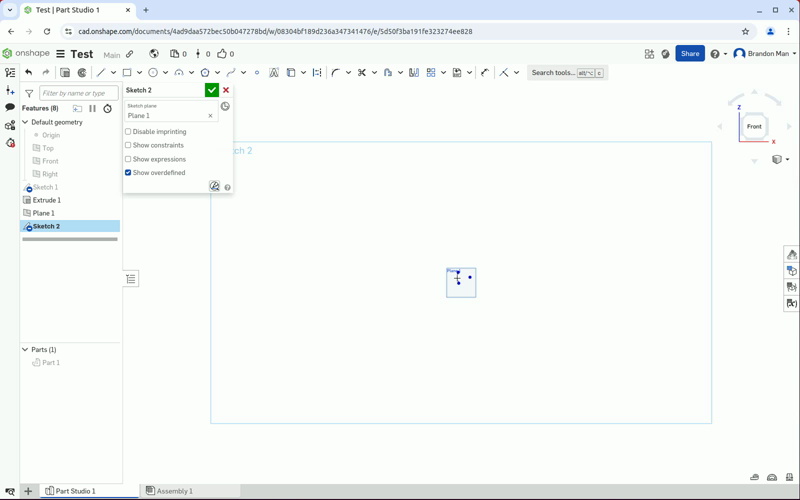
mouse_move(458, 283)
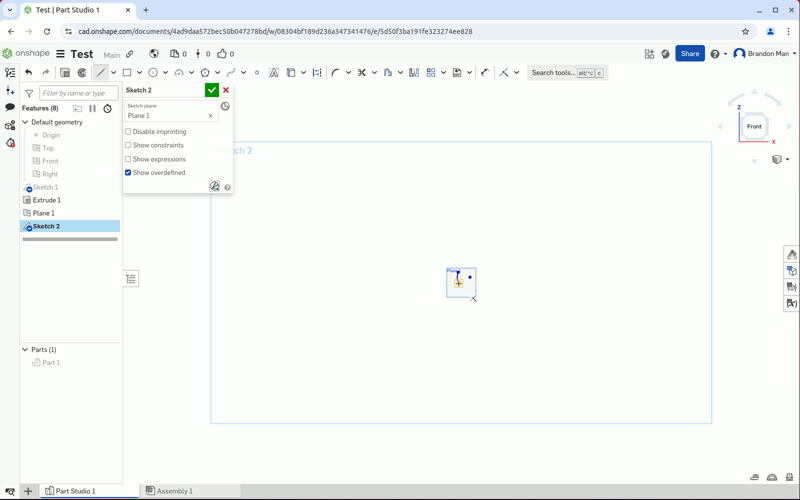
click(458, 283)
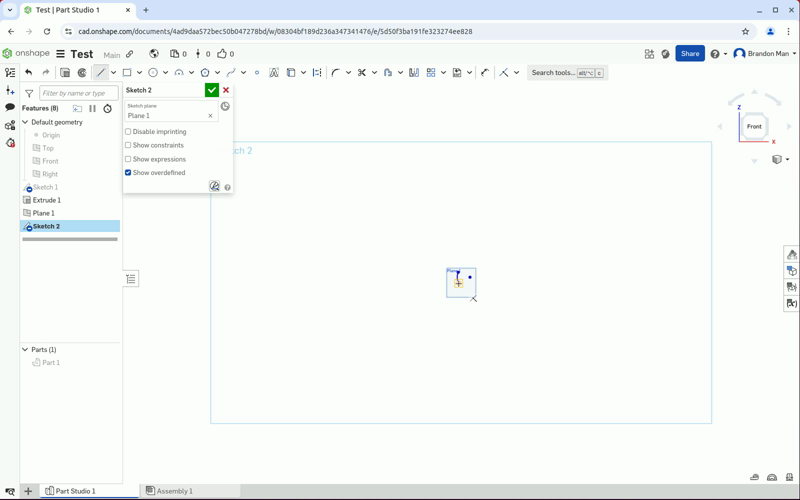
key_down(shift)
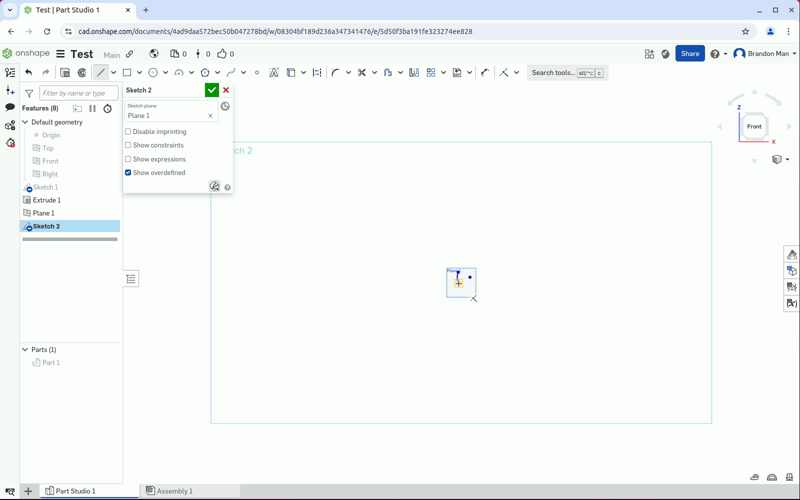
mouse_move(488, 283)
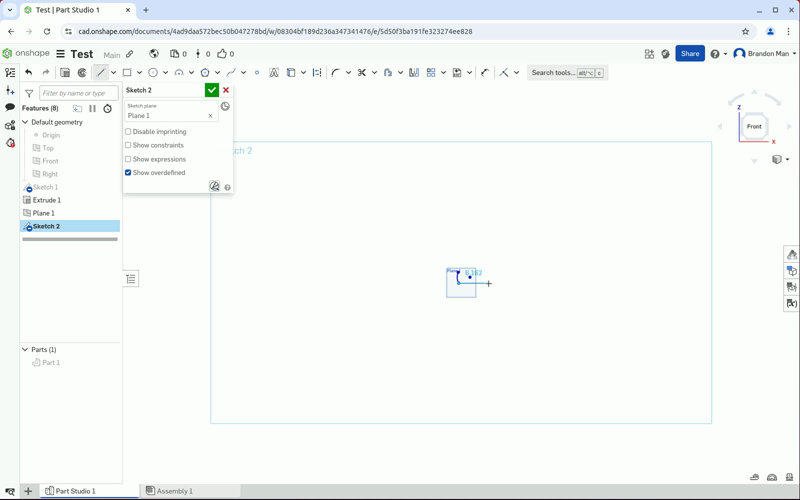
mouse_move(477, 283)
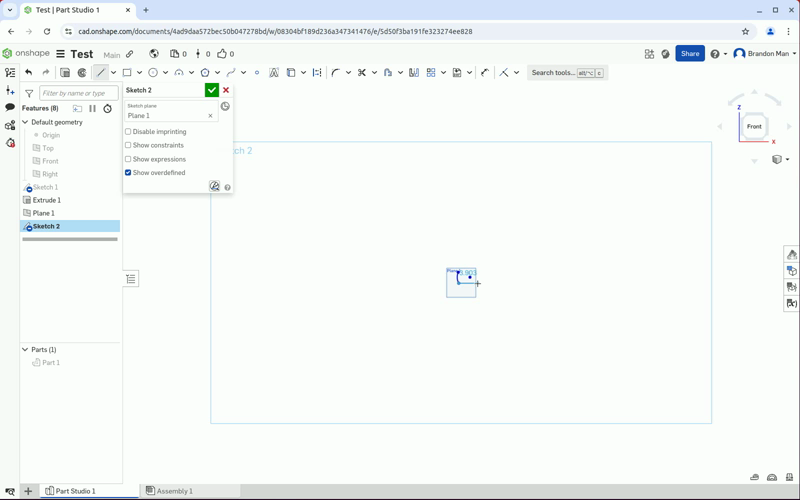
click(477, 283)
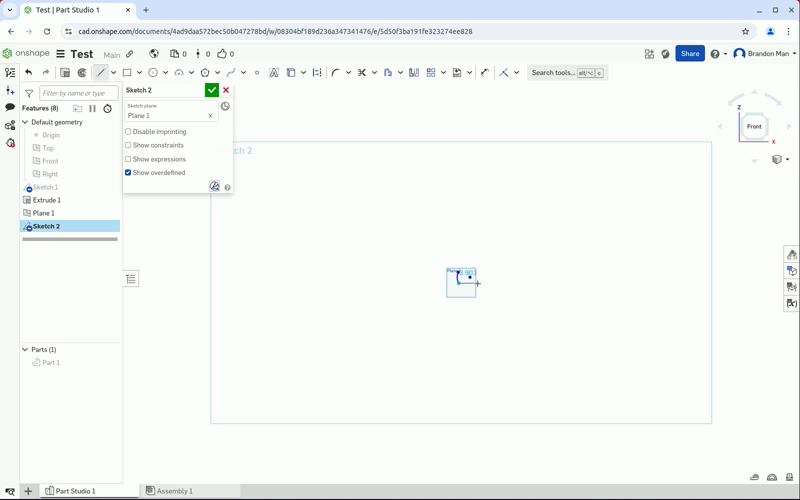
key_up(shift)
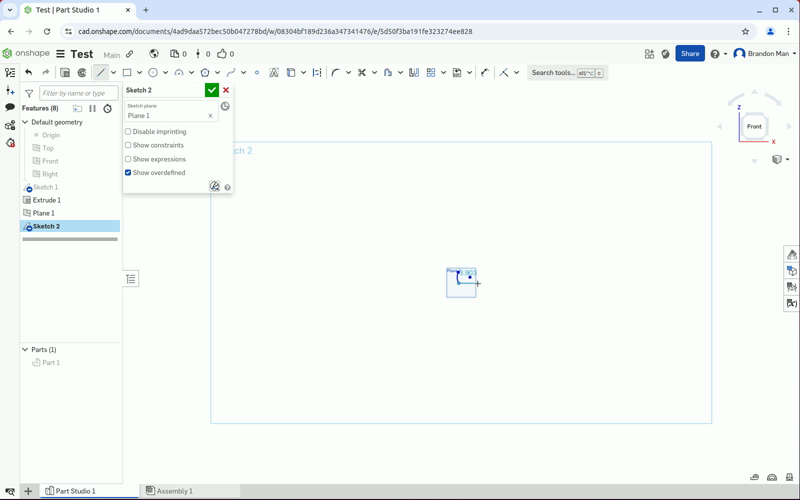
key(esc)
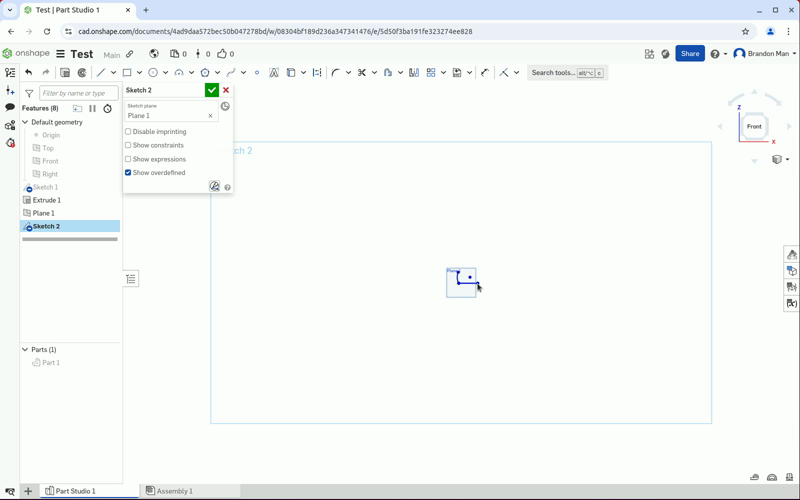
key(a)
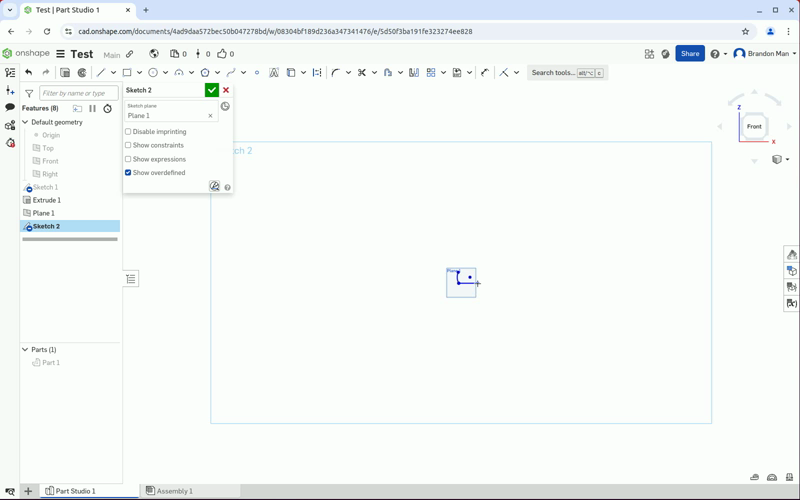
mouse_move(477, 283)
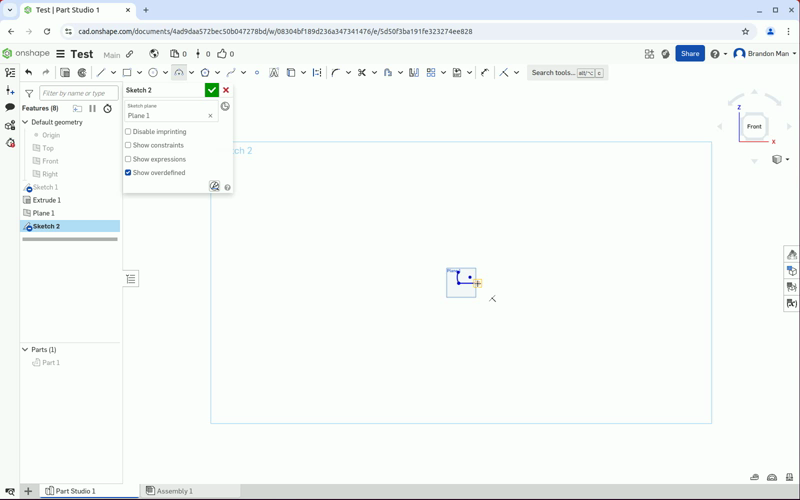
click(477, 283)
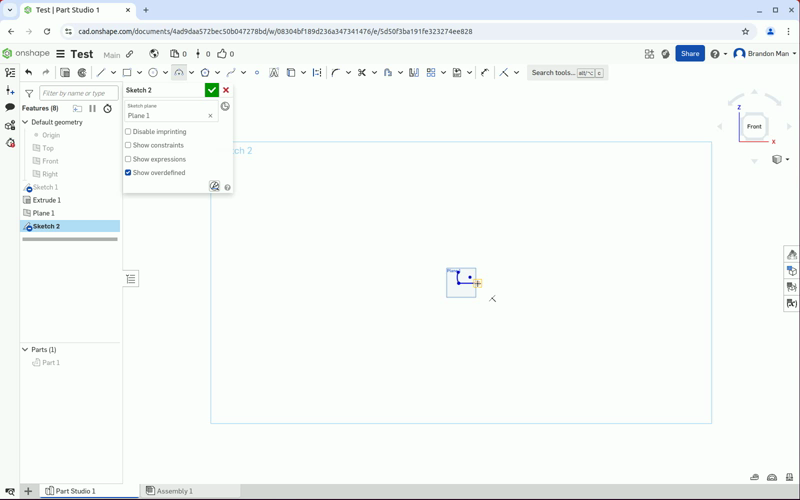
key_down(shift)
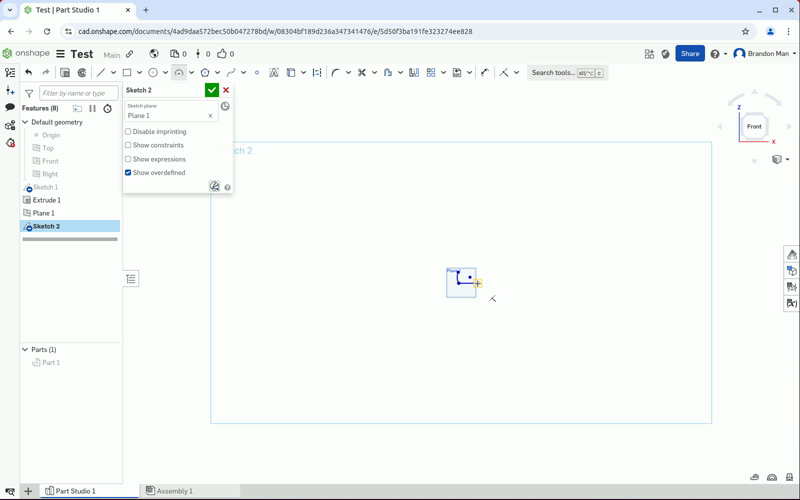
mouse_move(477, 272)
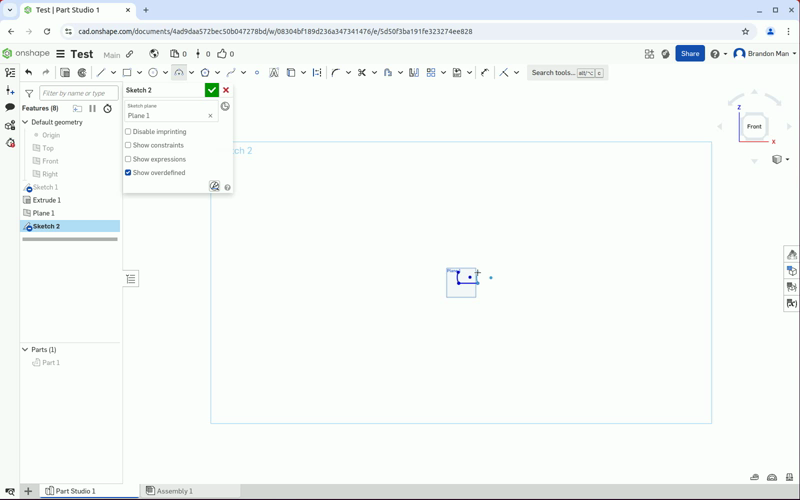
click(477, 272)
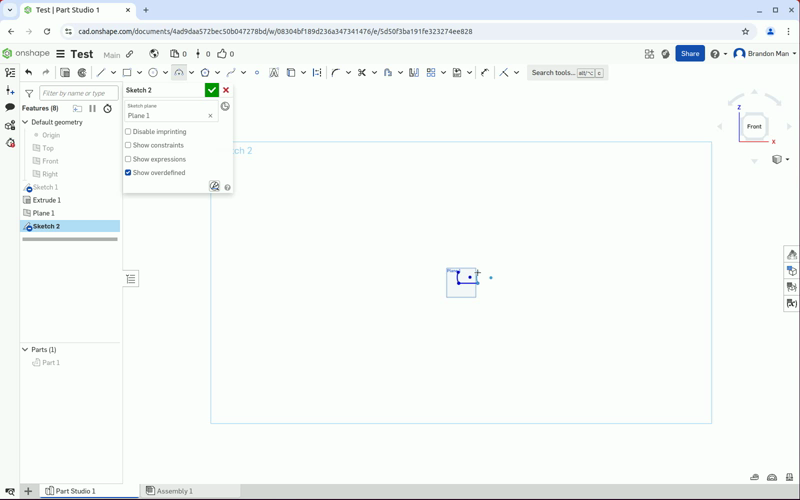
mouse_move(479, 277)
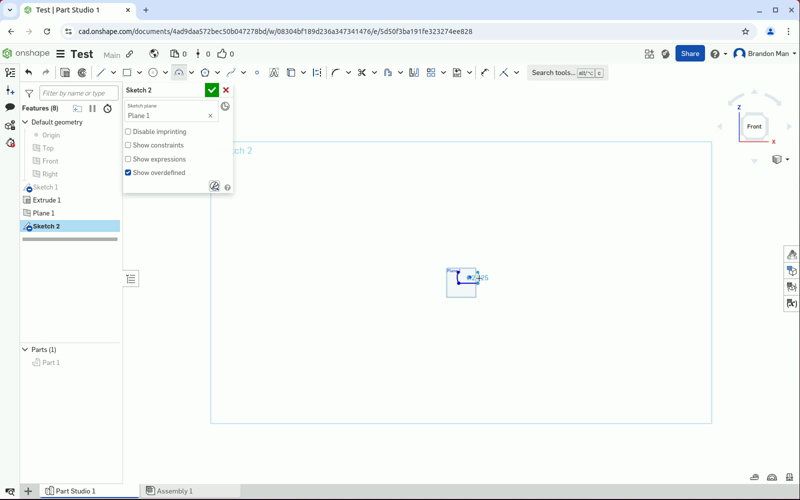
click(479, 277)
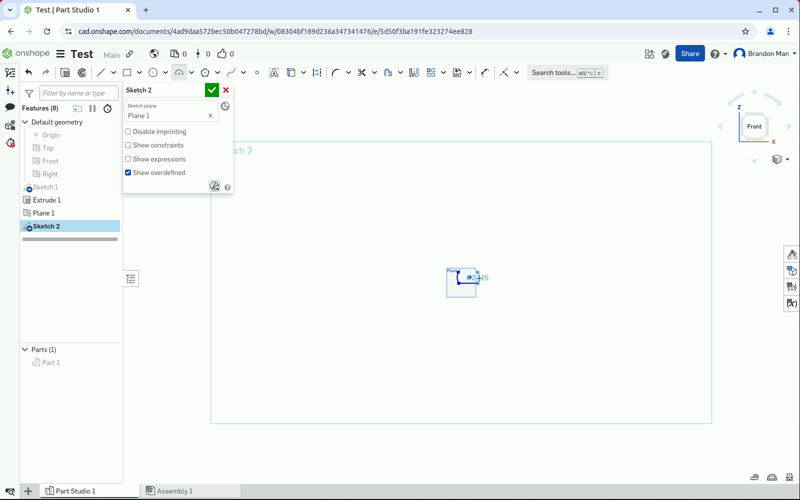
key_up(shift)
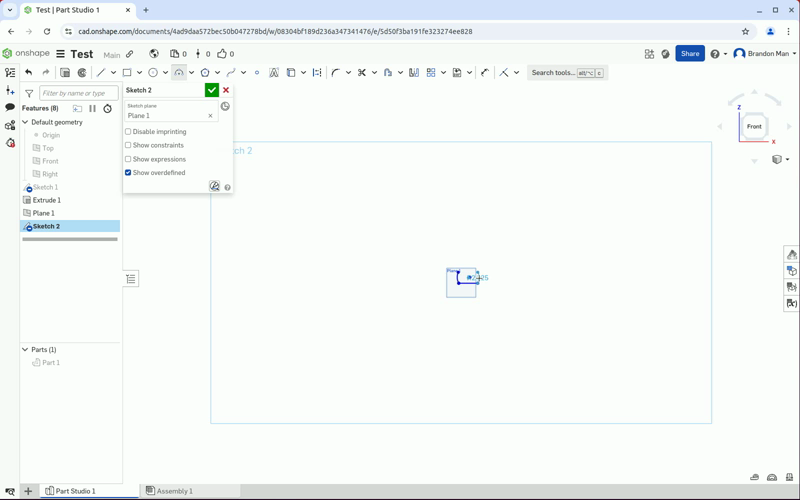
key(esc)
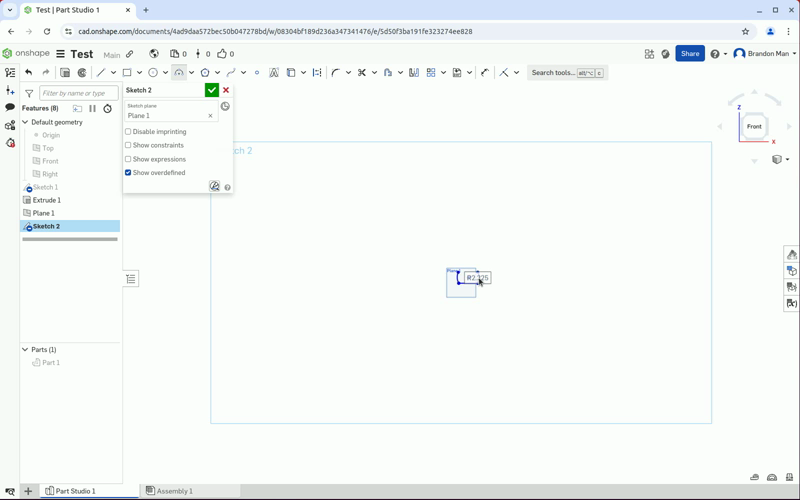
key(l)
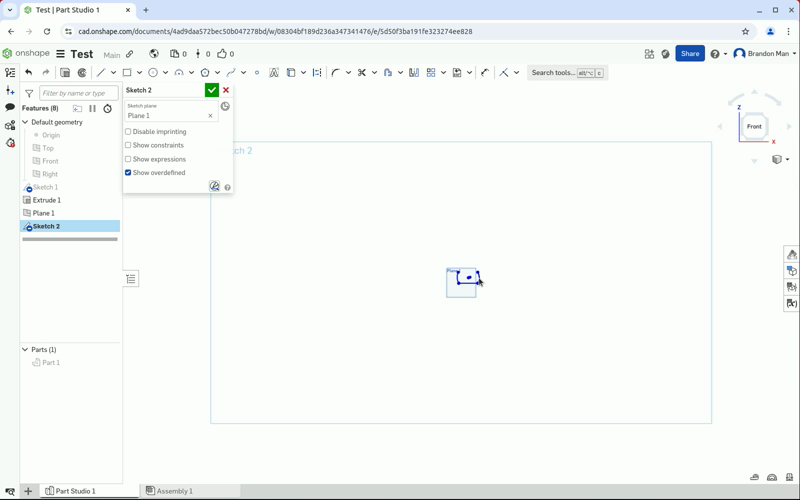
mouse_move(477, 272)
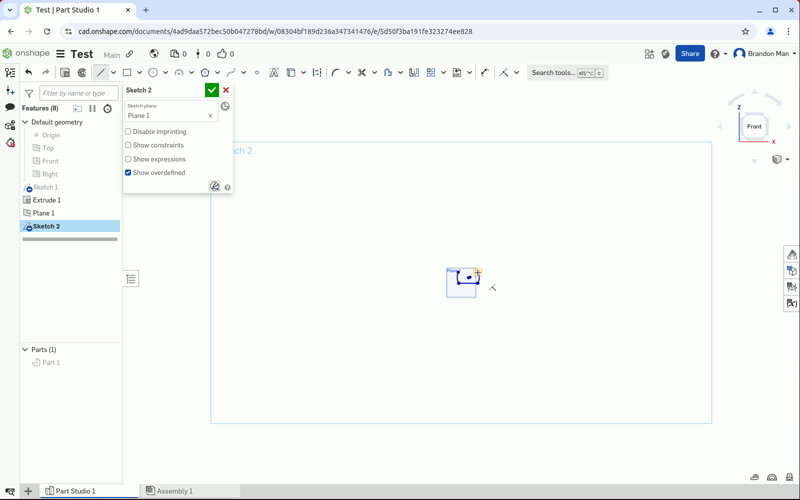
click(477, 272)
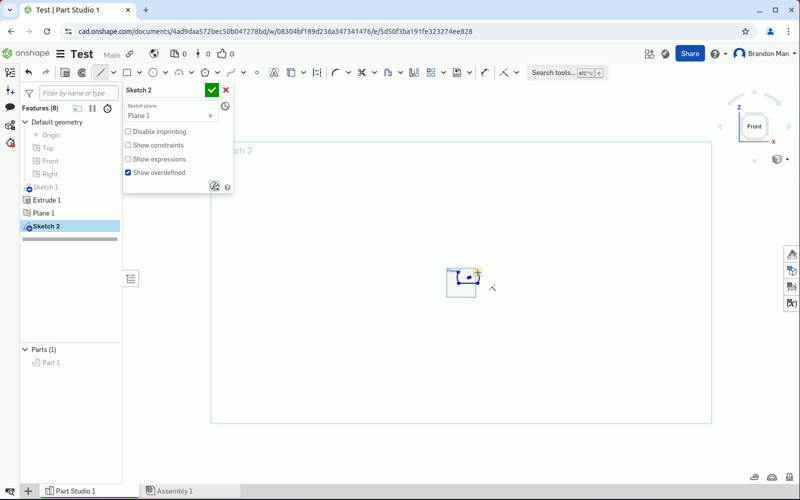
mouse_move(507, 272)
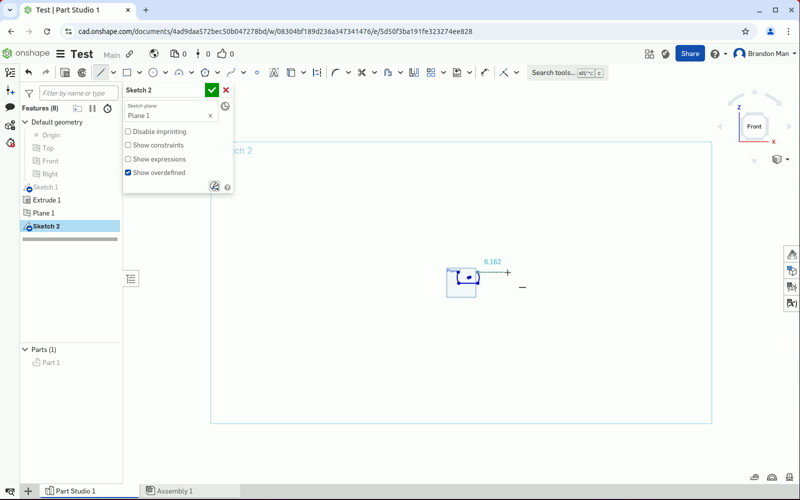
key_down(shift)
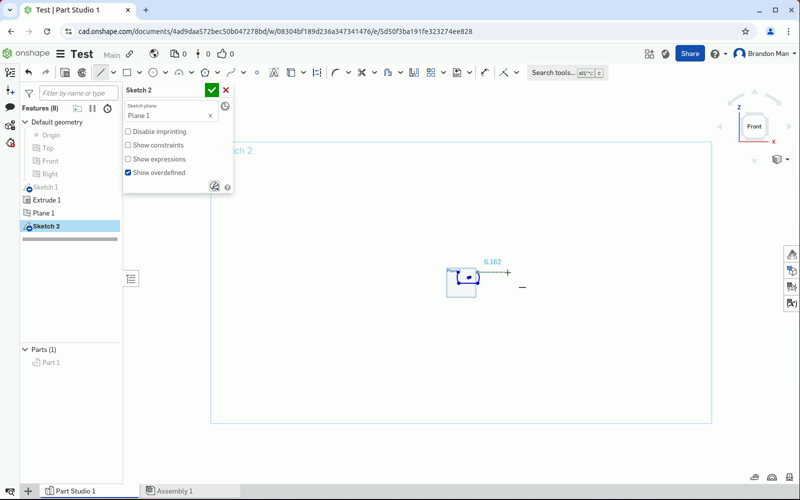
mouse_move(458, 272)
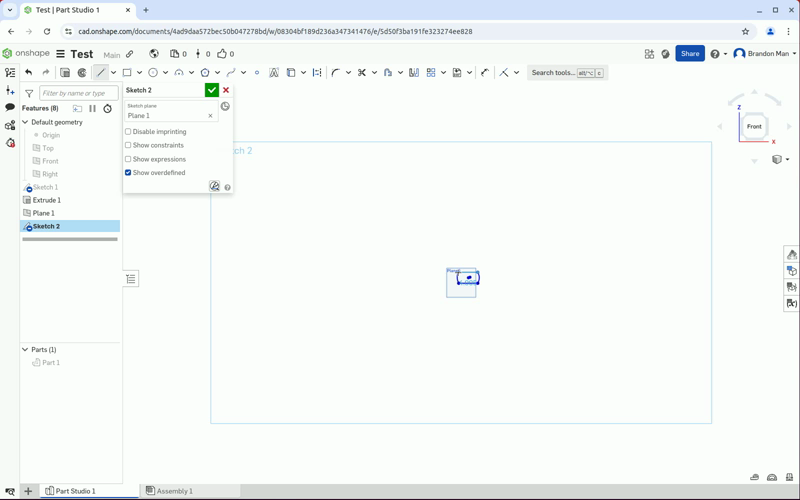
key_up(shift)
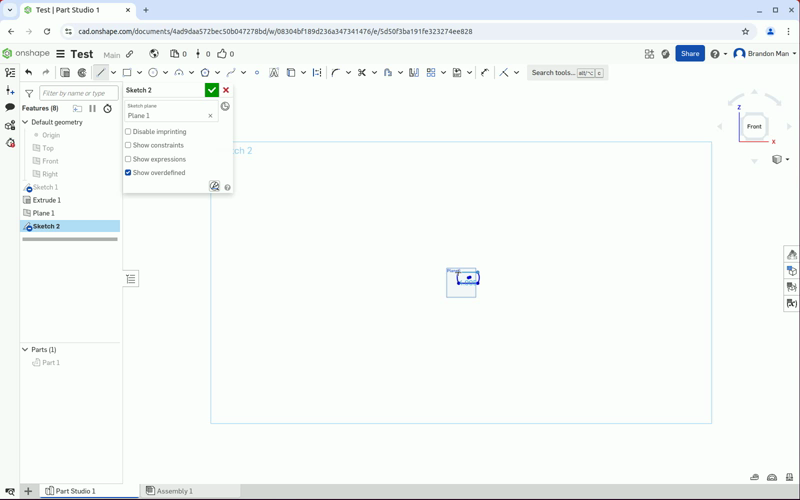
click(458, 272)
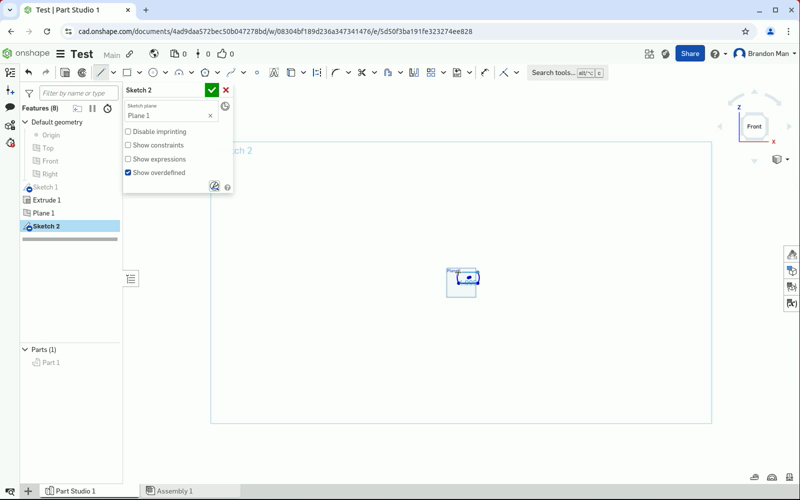
key(esc)
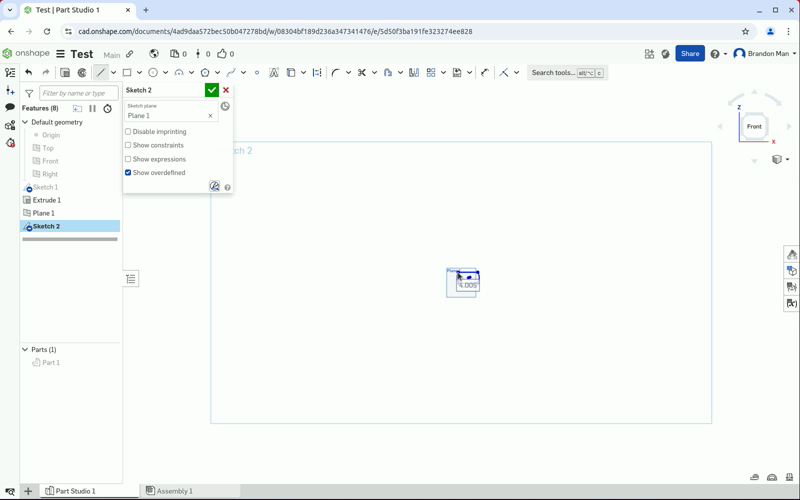
mouse_move(462, 275)
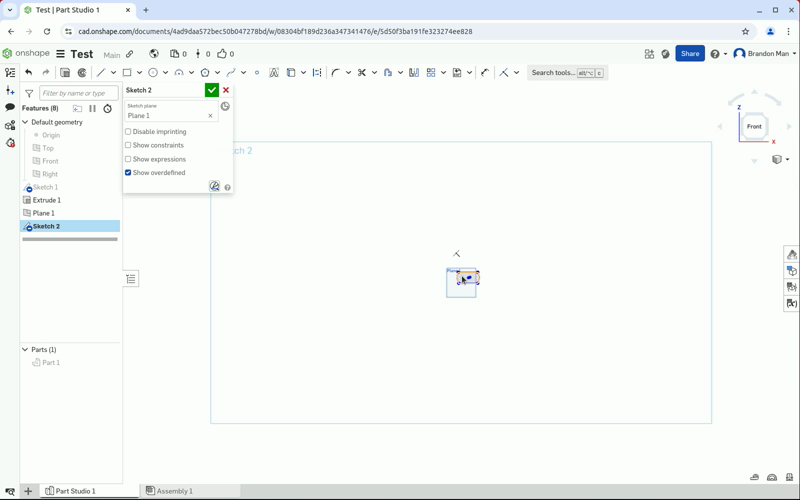
scroll(6)
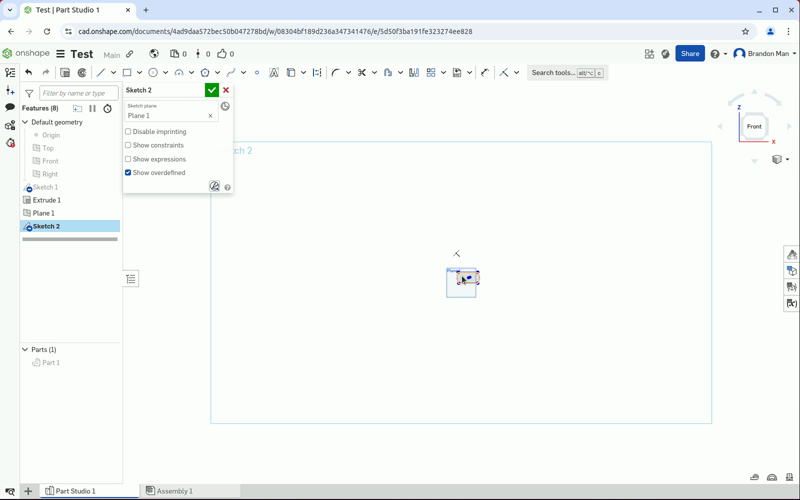
scroll(6)
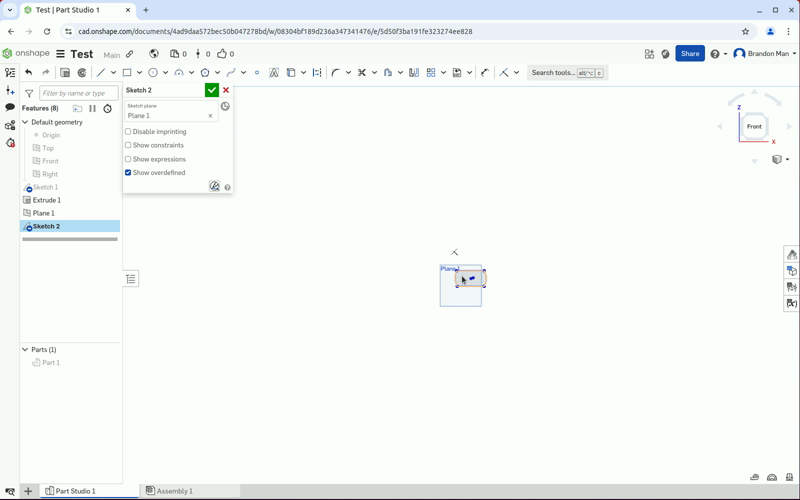
scroll(6)
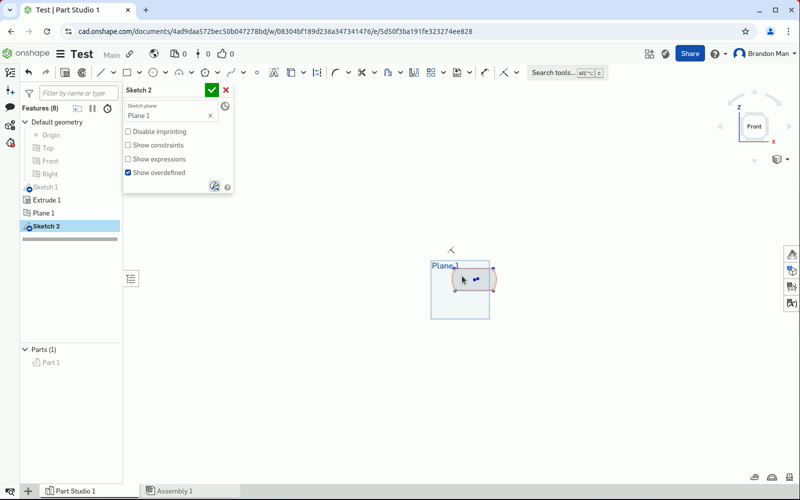
scroll(6)
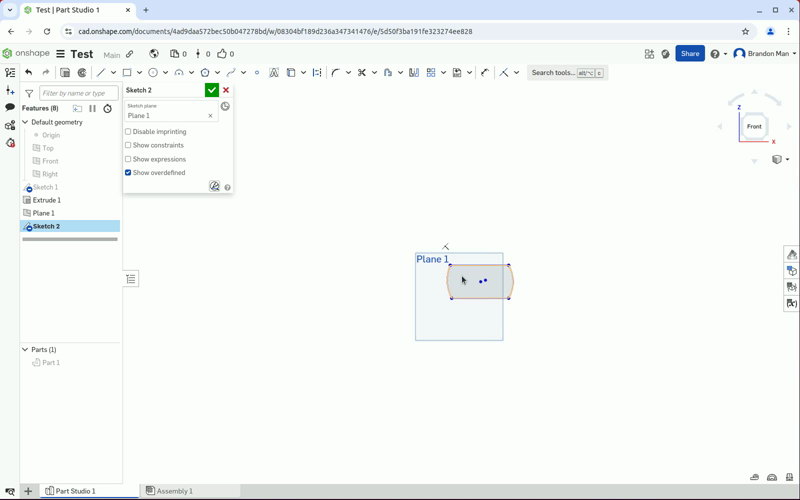
scroll(6)
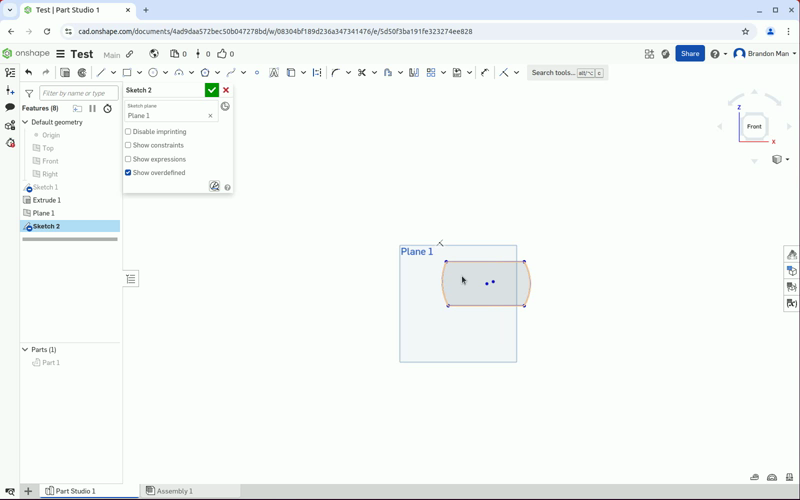
scroll(6)
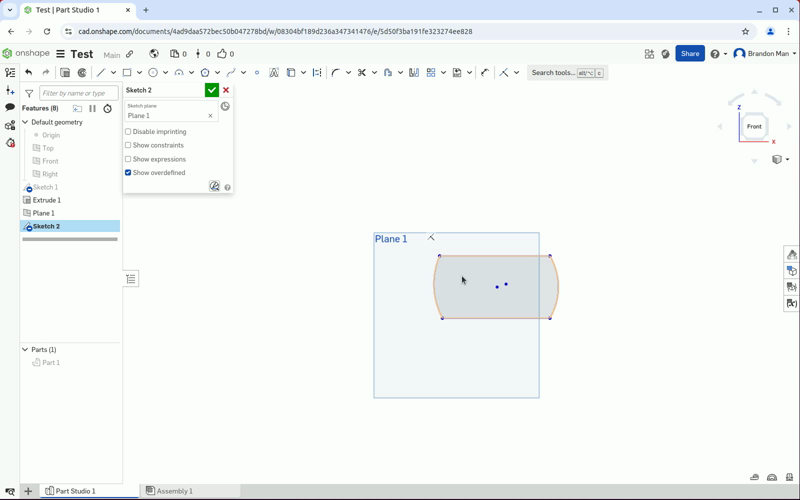
scroll(6)
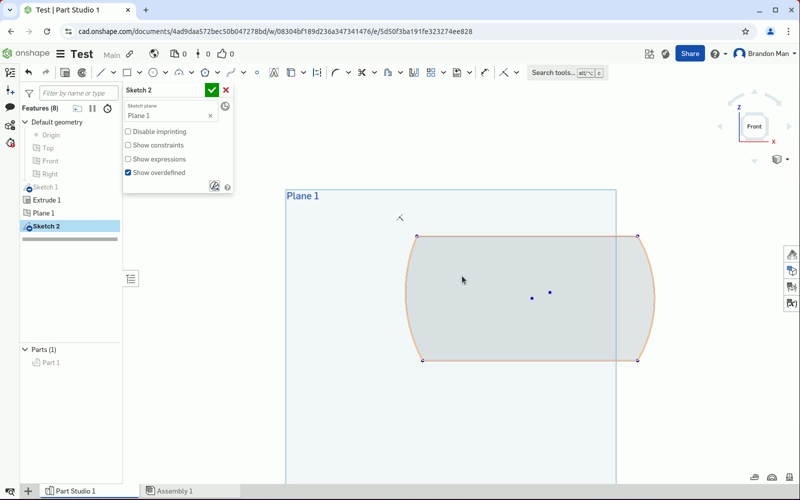
click(462, 275)
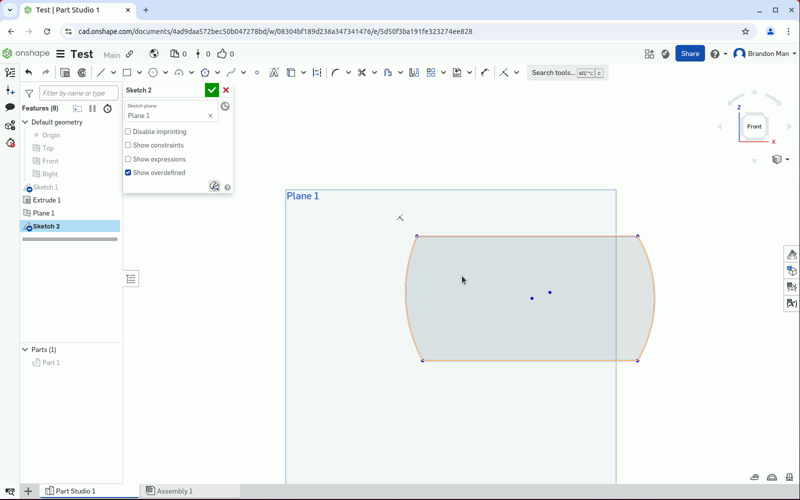
scroll(-6)
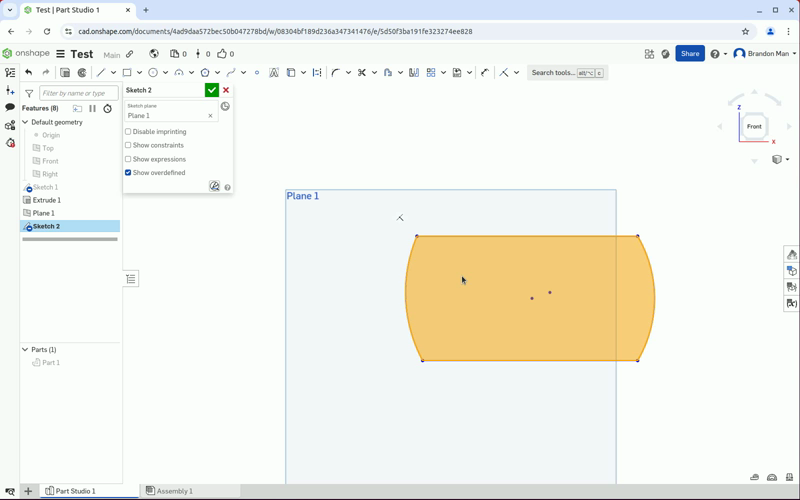
scroll(-6)
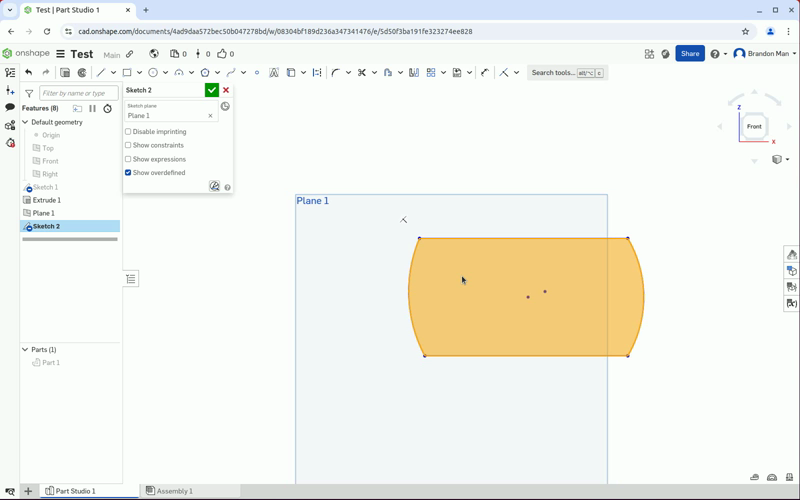
scroll(-6)
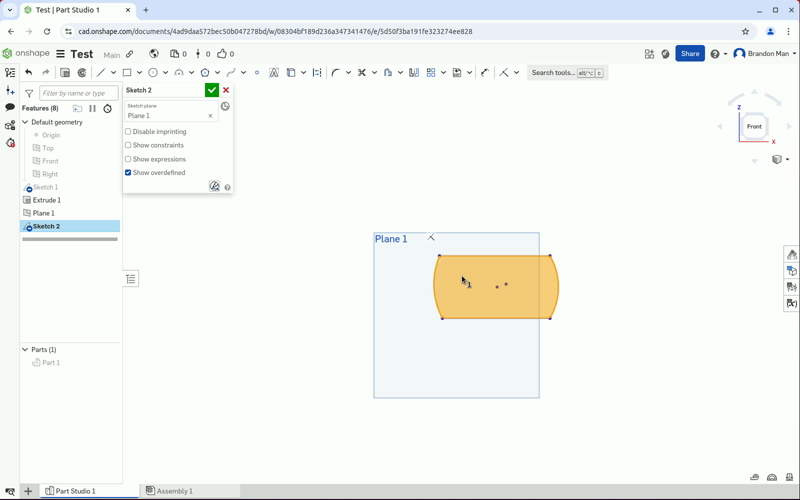
scroll(-6)
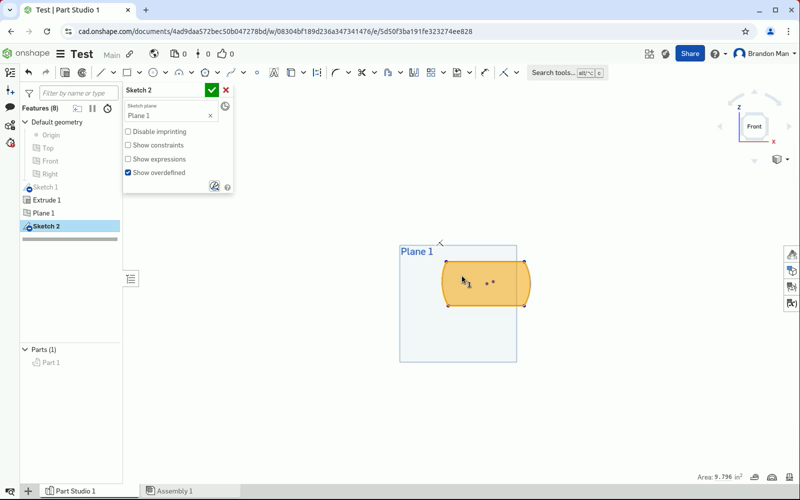
scroll(-6)
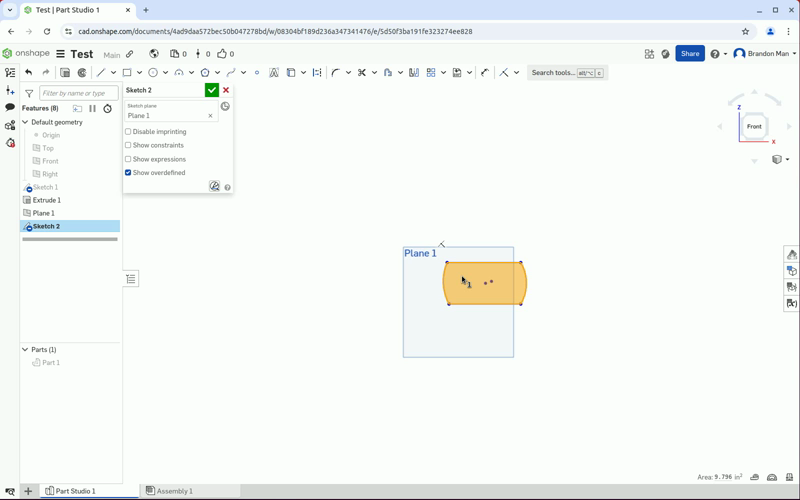
scroll(-6)
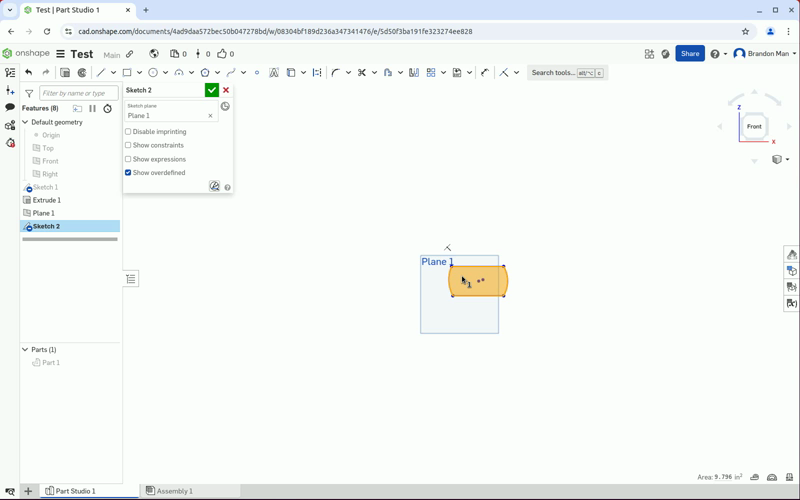
scroll(-6)
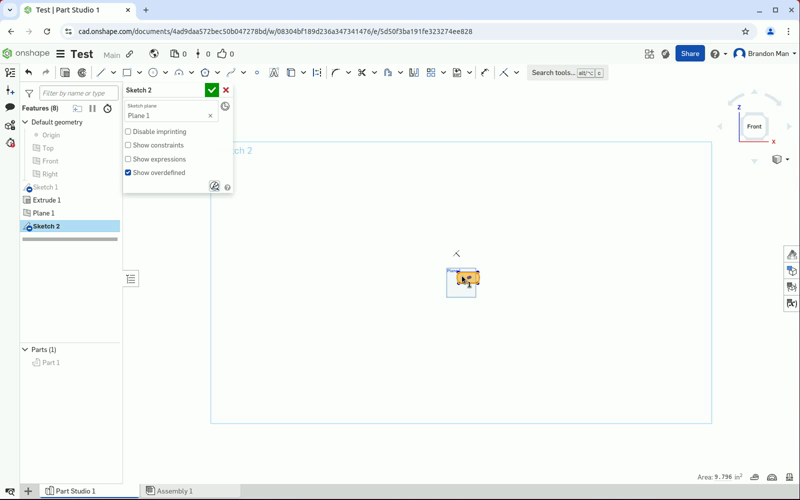
mouse_move(73, 352)
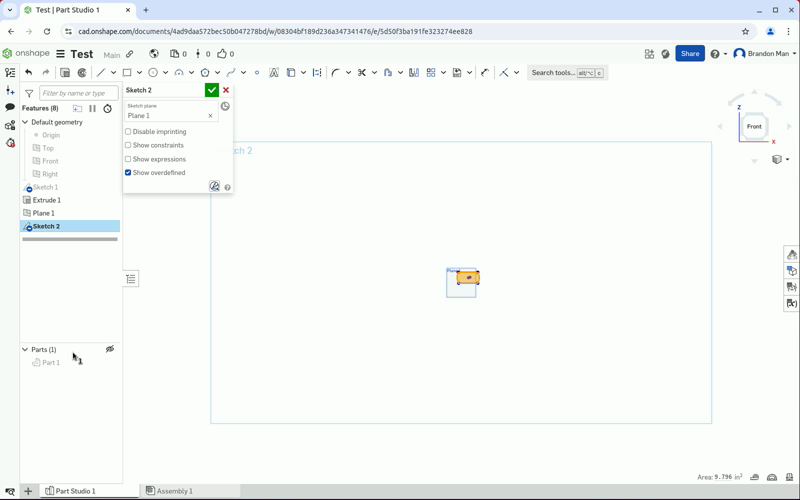
key(shift+y)
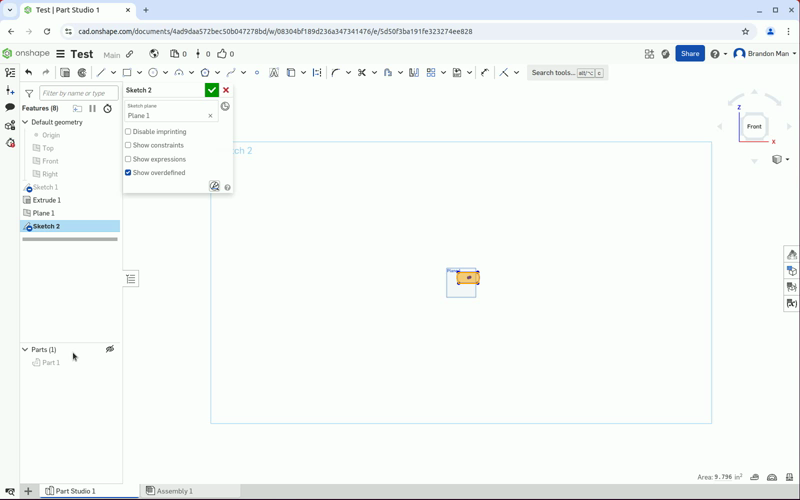
key(shift+e)
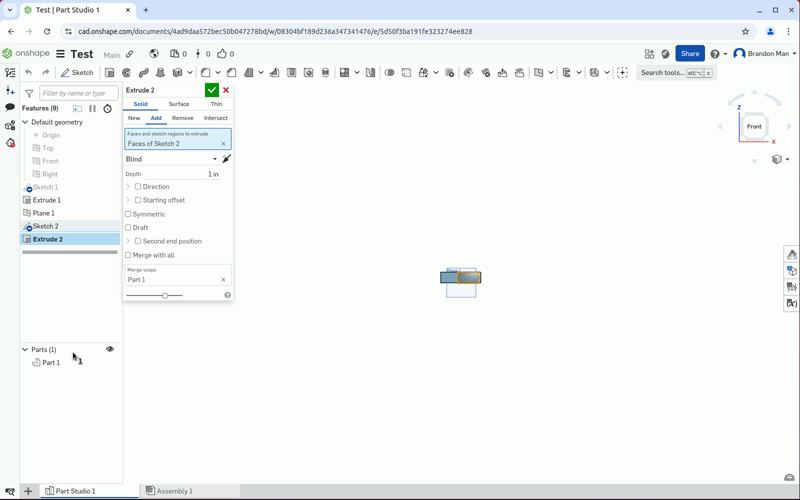
mouse_move(143, 106)
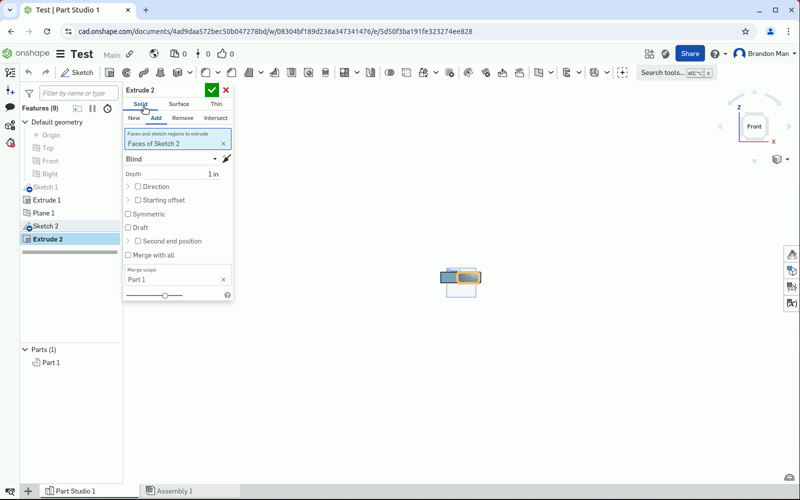
click(143, 106)
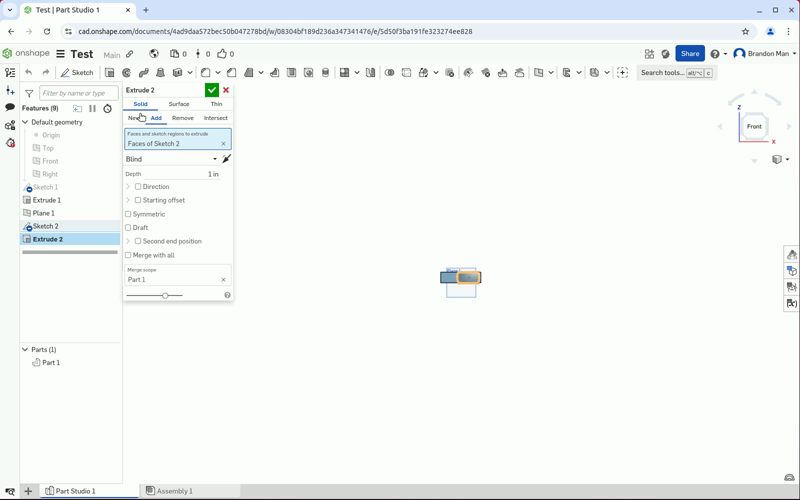
mouse_move(137, 120)
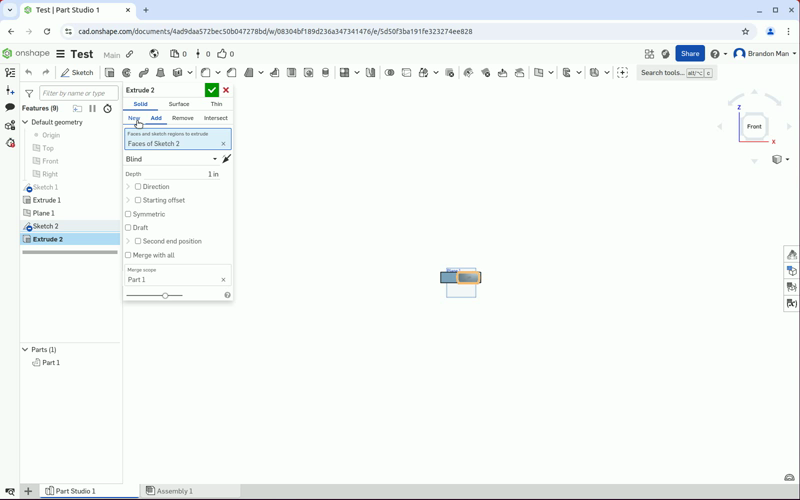
click(137, 120)
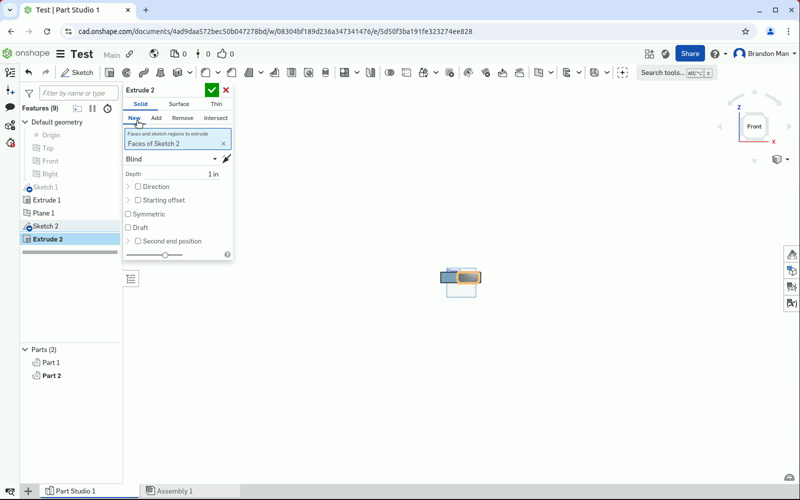
key(tab, 4)
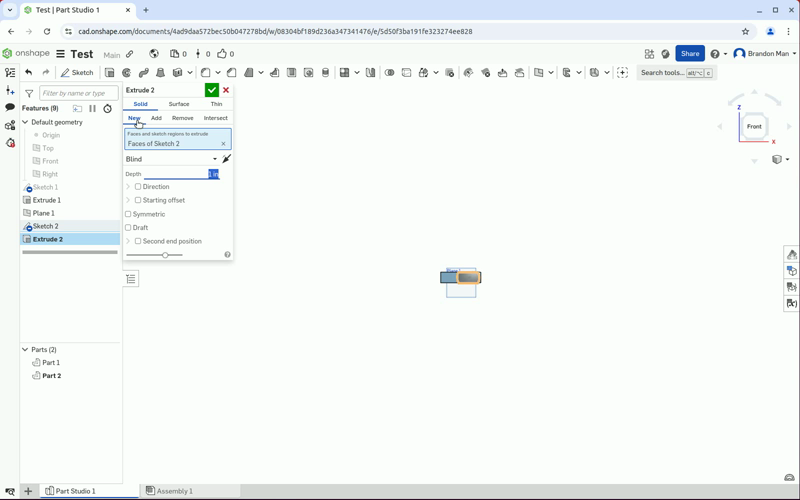
text(6.258)
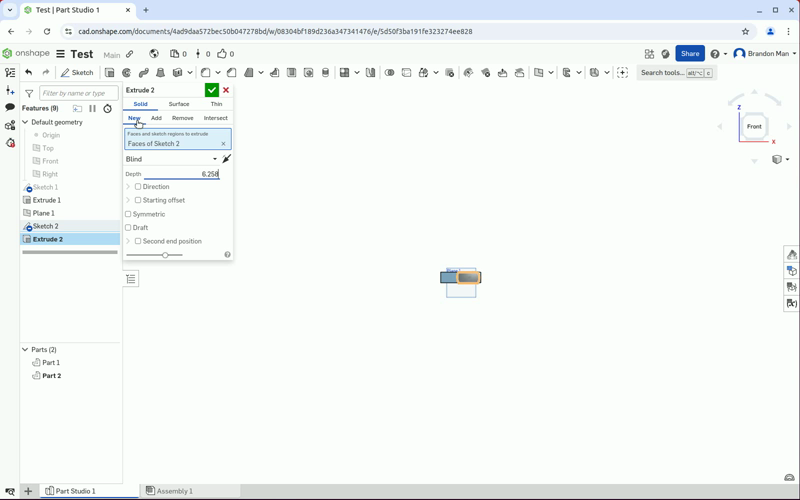
key(tab, 3)
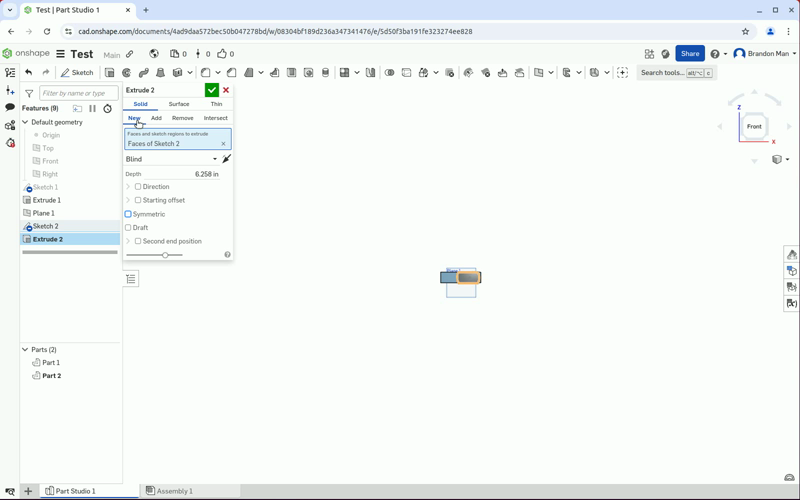
key(space)
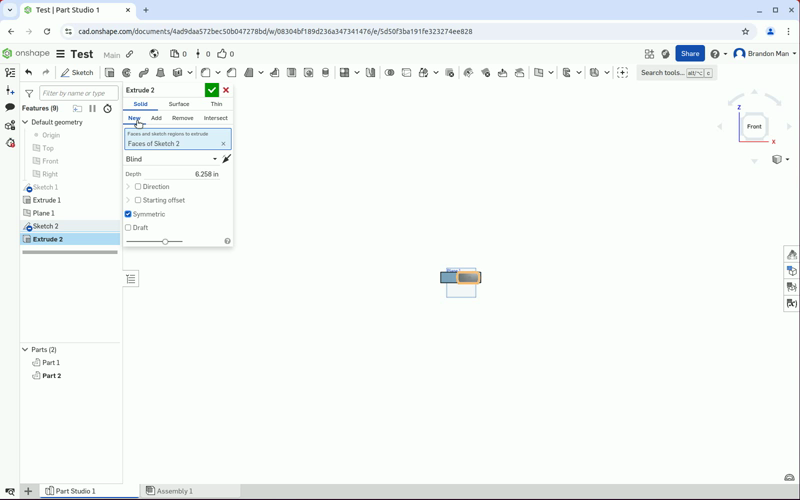
key(enter)
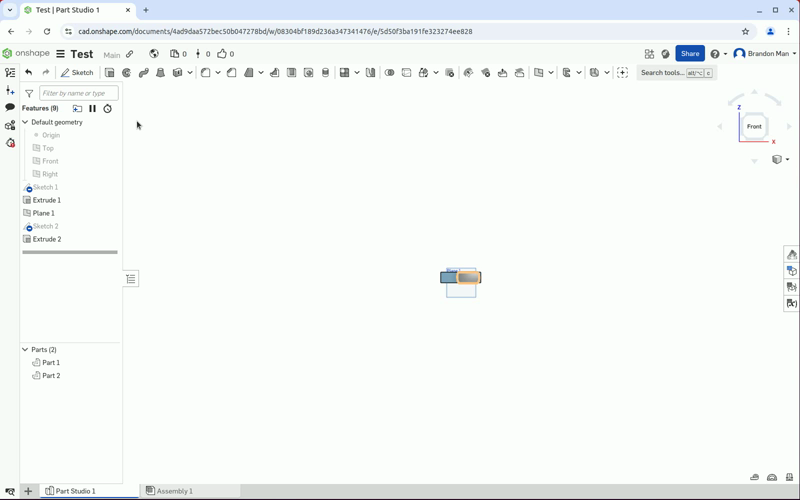
key(shift+h)
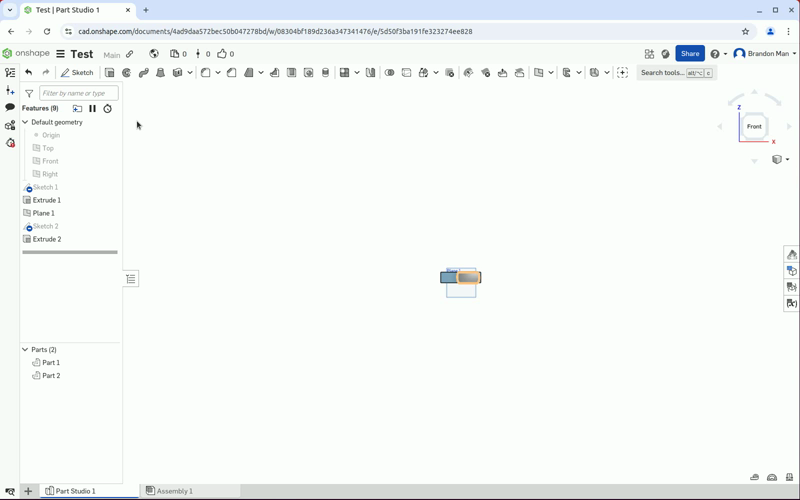
key(shift+h)
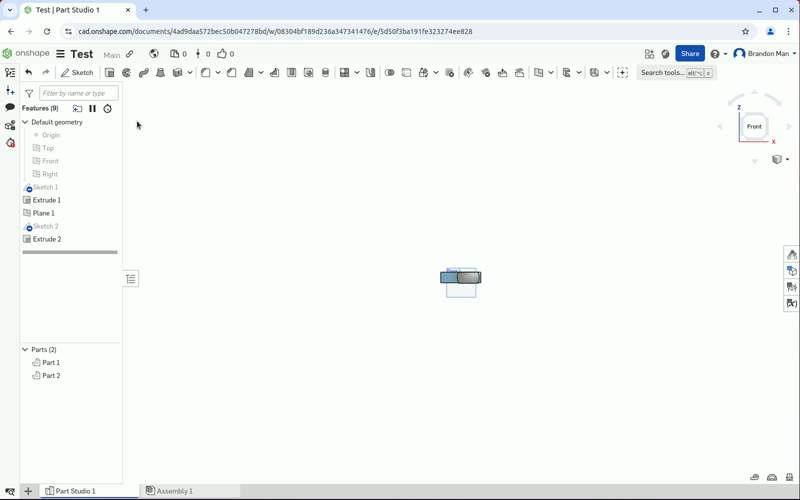
mouse_move(73, 189)
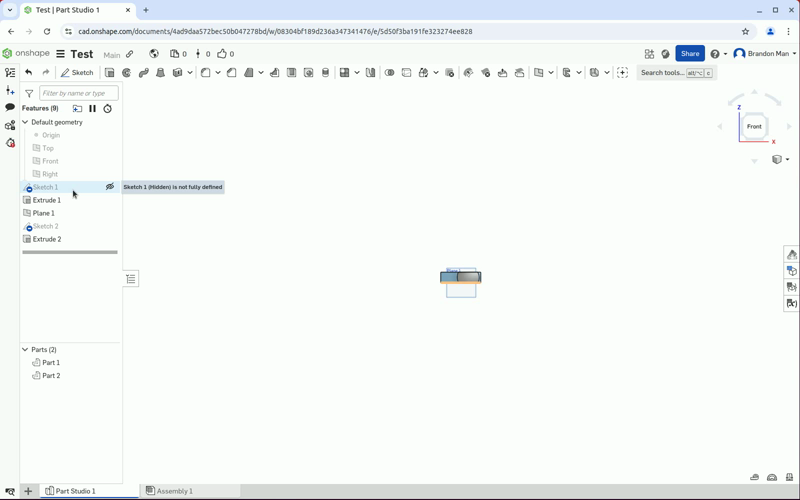
click(73, 189)
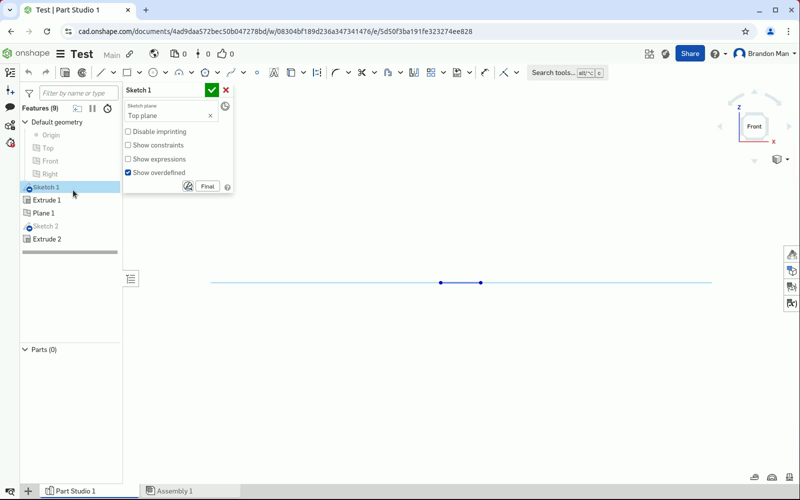
mouse_move(229, 92)
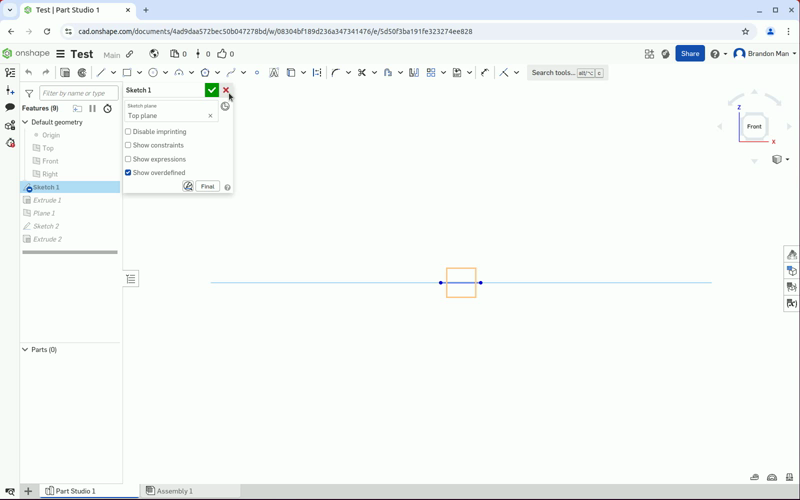
click(229, 92)
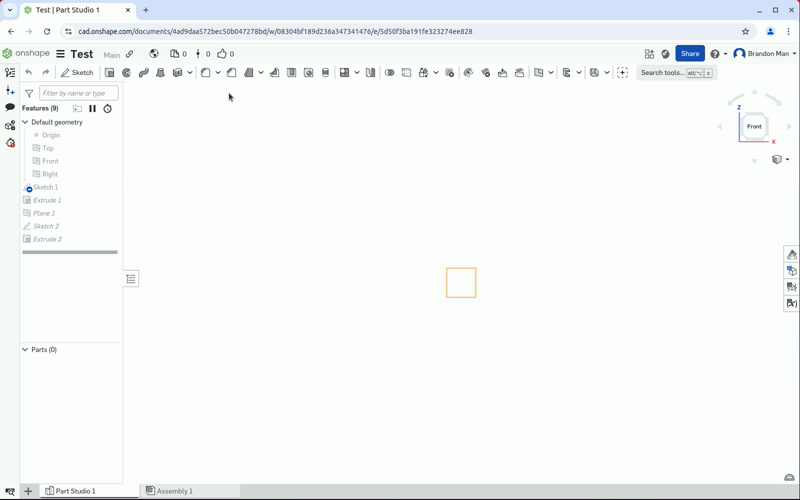
key(shift+s)
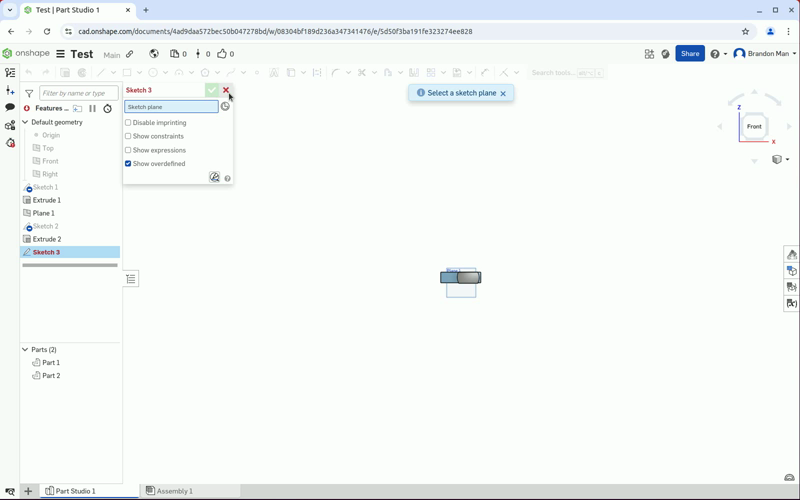
mouse_move(73, 215)
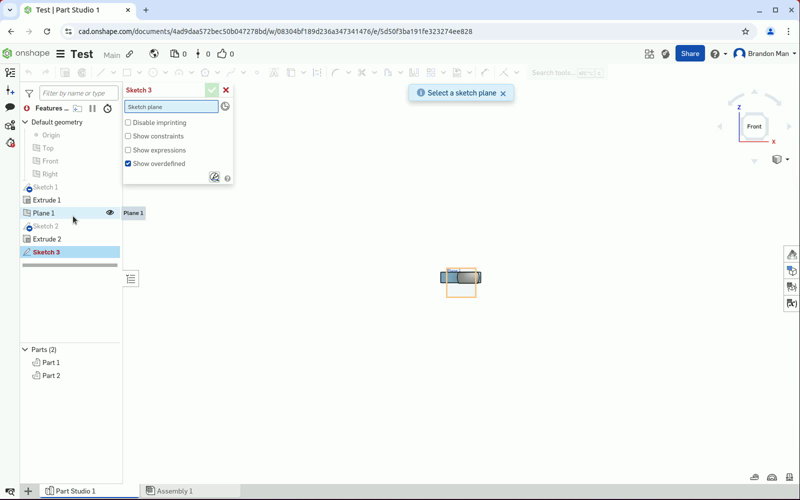
click(73, 215)
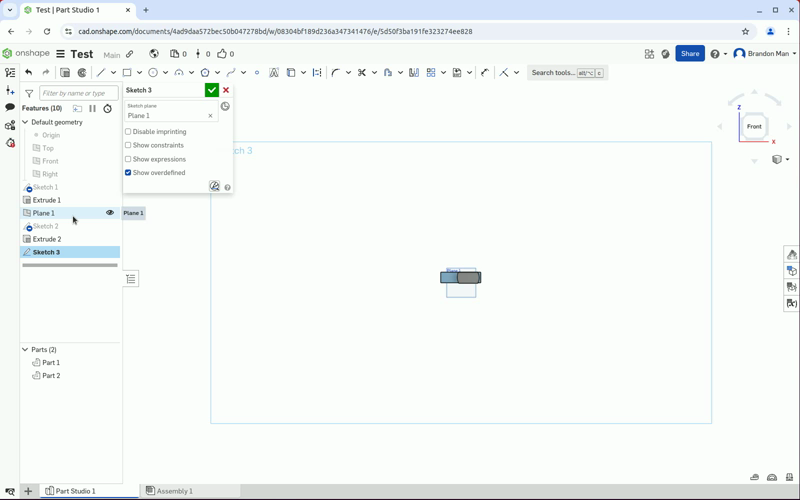
mouse_move(73, 352)
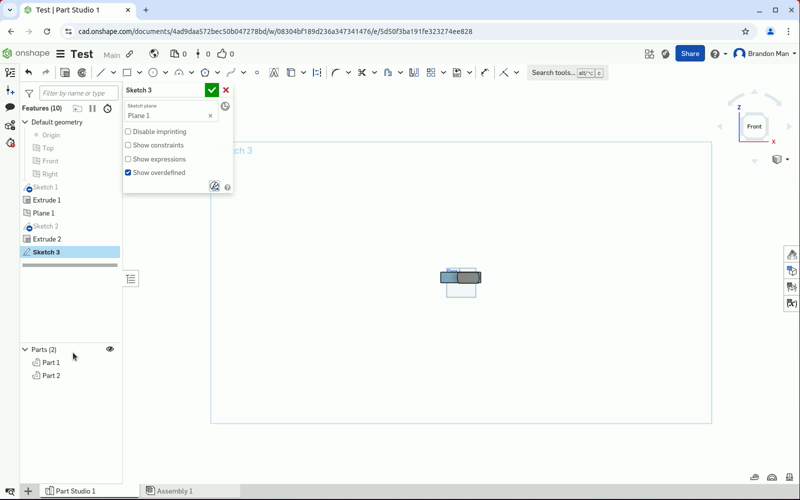
key(y)
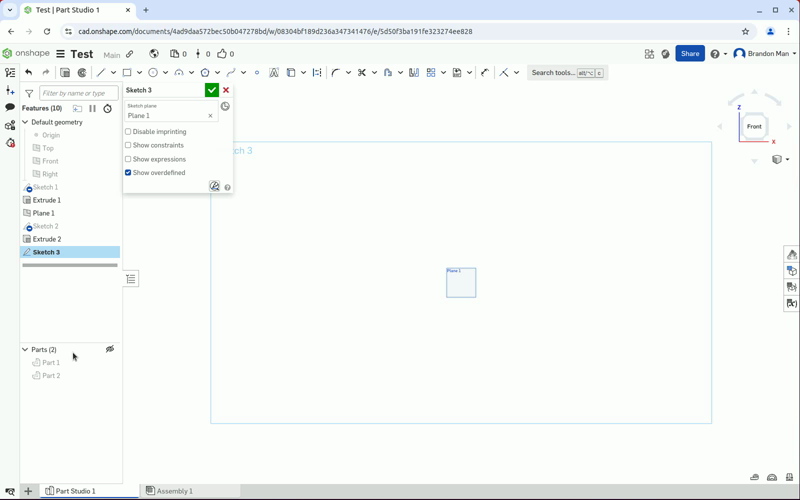
key(l)
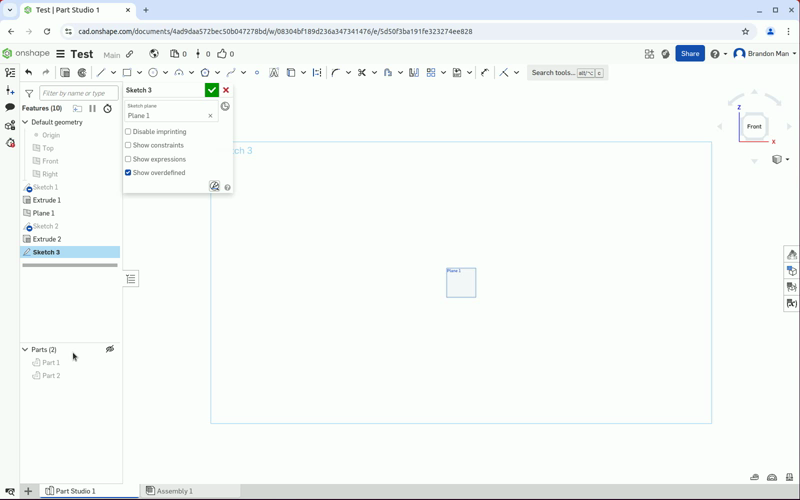
key_down(shift)
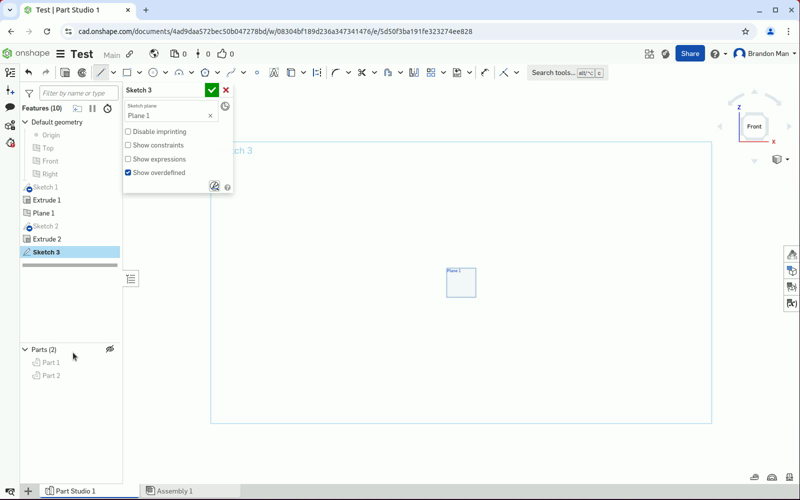
mouse_move(458, 272)
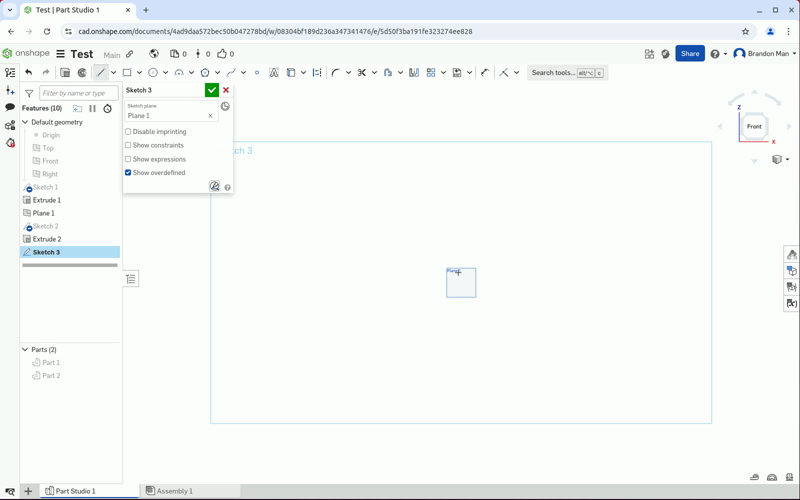
click(458, 272)
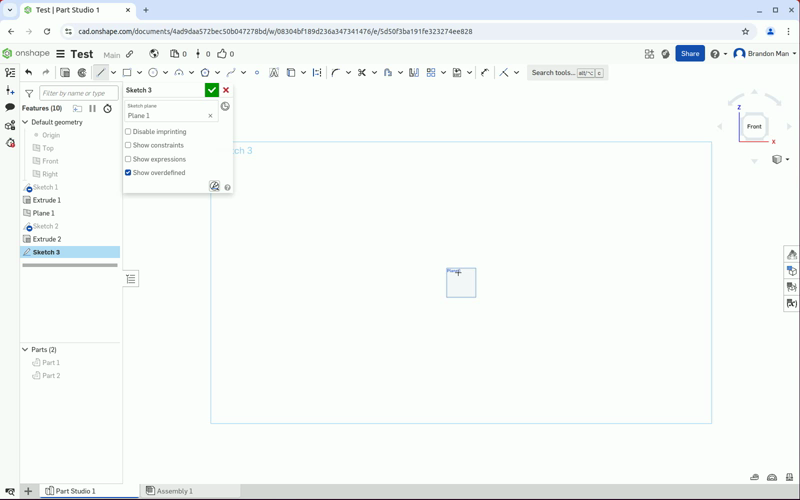
key_up(shift)
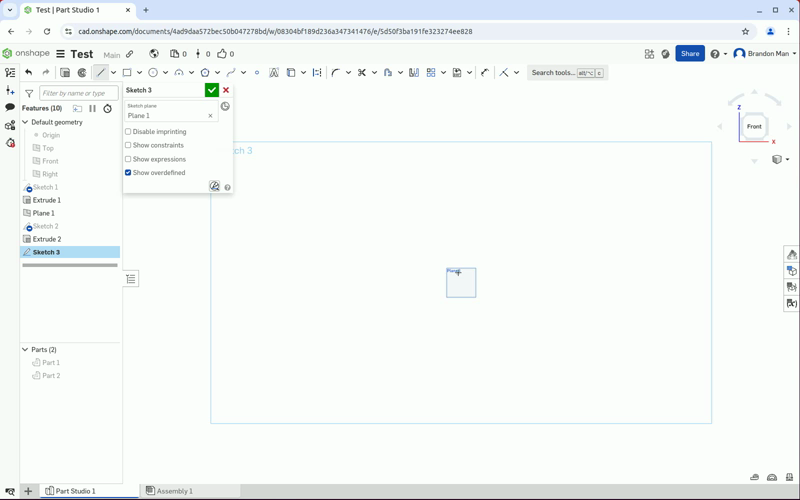
key_down(shift)
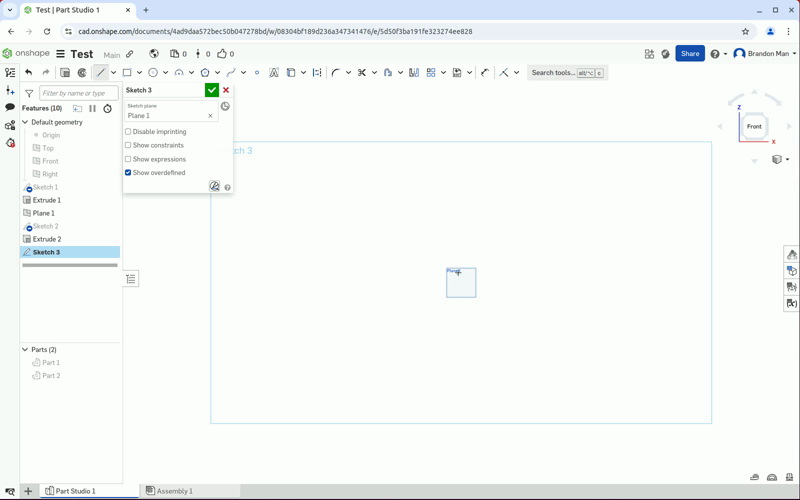
mouse_move(488, 272)
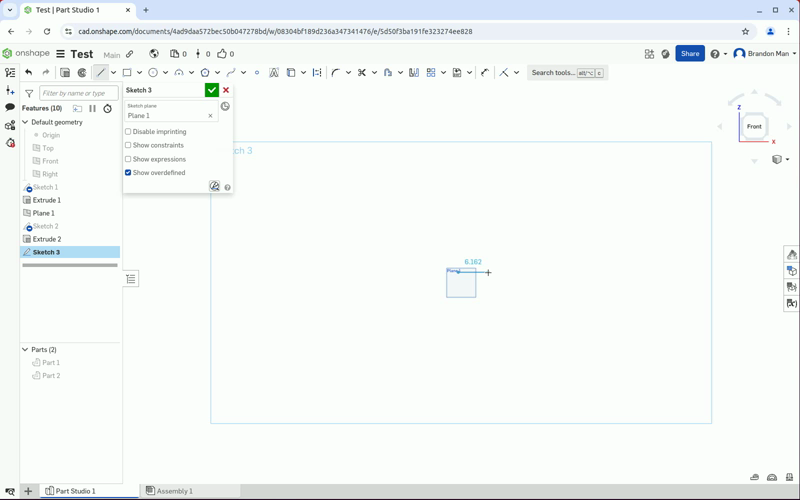
mouse_move(477, 272)
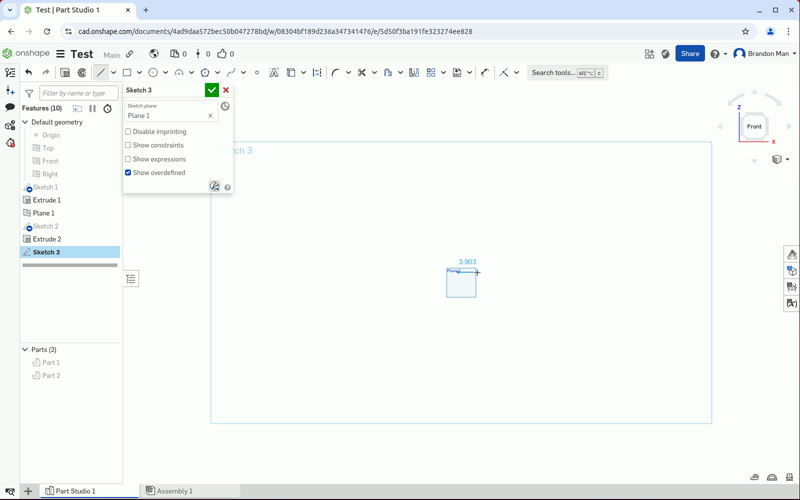
click(477, 272)
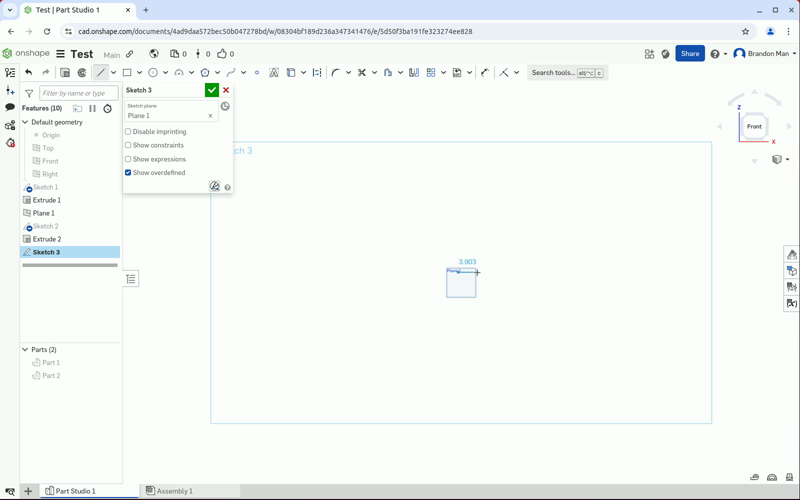
key_up(shift)
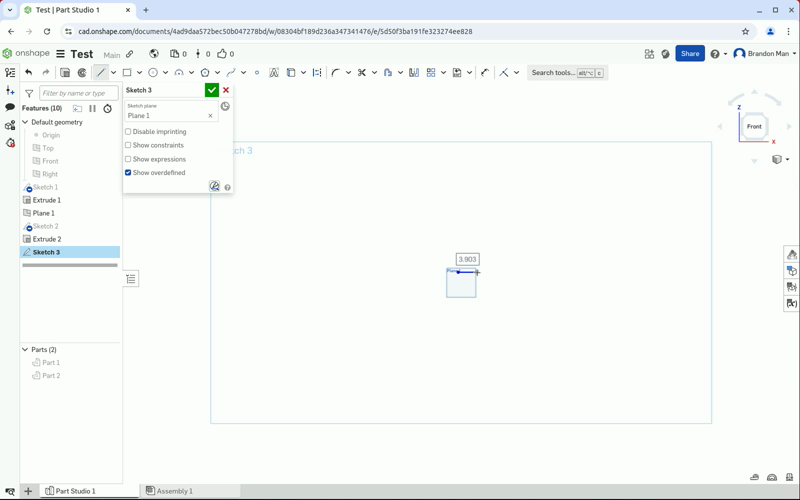
key(esc)
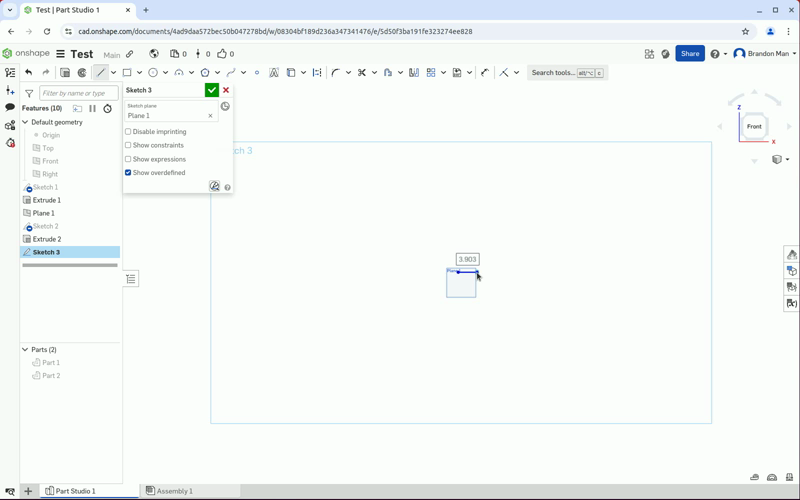
key(a)
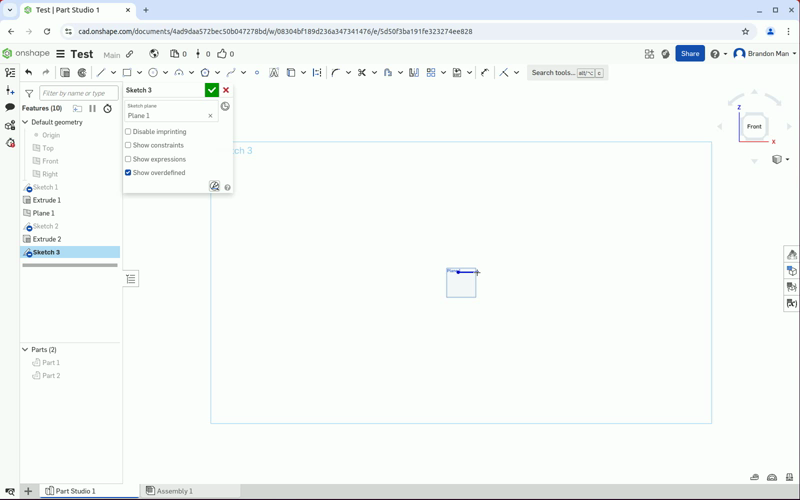
mouse_move(477, 272)
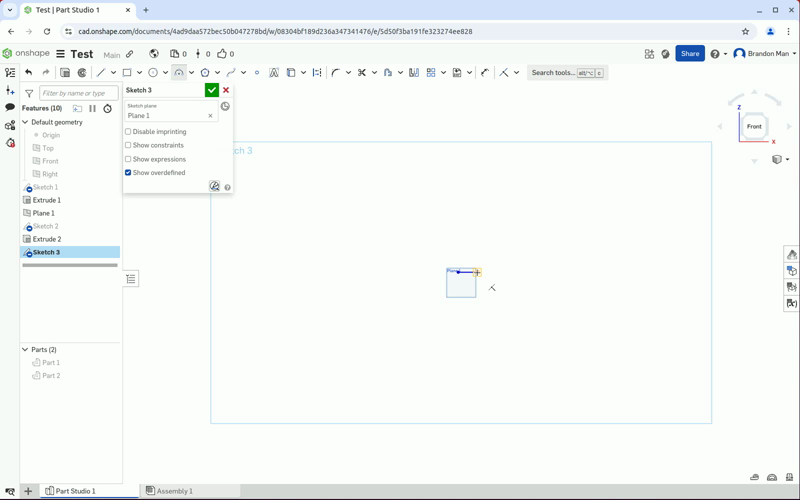
click(477, 272)
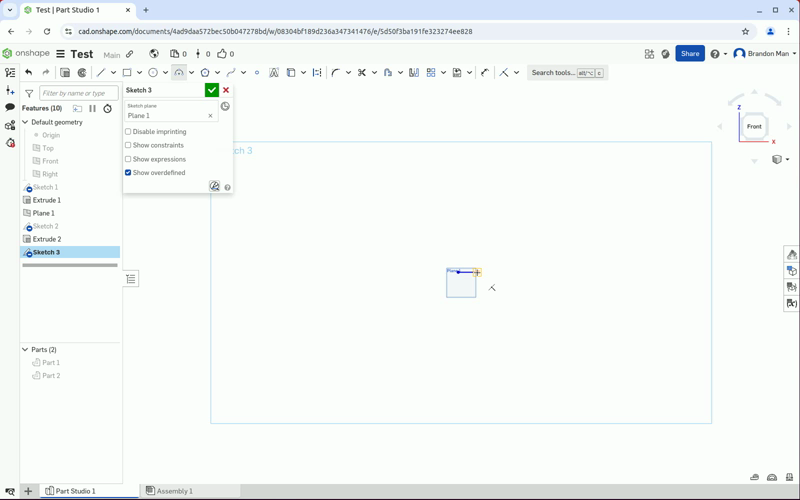
mouse_move(458, 272)
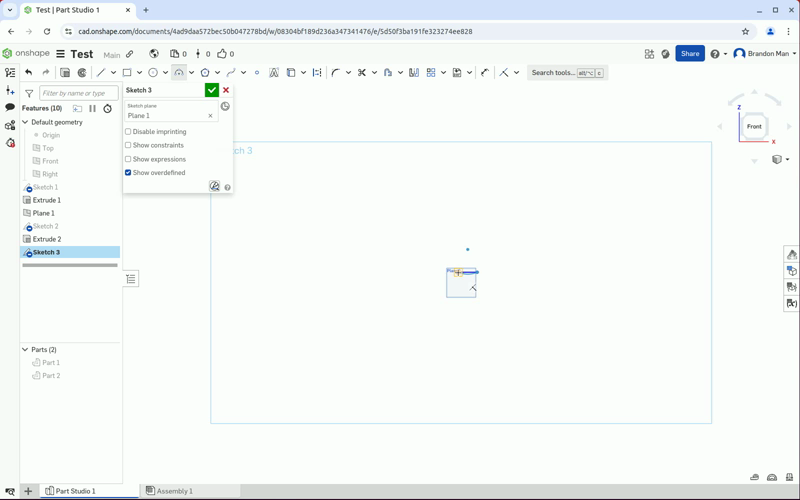
click(458, 272)
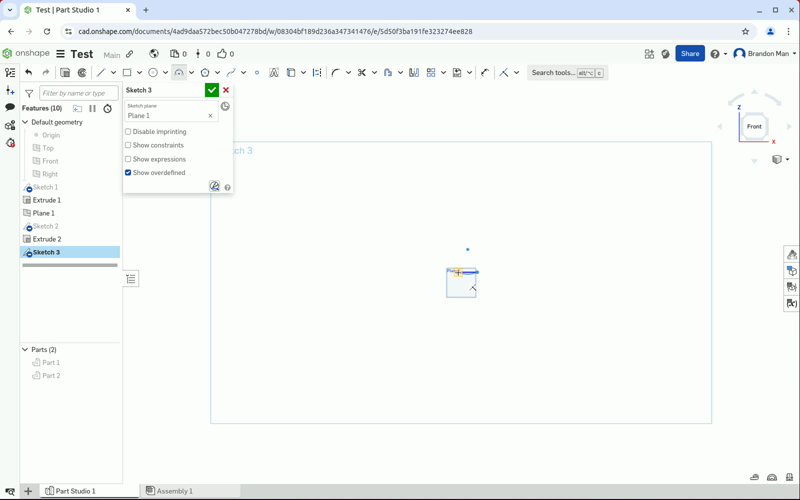
key_down(shift)
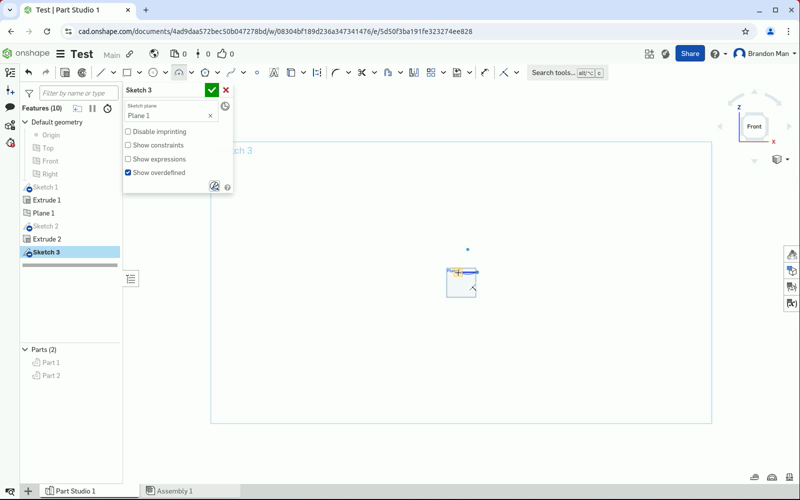
mouse_move(467, 266)
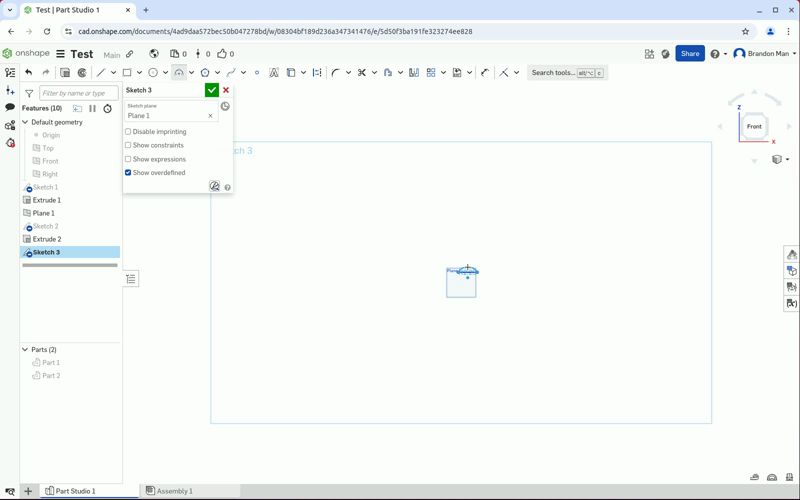
click(467, 266)
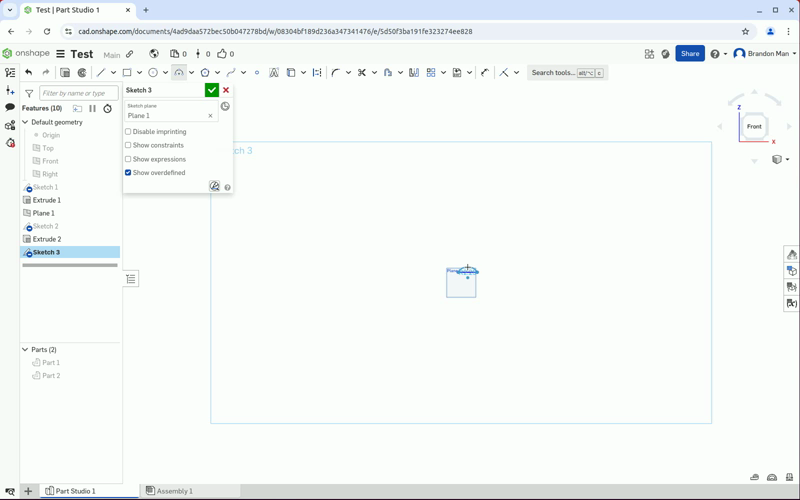
key_up(shift)
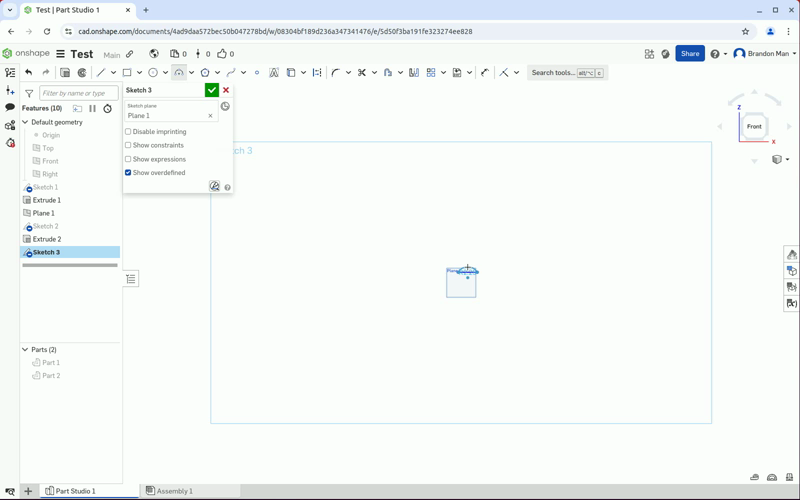
key(esc)
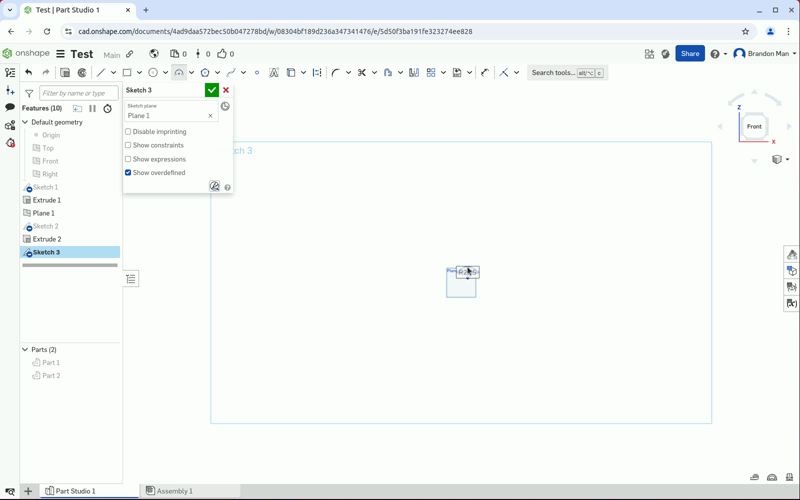
mouse_move(468, 271)
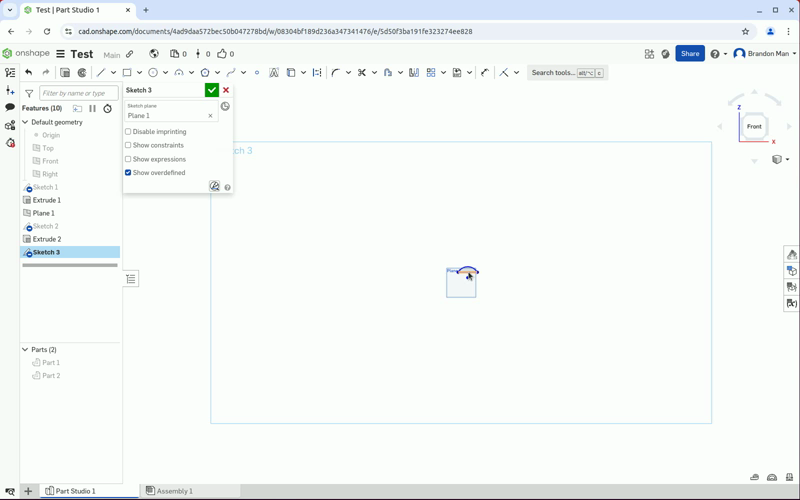
scroll(6)
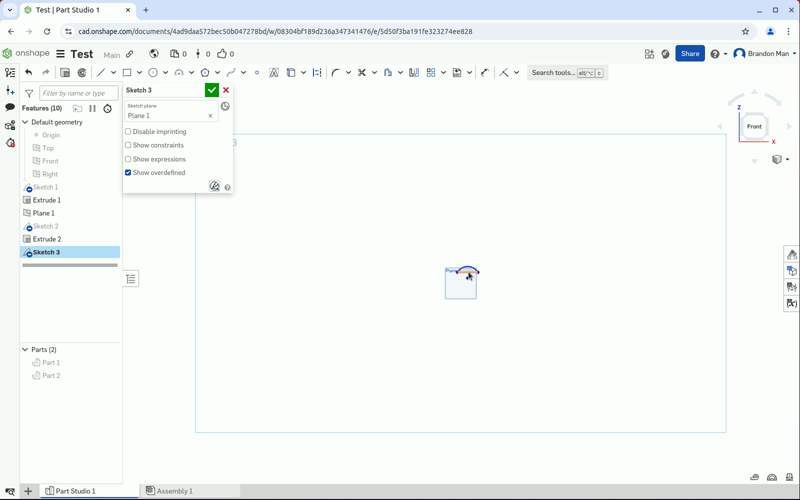
scroll(6)
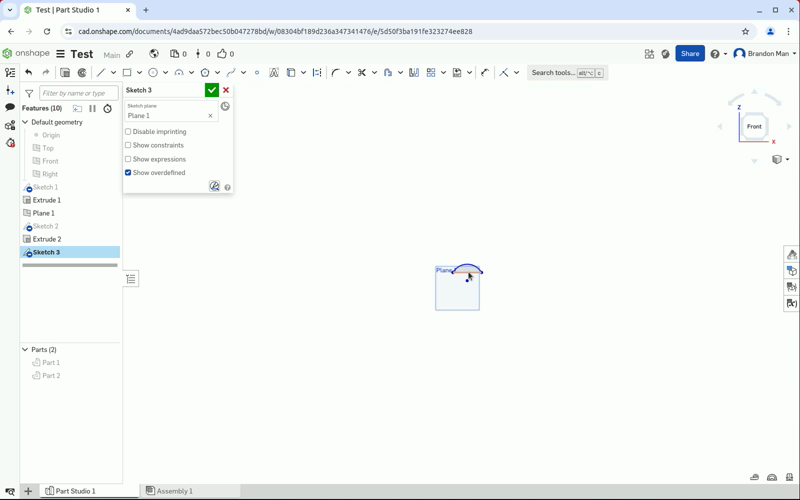
scroll(6)
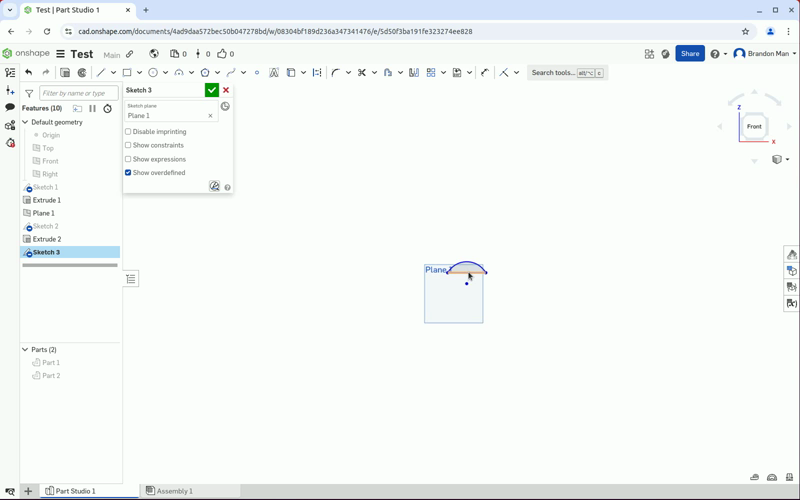
scroll(6)
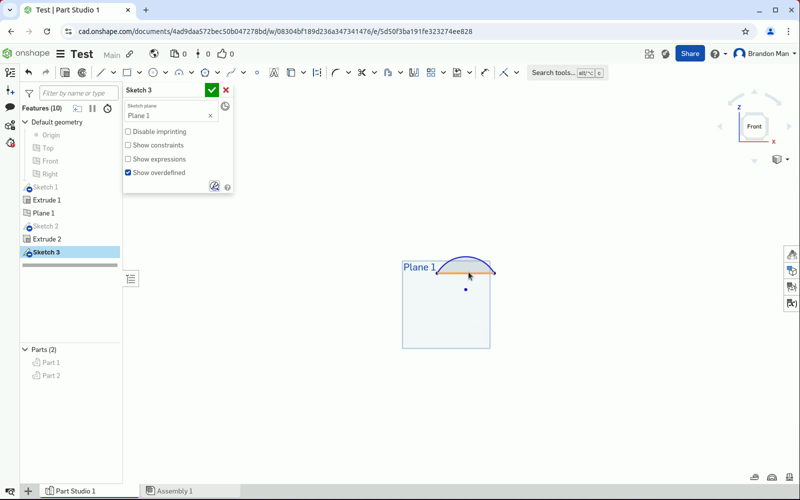
scroll(6)
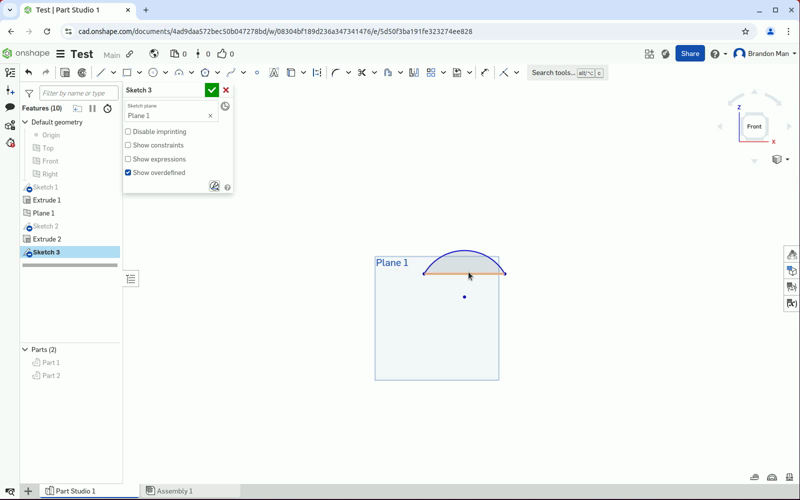
scroll(6)
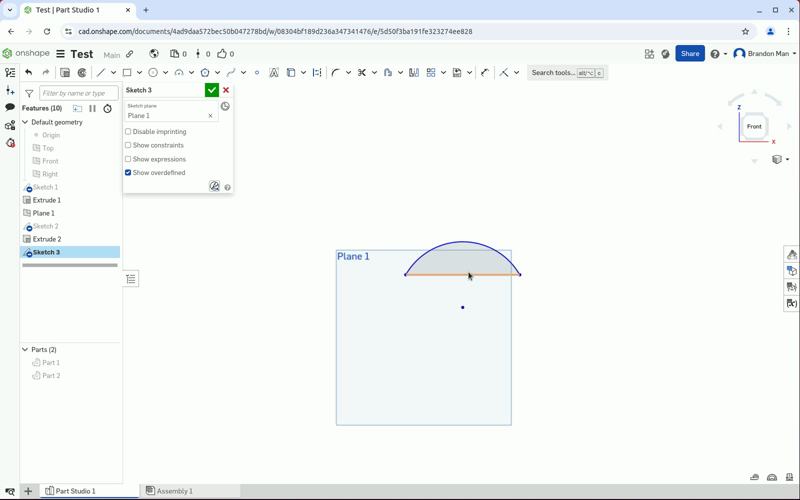
scroll(6)
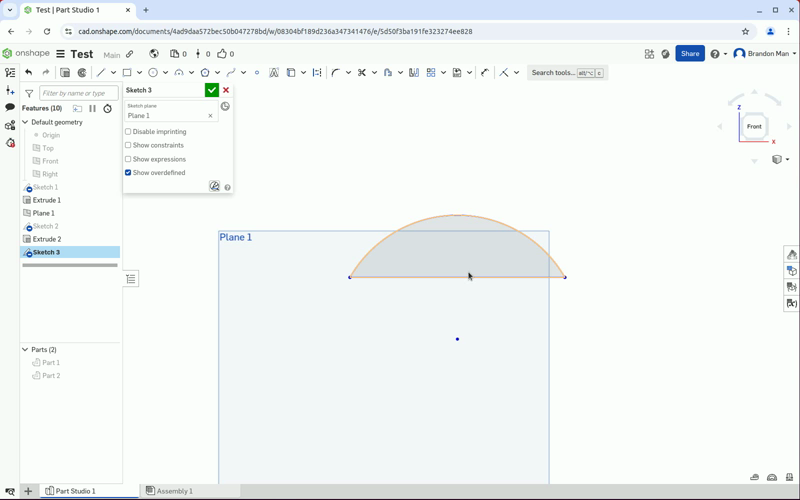
click(468, 271)
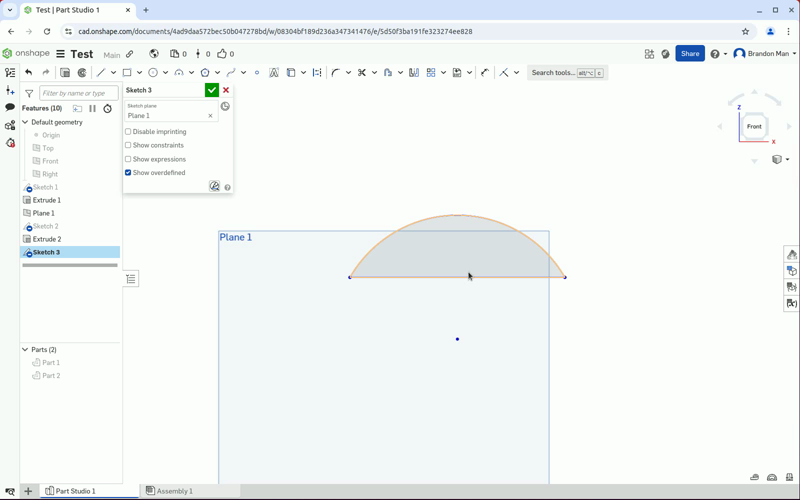
scroll(-6)
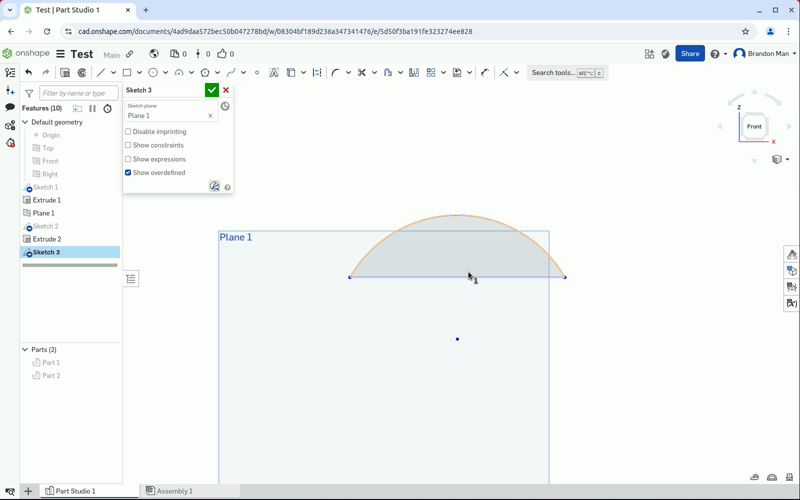
scroll(-6)
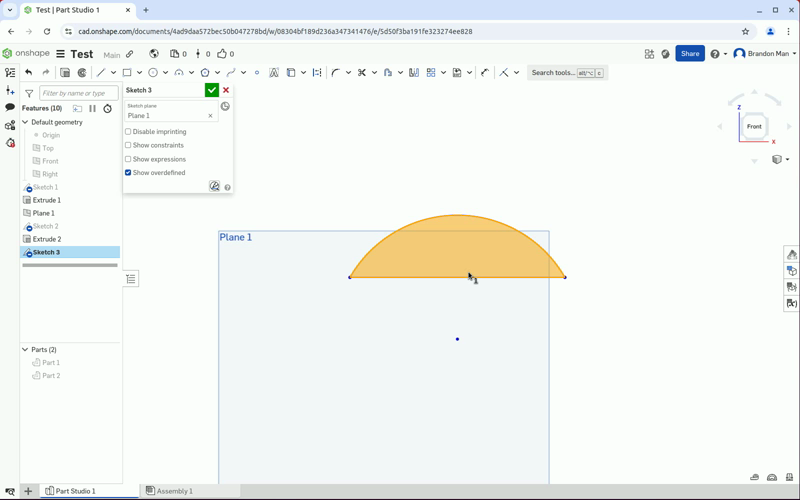
scroll(-6)
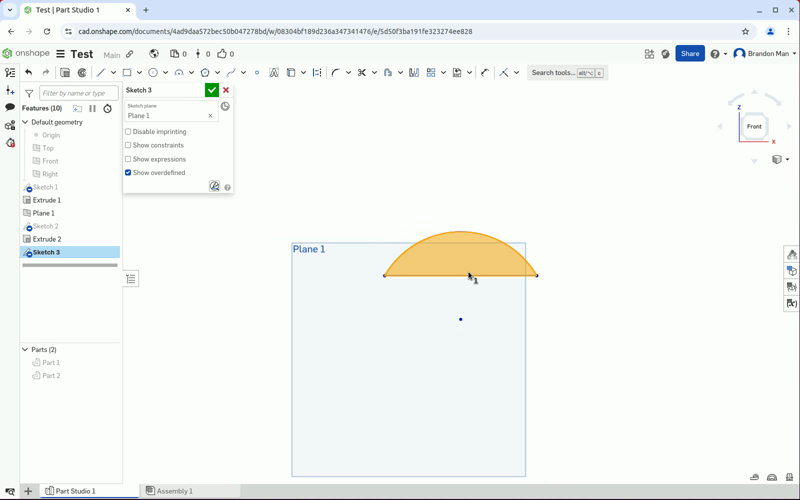
scroll(-6)
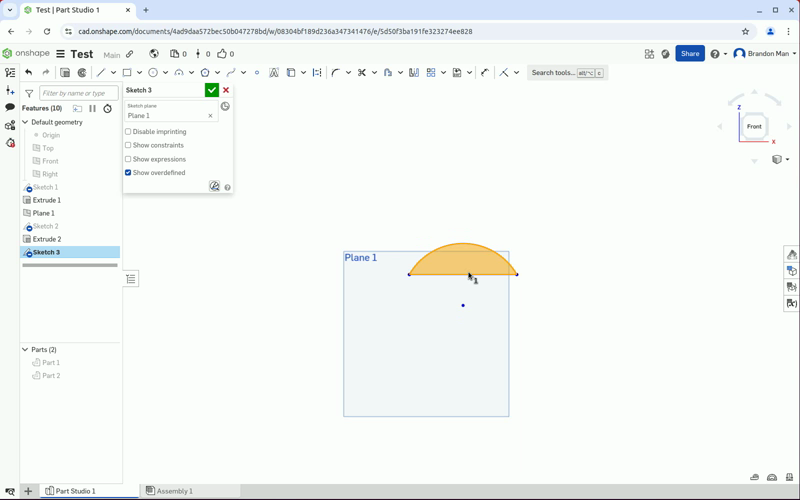
scroll(-6)
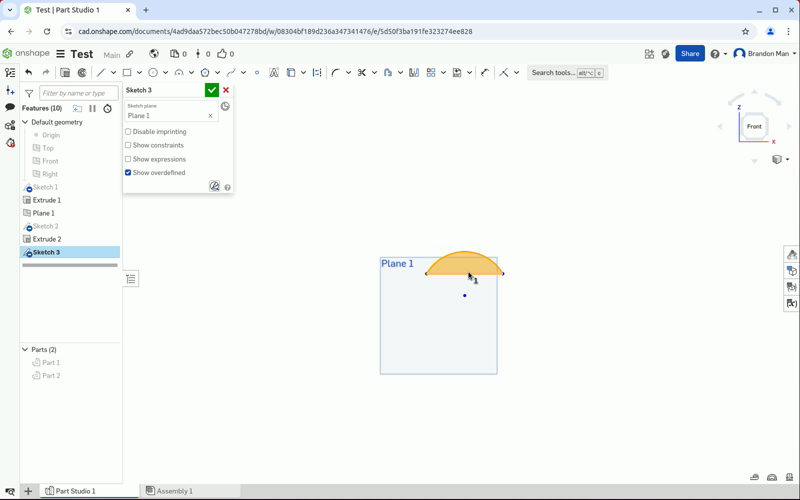
scroll(-6)
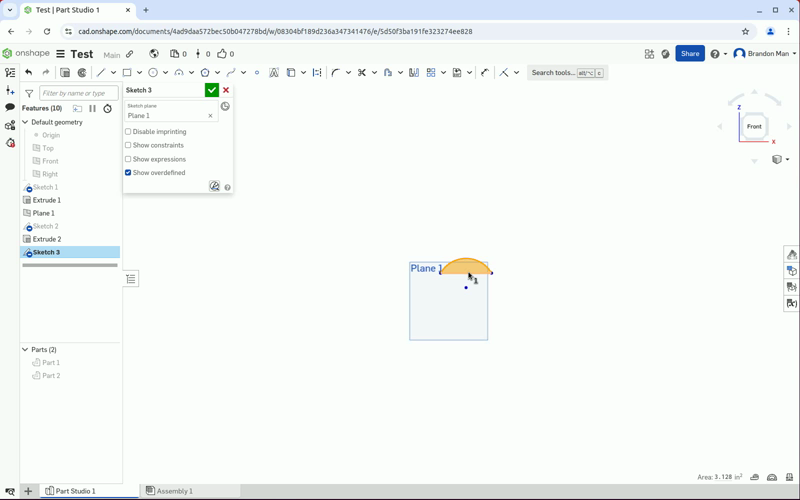
scroll(-6)
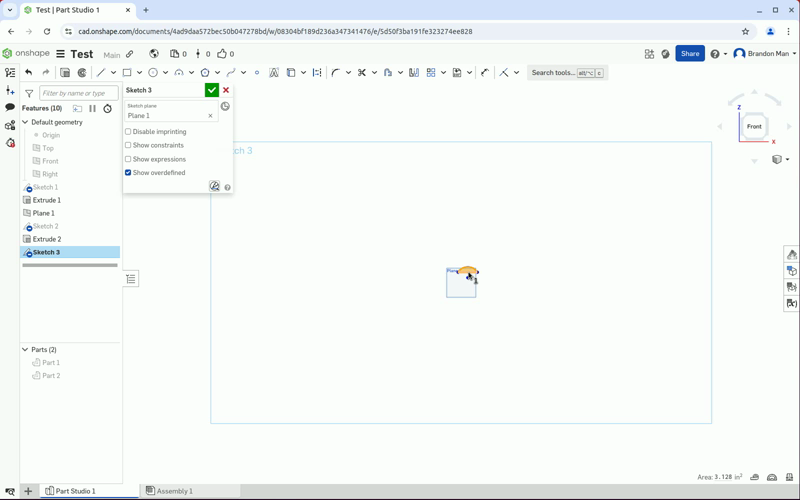
mouse_move(73, 352)
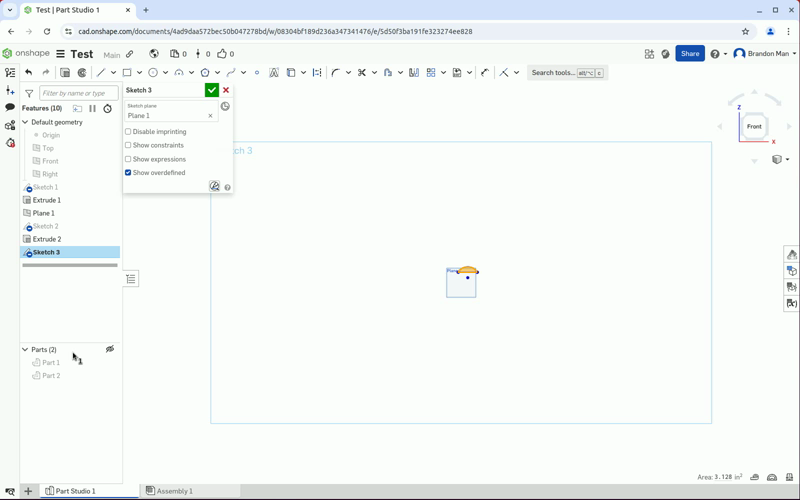
key(shift+y)
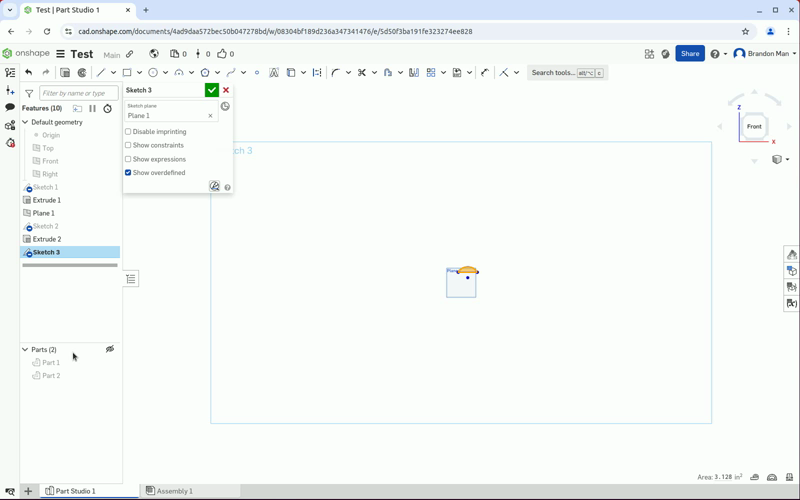
key(shift+e)
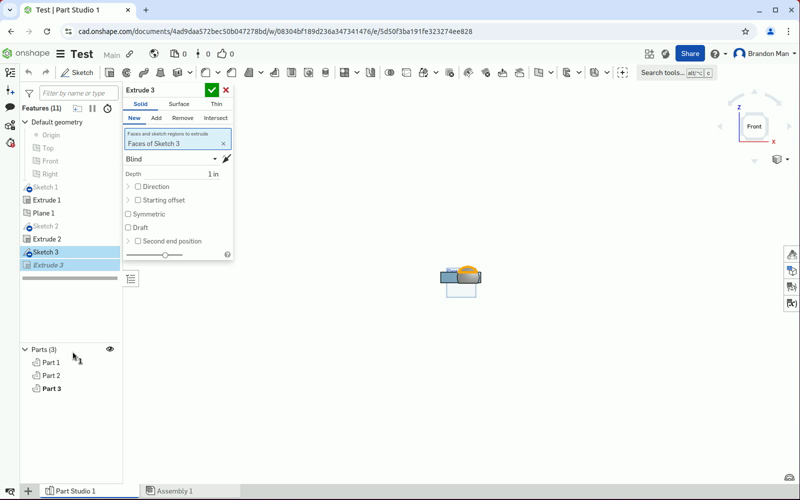
mouse_move(143, 106)
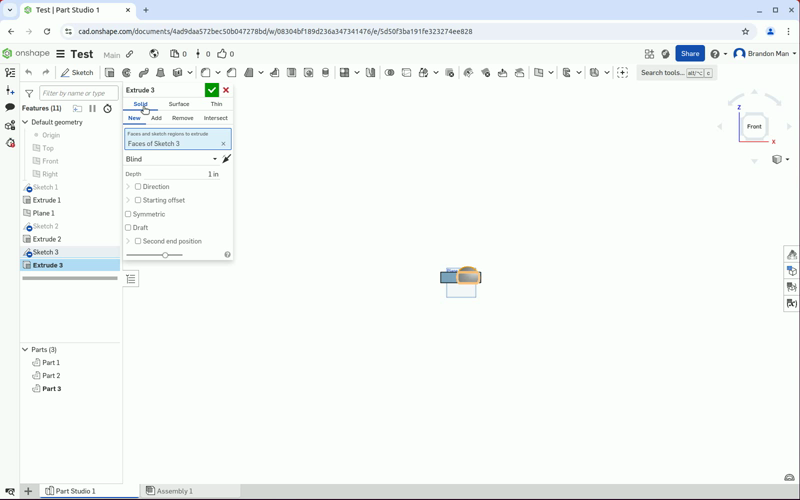
click(143, 106)
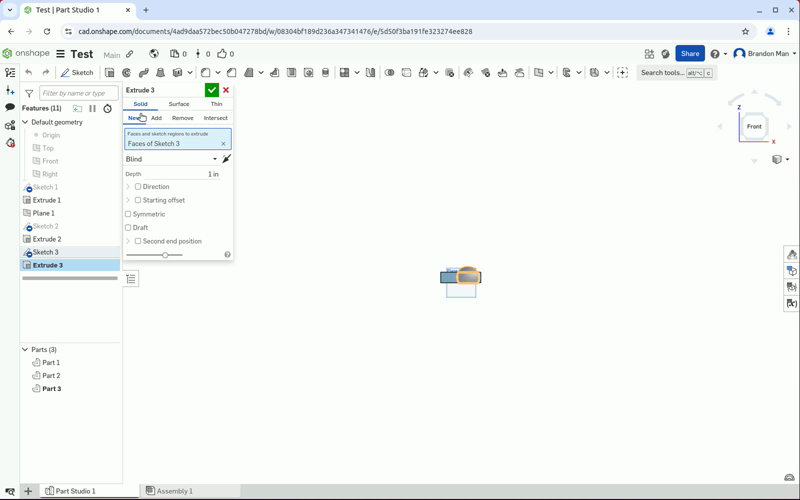
mouse_move(137, 120)
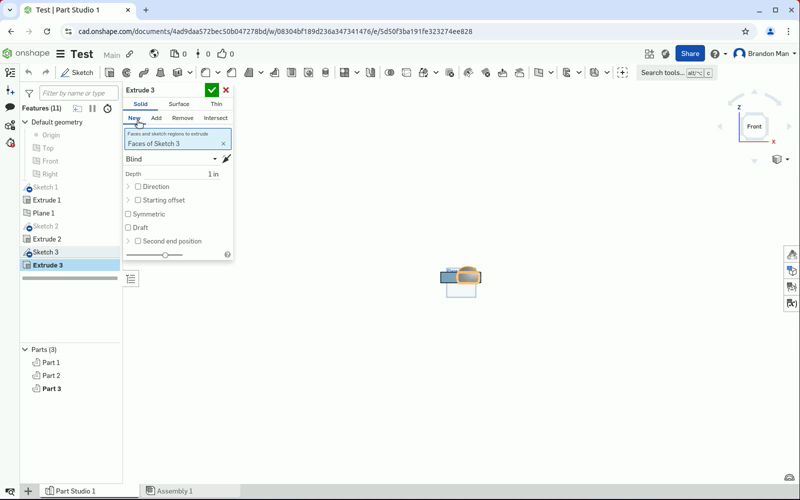
click(137, 120)
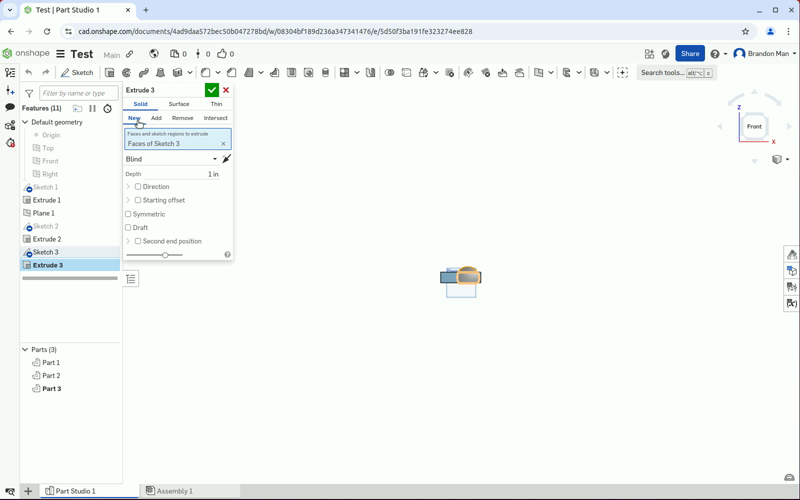
key(tab, 4)
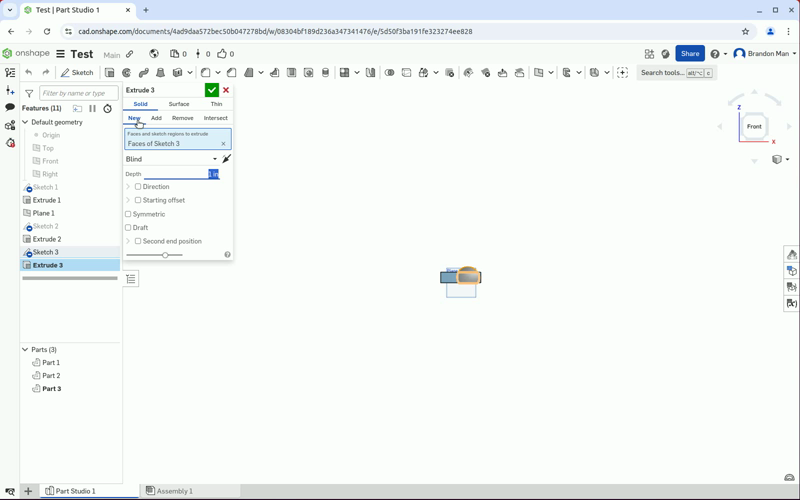
text(6.258)
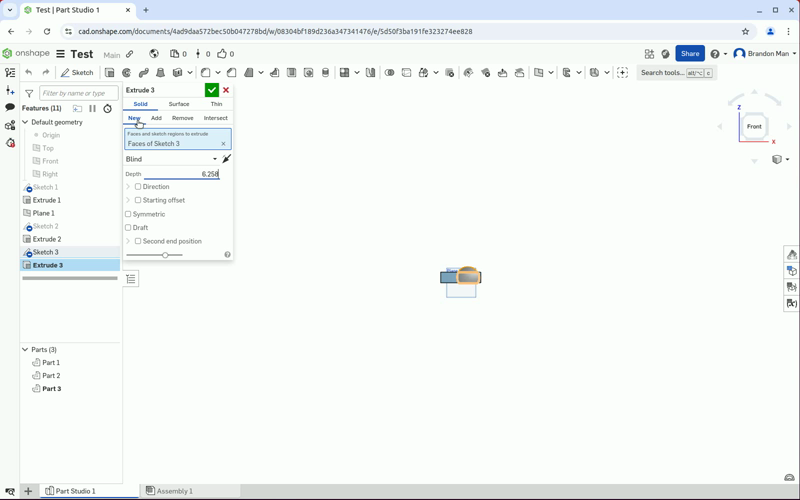
key(tab, 3)
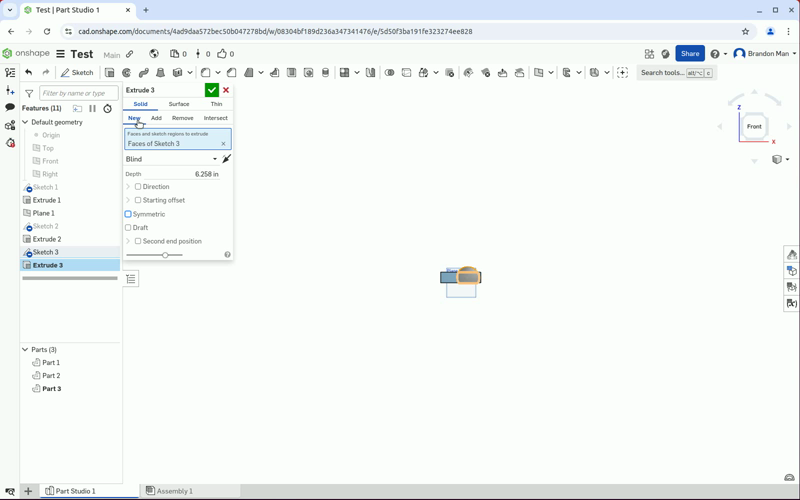
key(space)
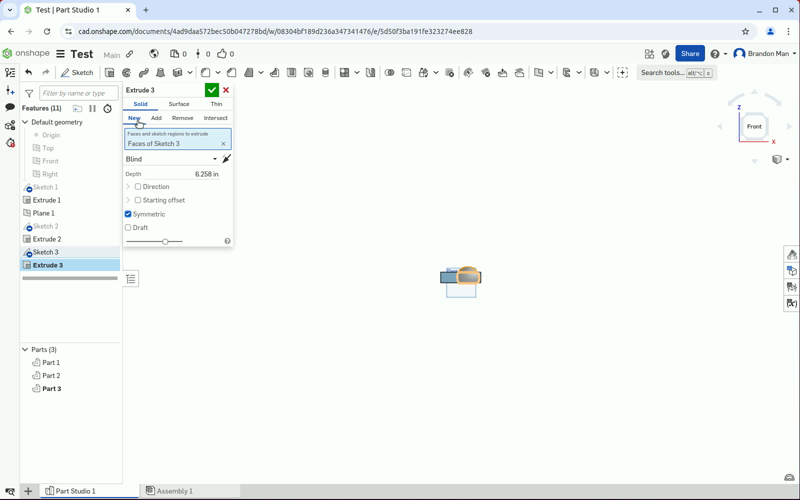
key(enter)
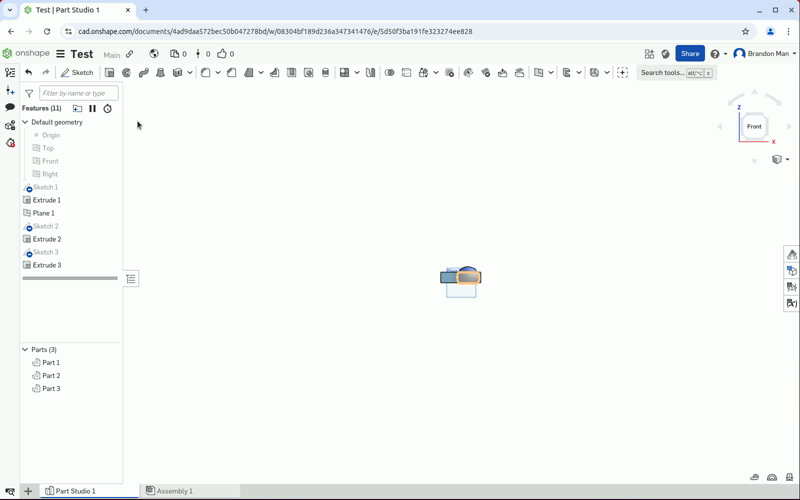
key(shift+h)
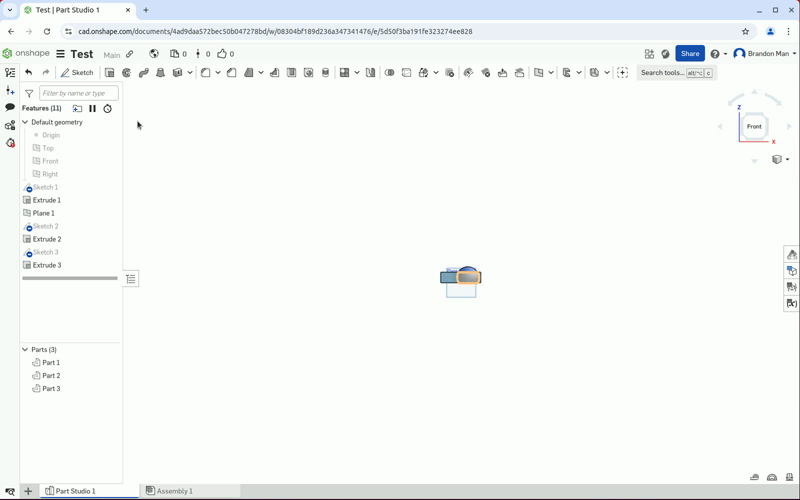
key(shift+h)
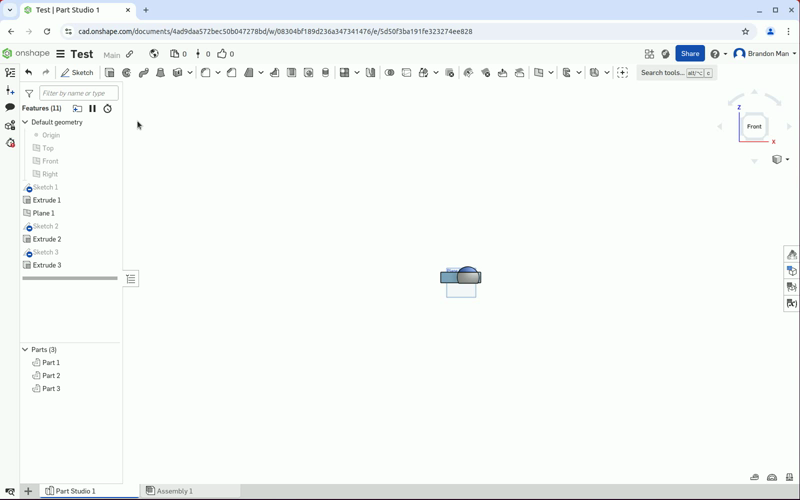
mouse_move(73, 189)
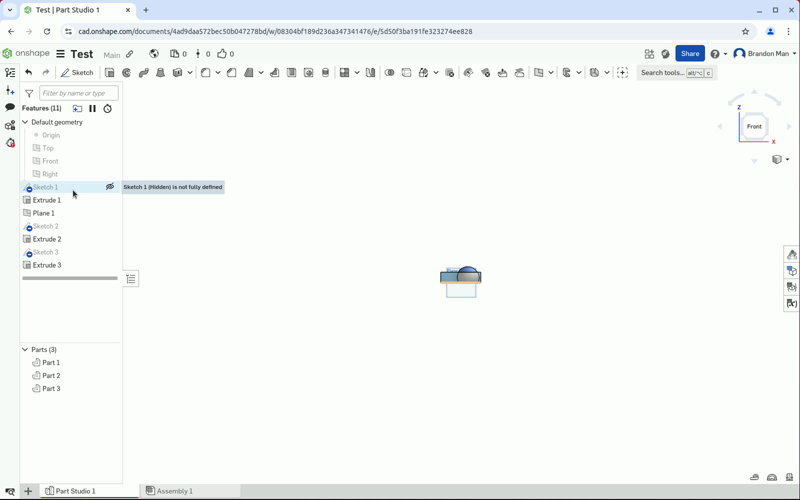
click(73, 189)
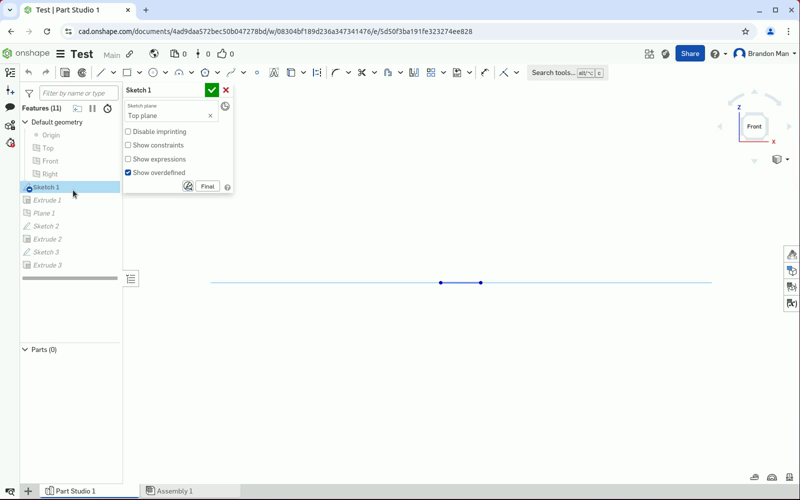
mouse_move(229, 92)
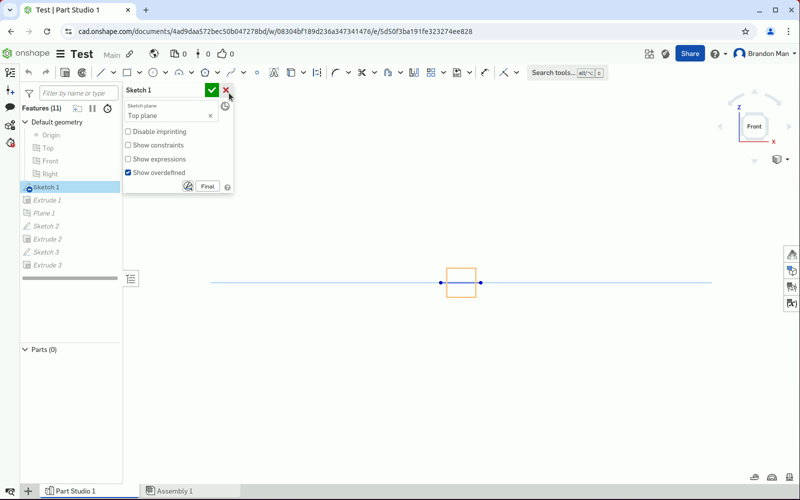
click(229, 92)
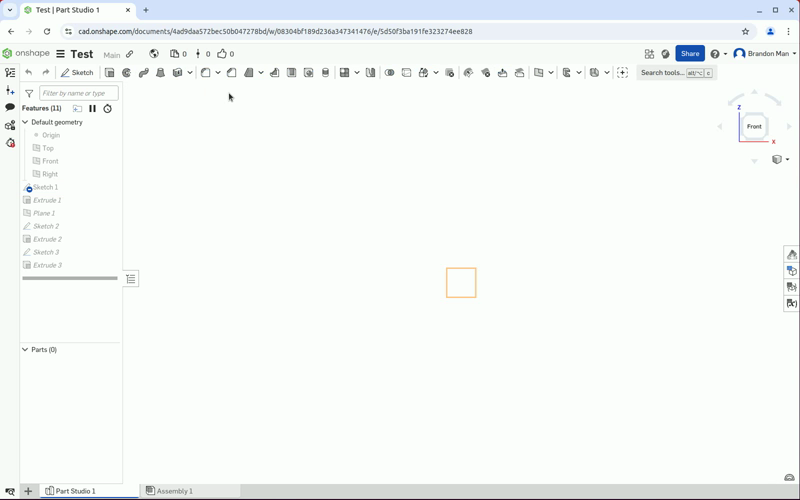
key(shift+s)
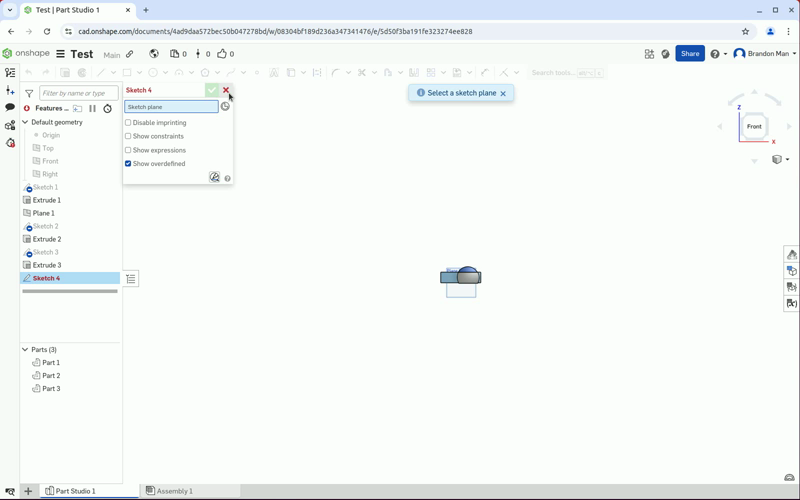
mouse_move(73, 215)
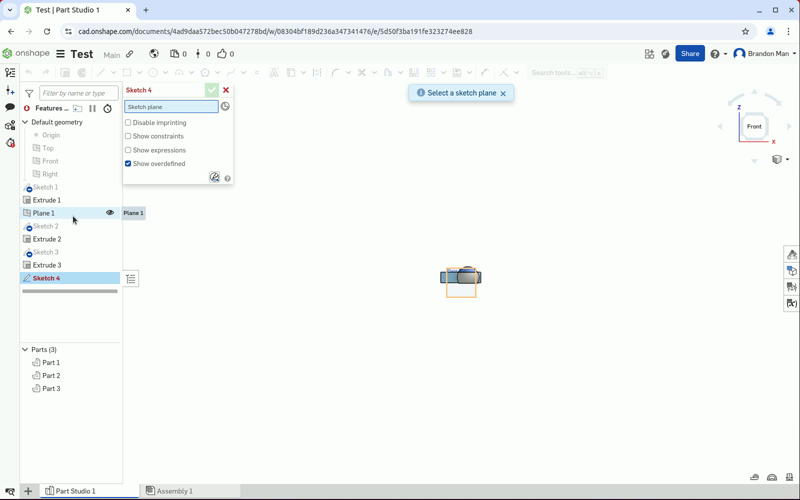
click(73, 215)
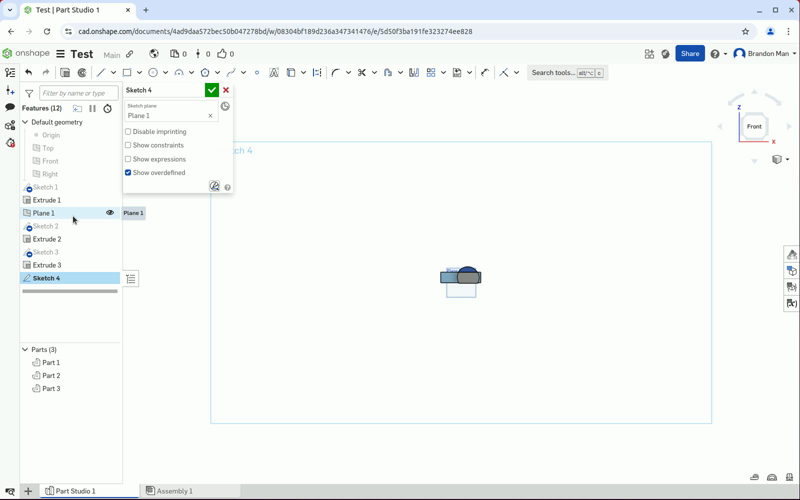
mouse_move(73, 352)
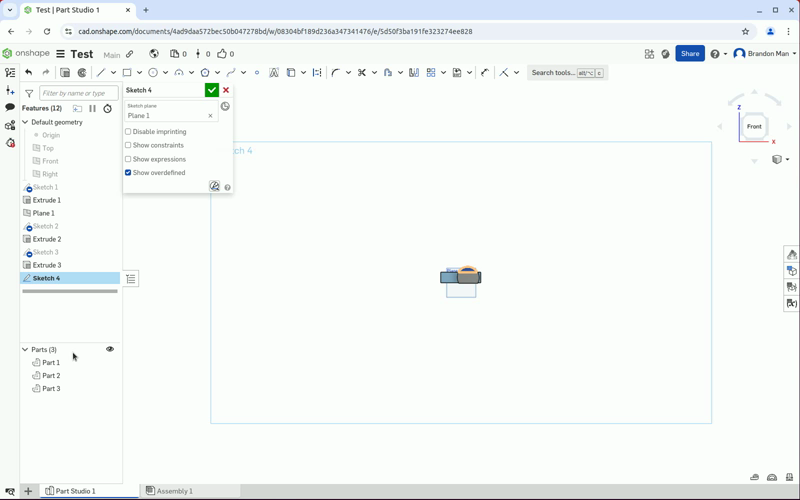
key(y)
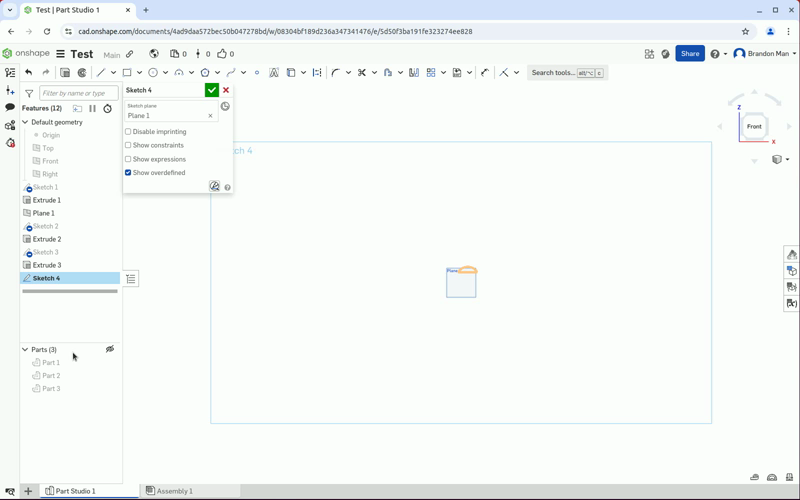
key(a)
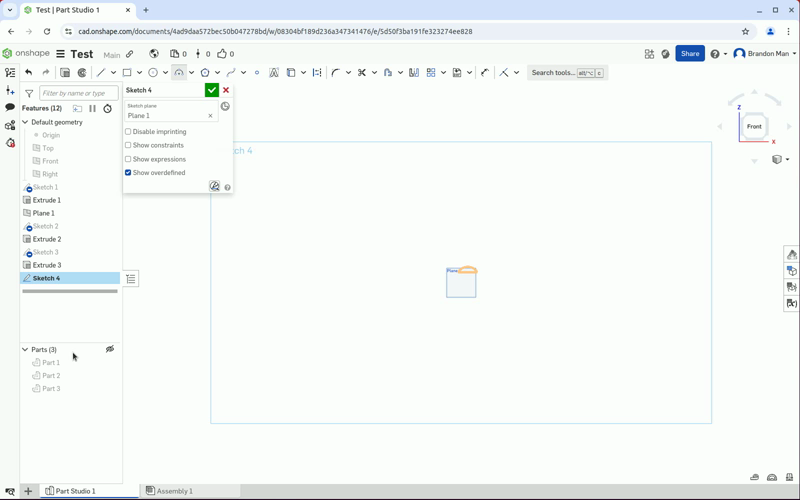
key_down(shift)
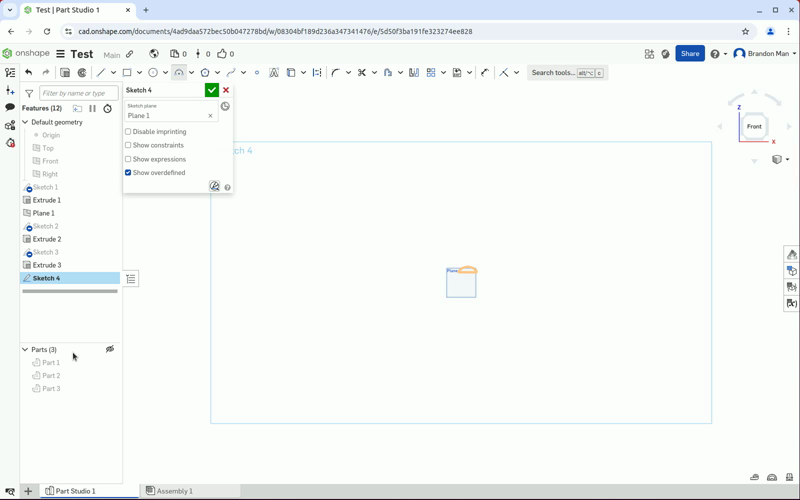
mouse_move(459, 282)
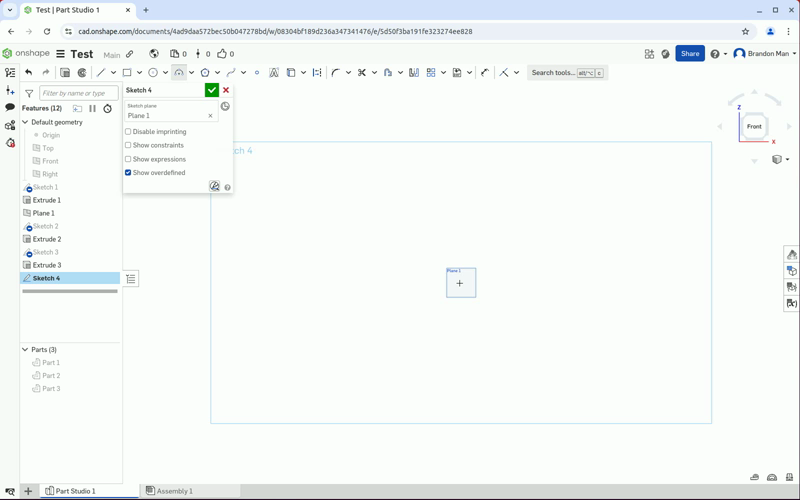
click(459, 282)
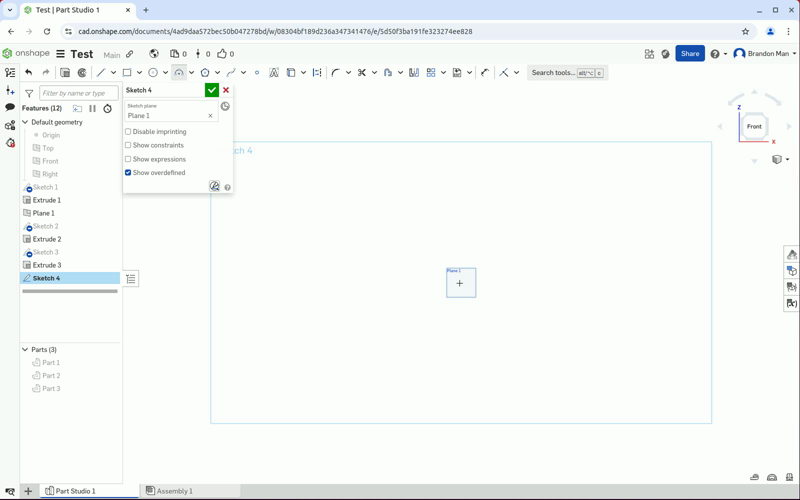
key_up(shift)
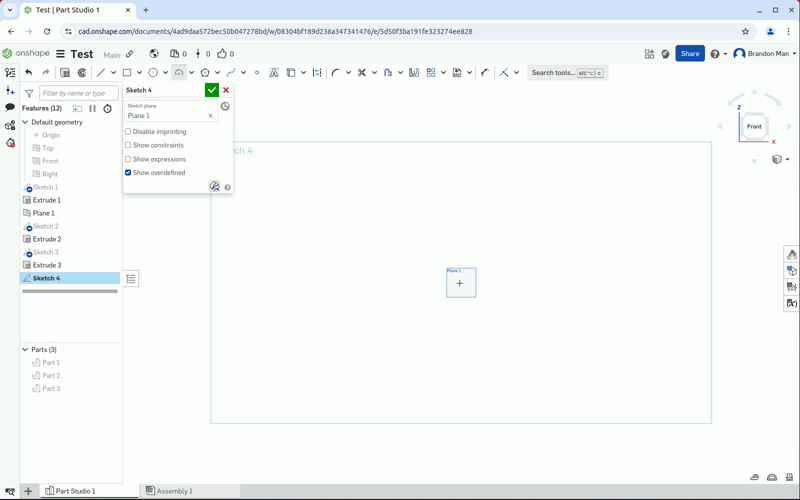
key_down(shift)
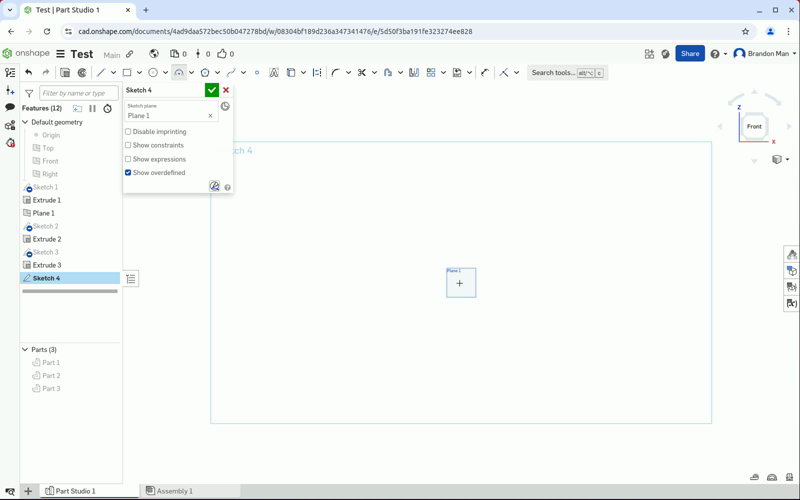
mouse_move(478, 282)
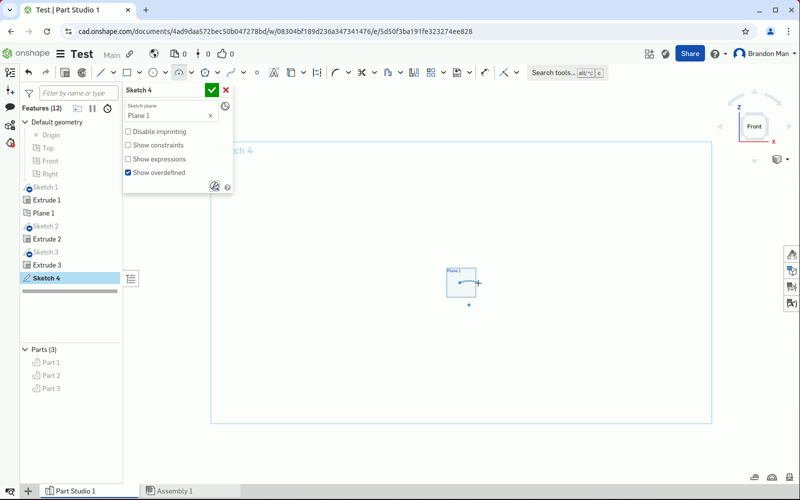
click(478, 282)
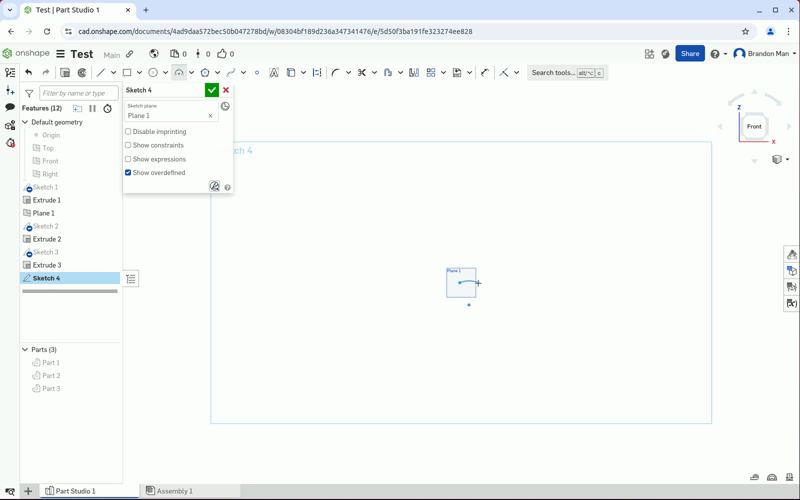
mouse_move(468, 288)
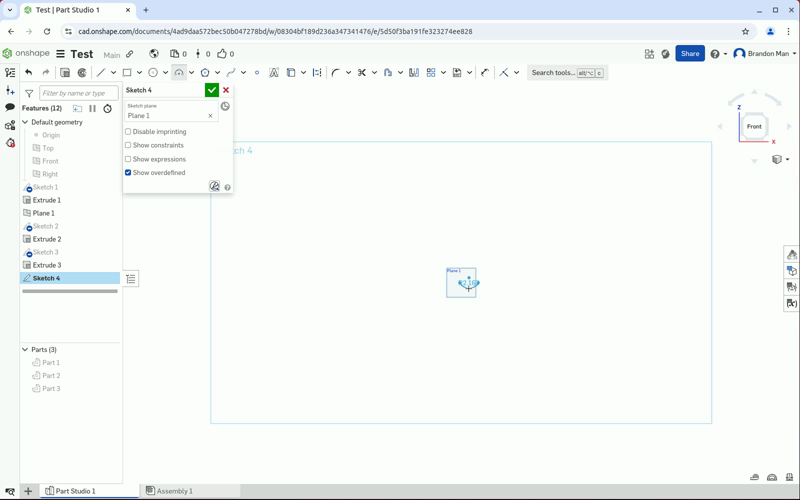
click(468, 288)
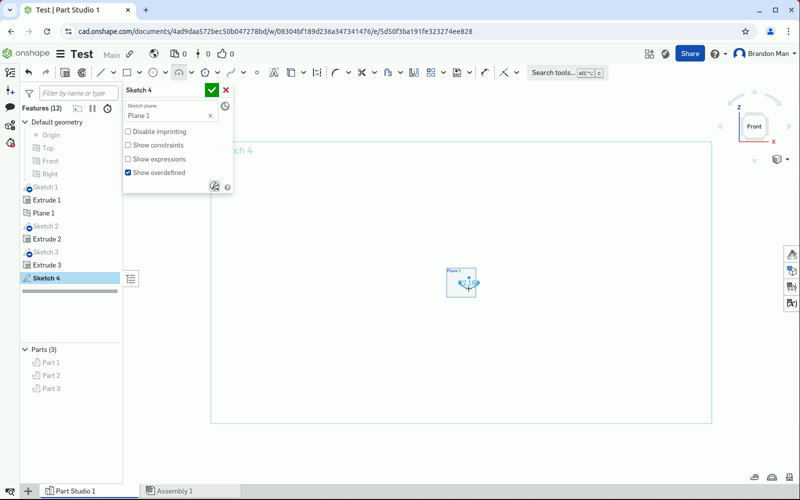
key_up(shift)
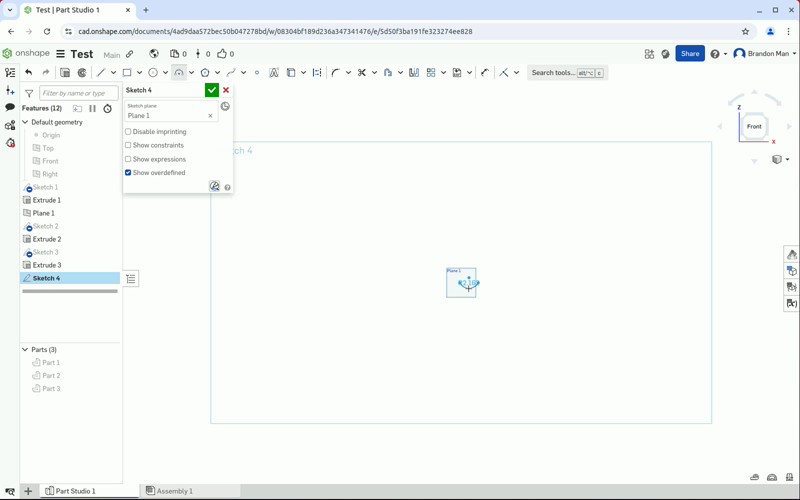
key(esc)
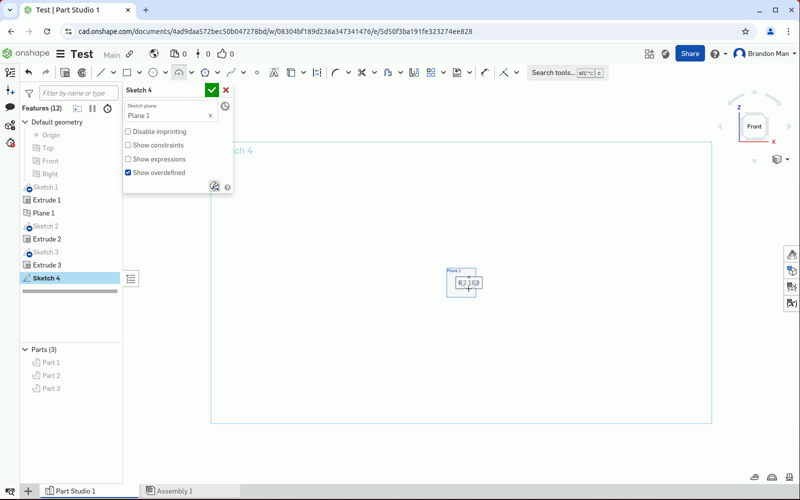
key(l)
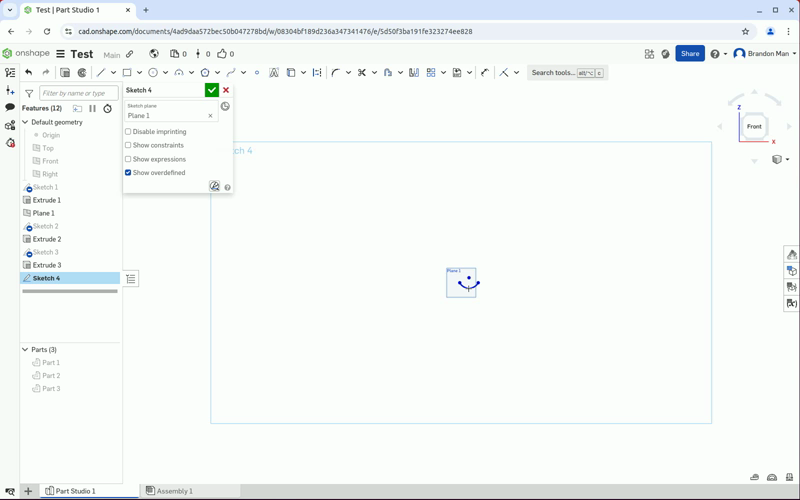
mouse_move(478, 282)
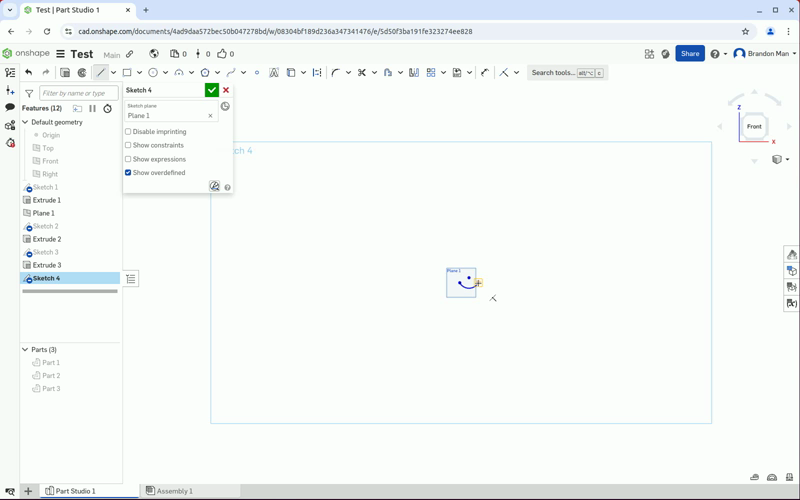
click(478, 282)
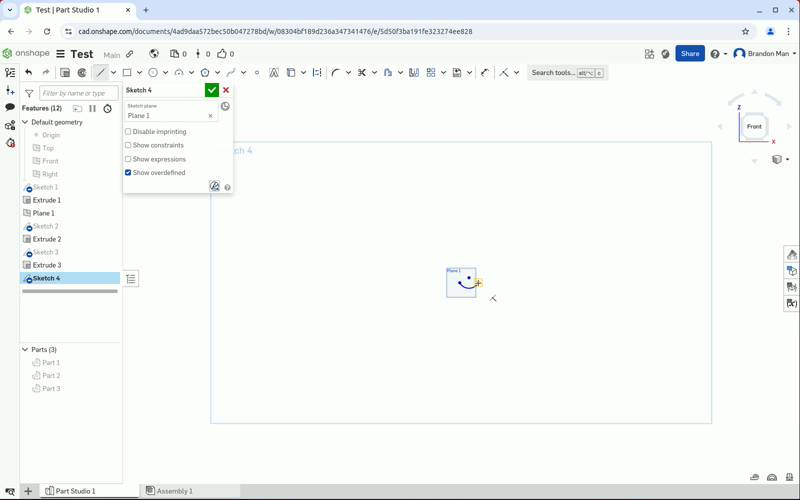
mouse_move(508, 282)
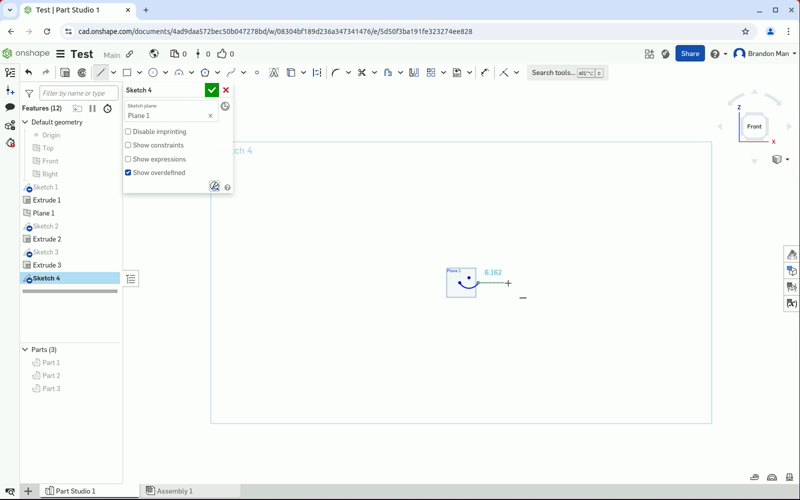
key_down(shift)
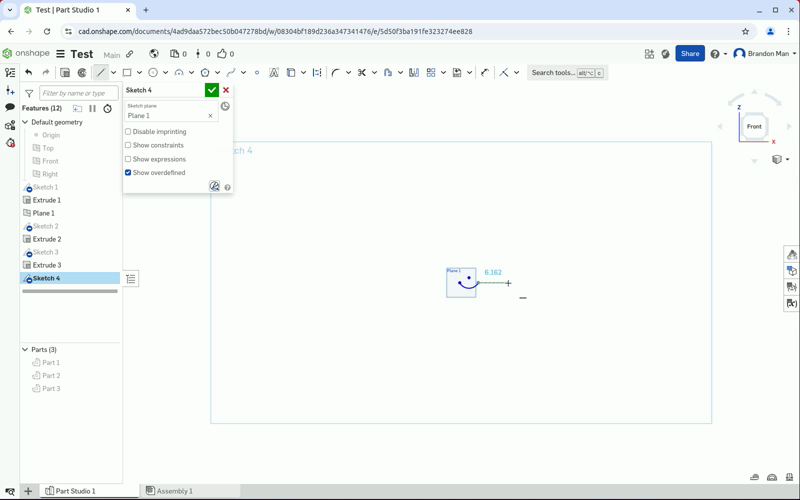
mouse_move(459, 282)
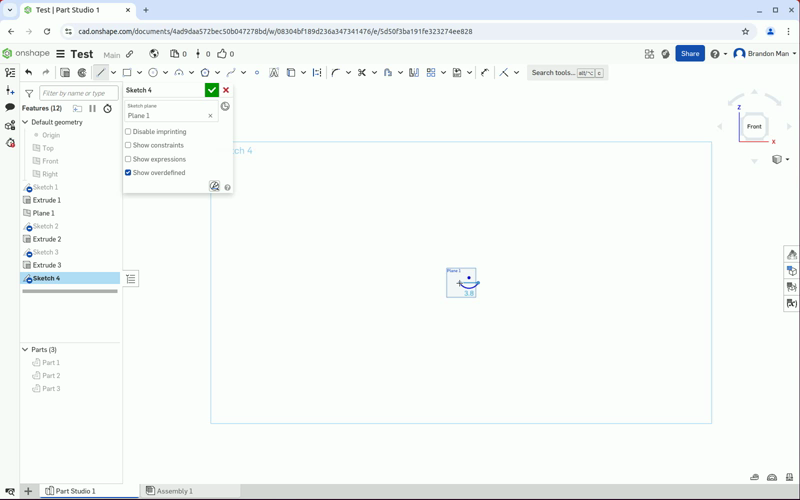
key_up(shift)
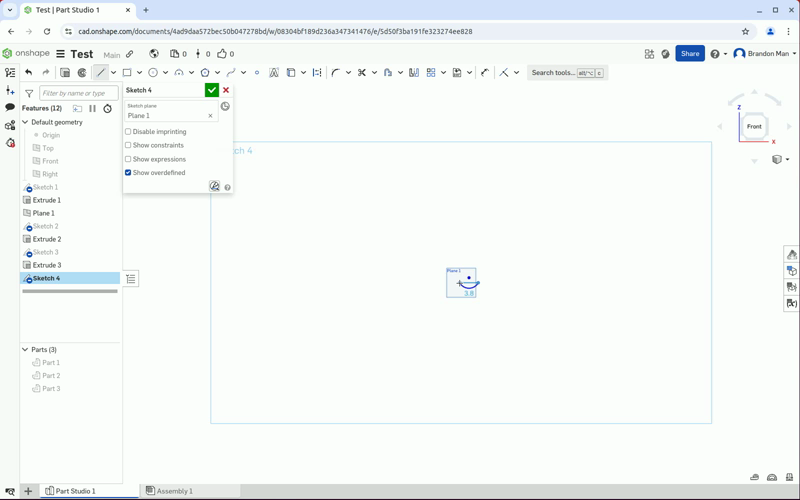
click(459, 282)
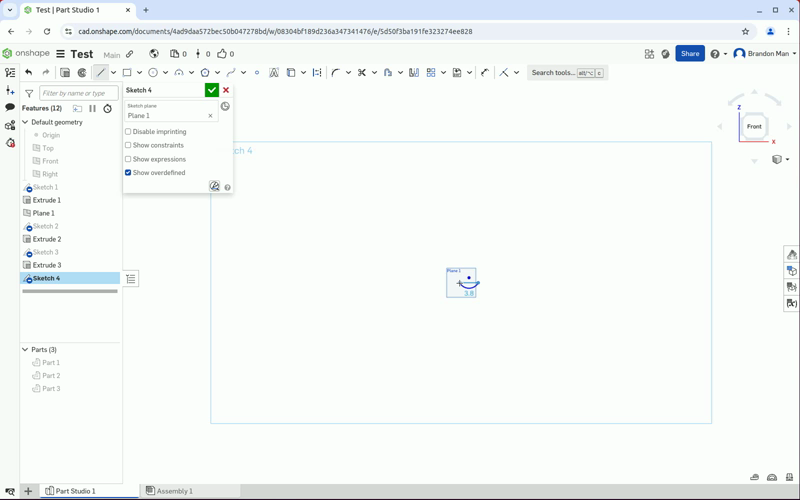
key(esc)
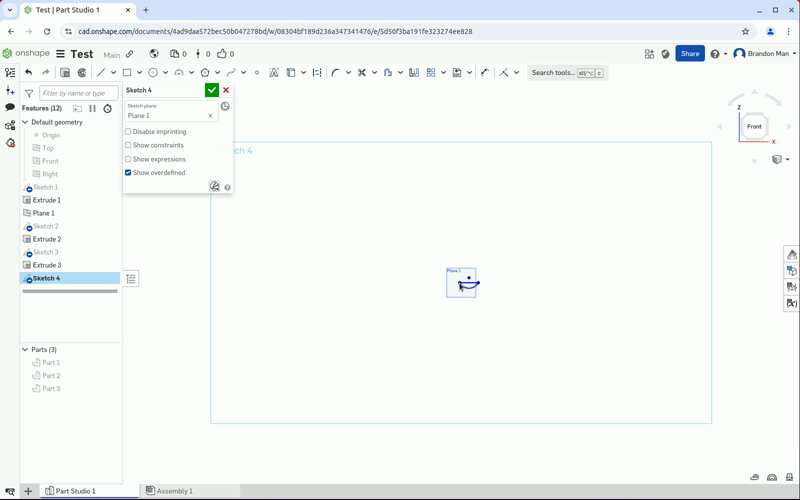
mouse_move(463, 285)
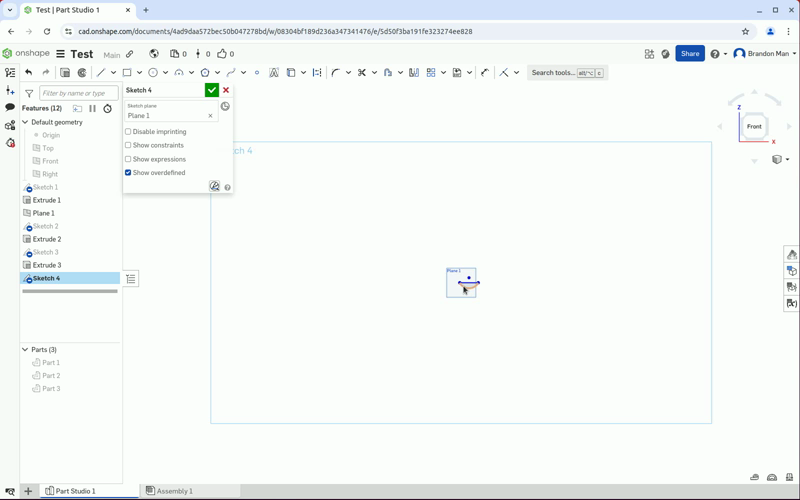
scroll(6)
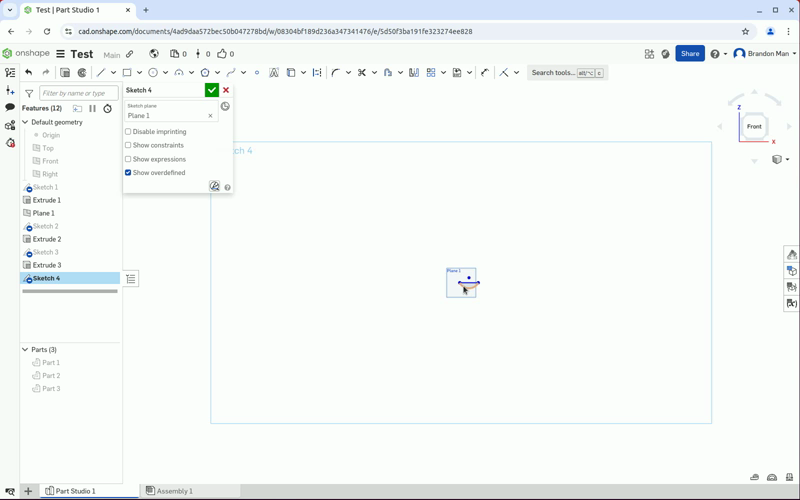
scroll(6)
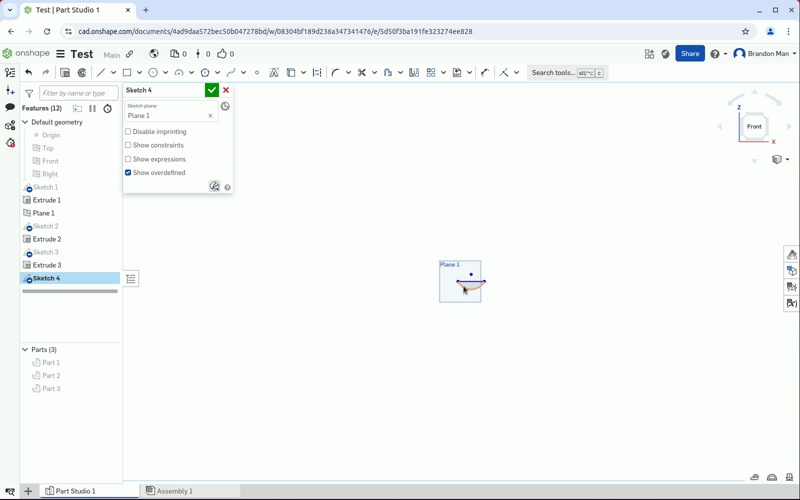
scroll(6)
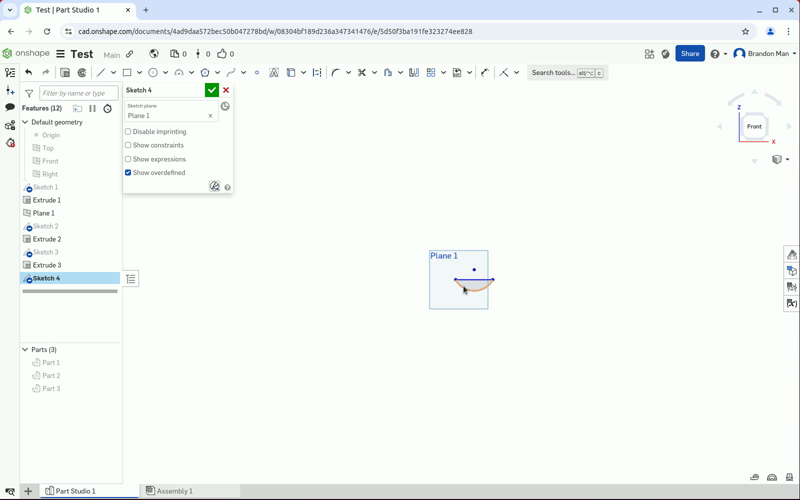
scroll(6)
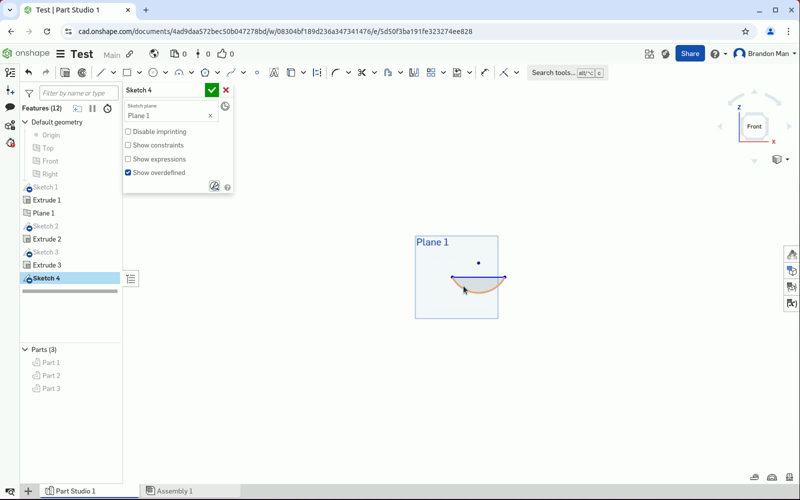
scroll(6)
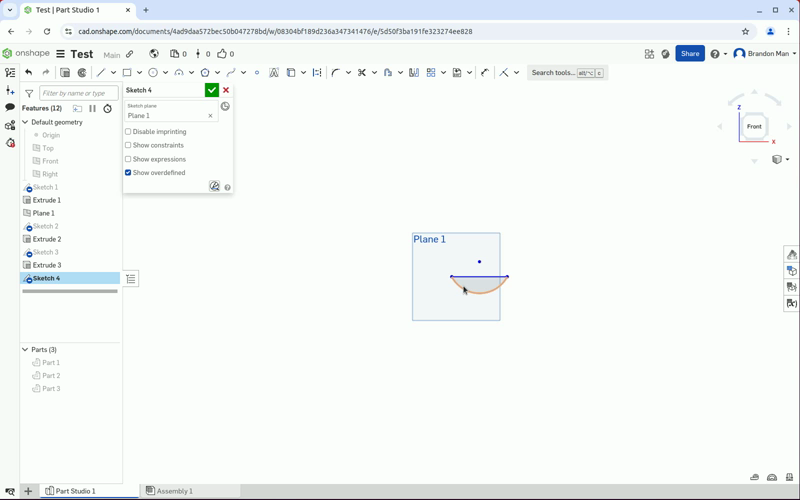
scroll(6)
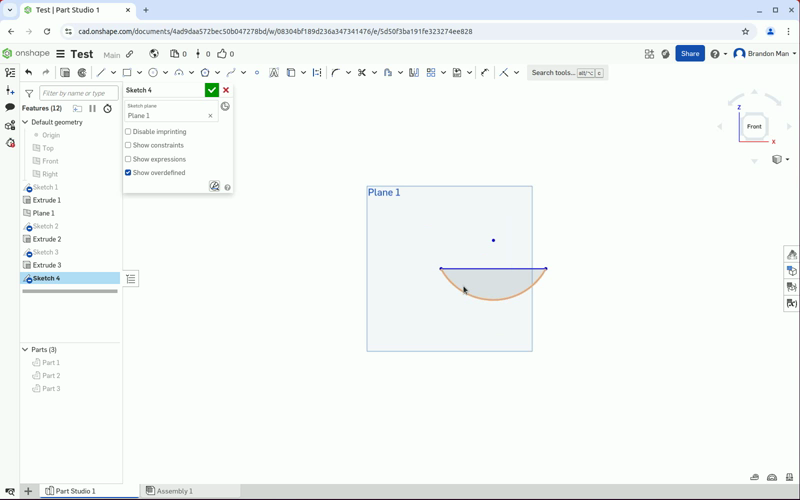
scroll(6)
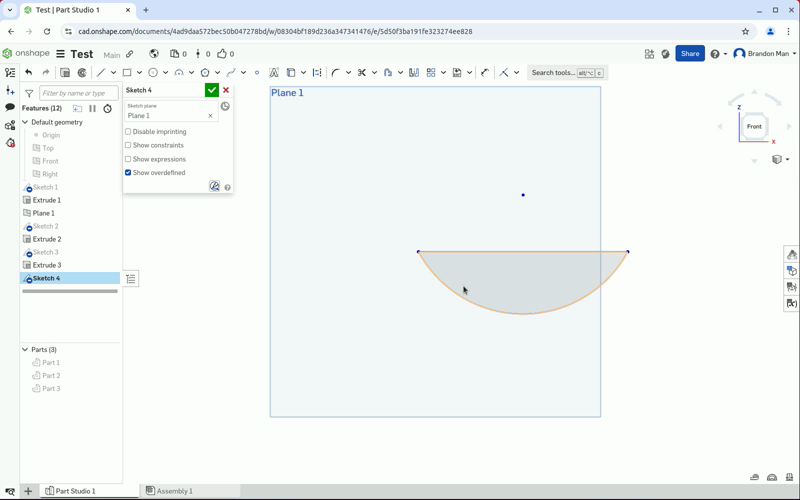
click(463, 285)
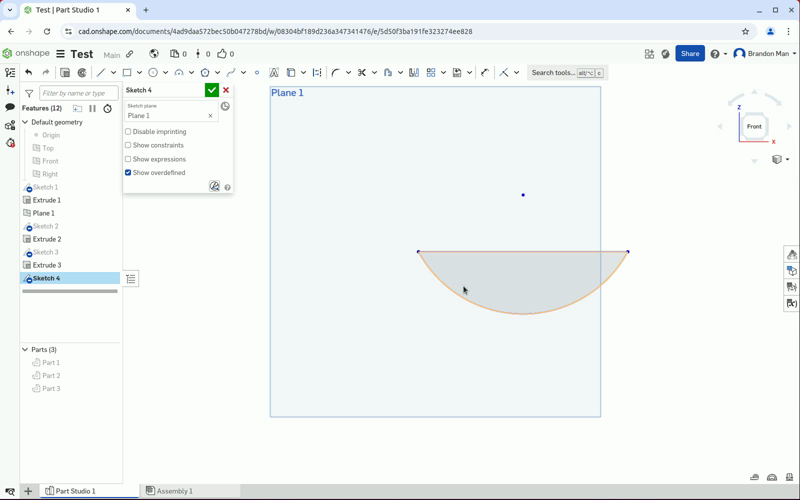
scroll(-6)
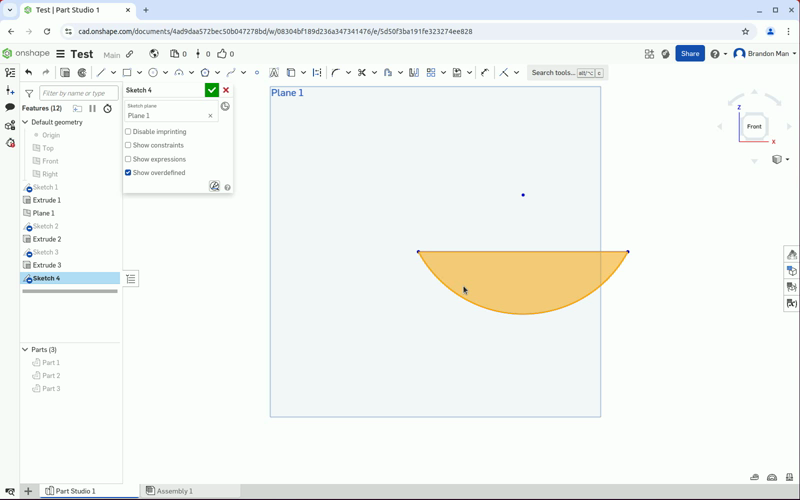
scroll(-6)
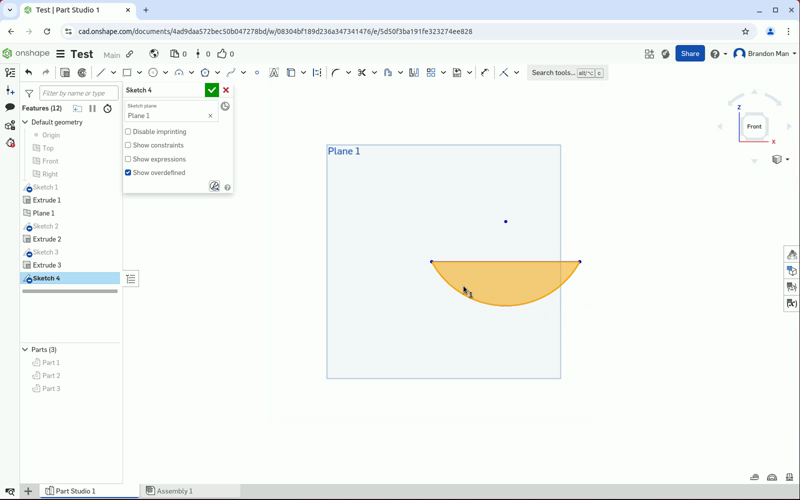
scroll(-6)
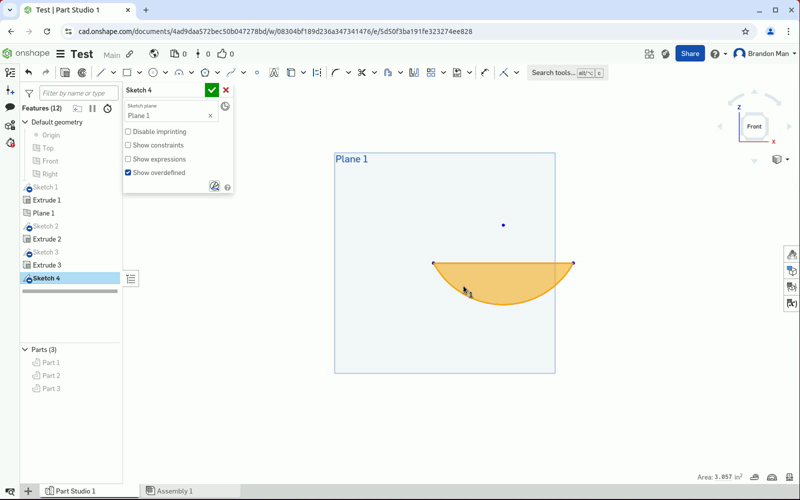
scroll(-6)
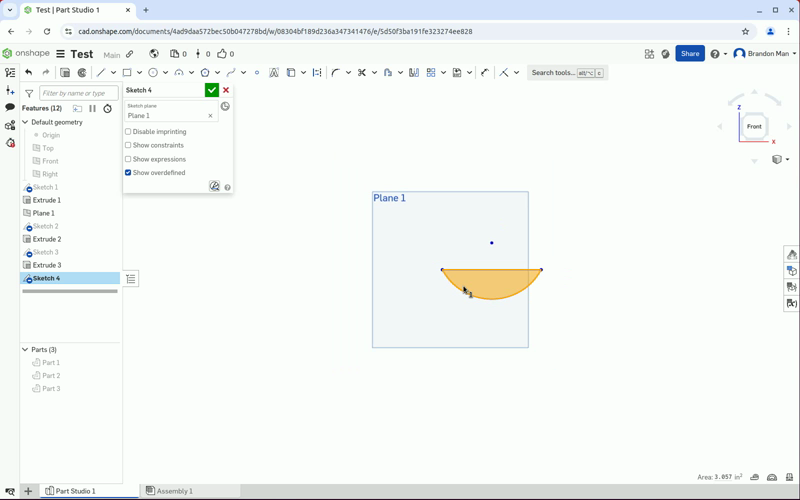
scroll(-6)
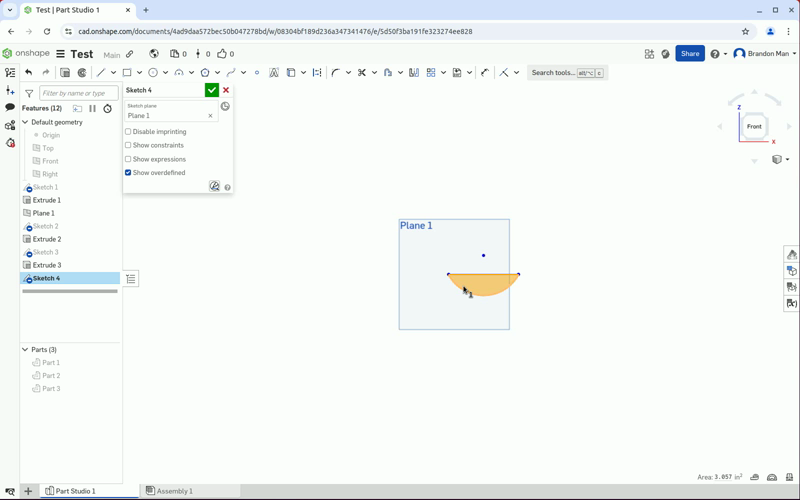
scroll(-6)
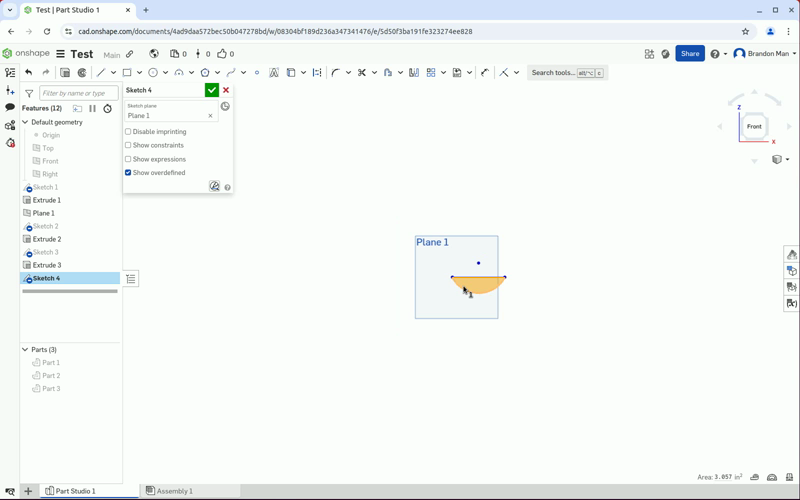
scroll(-6)
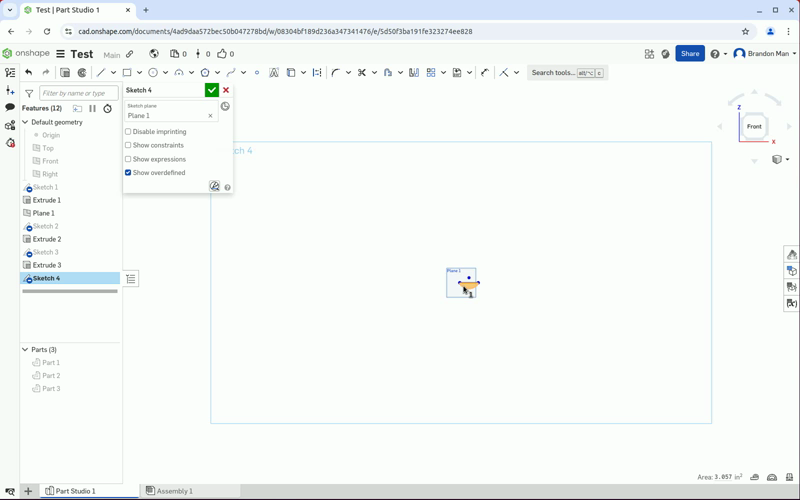
mouse_move(73, 352)
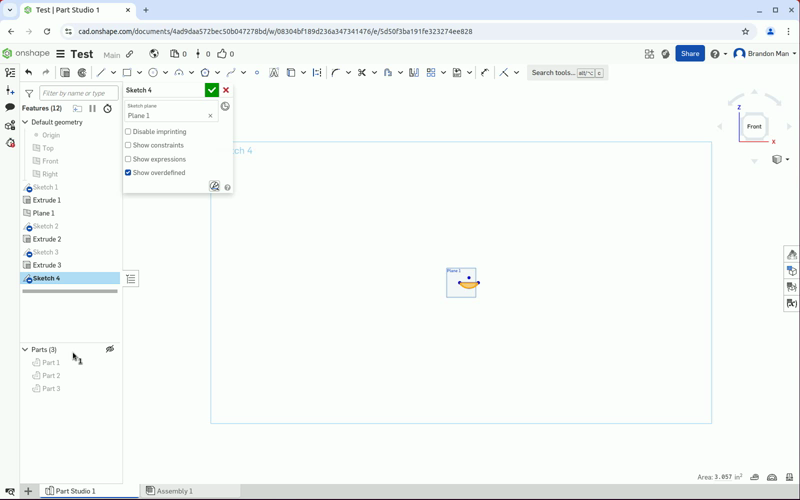
key(shift+y)
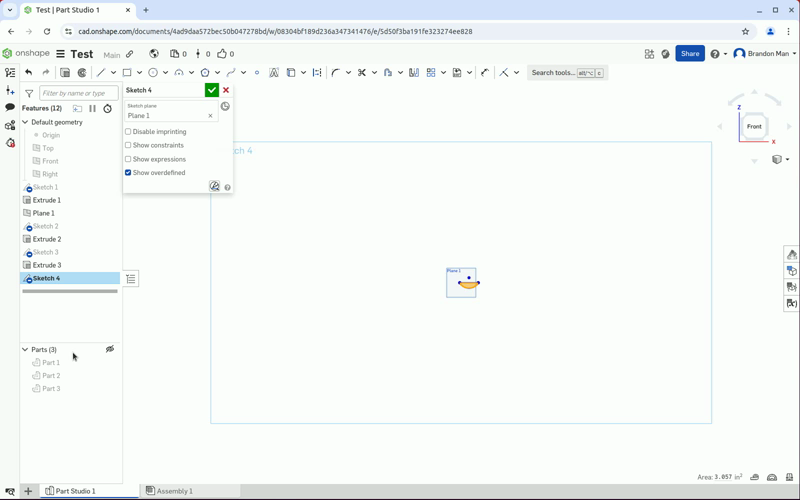
key(shift+e)
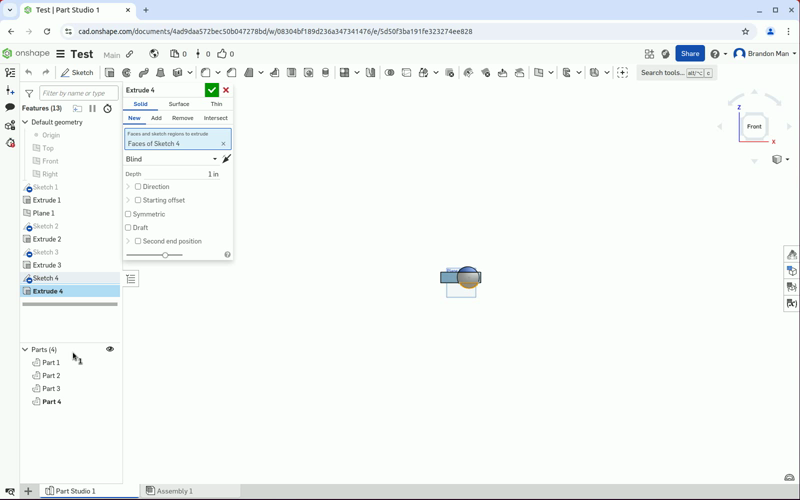
mouse_move(143, 106)
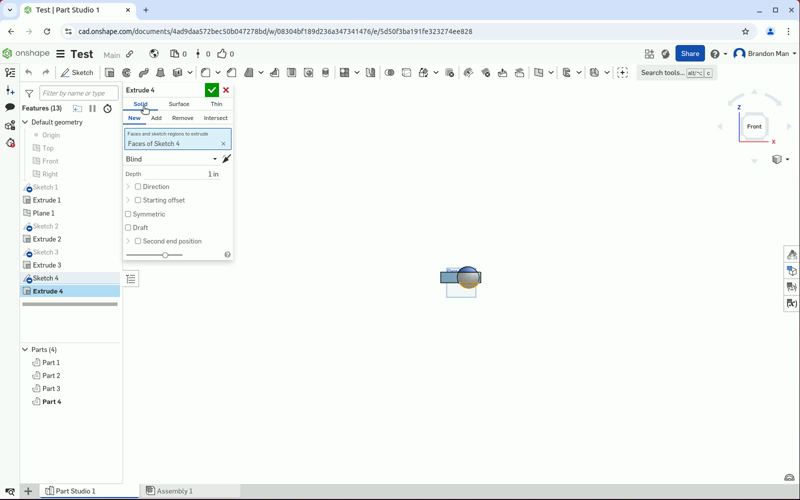
click(143, 106)
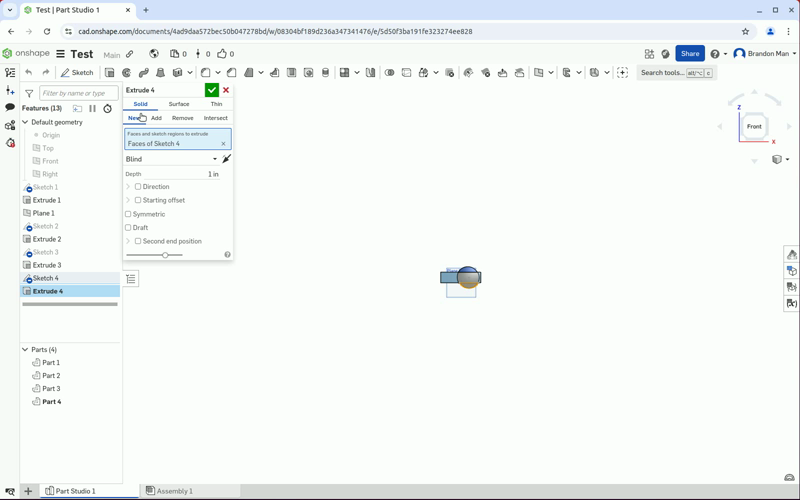
mouse_move(137, 120)
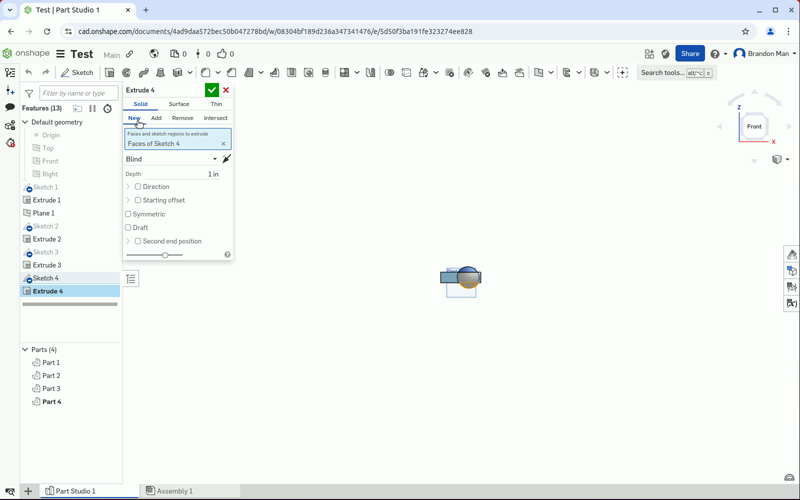
click(137, 120)
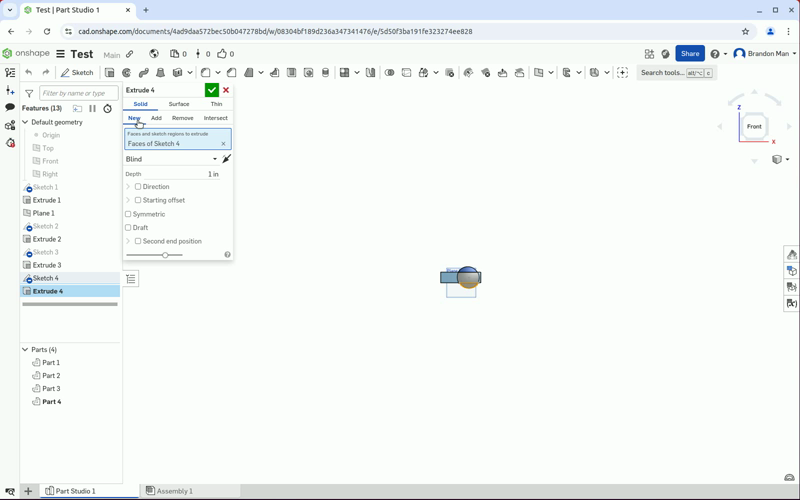
key(tab, 4)
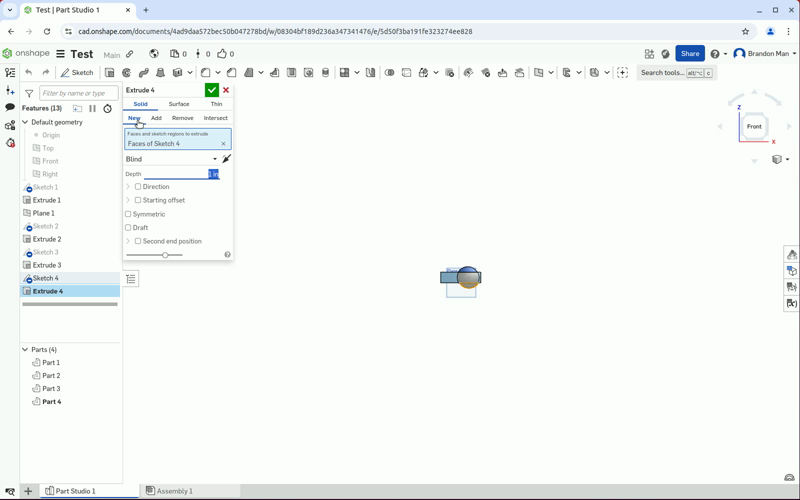
text(6.258)
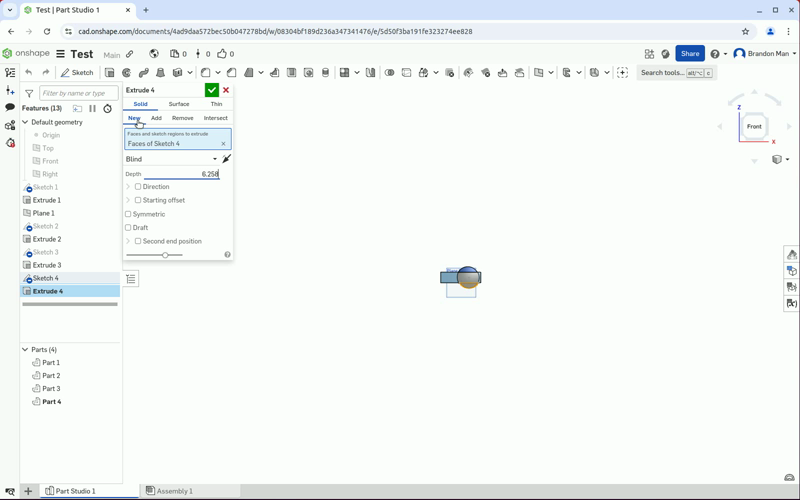
key(tab, 3)
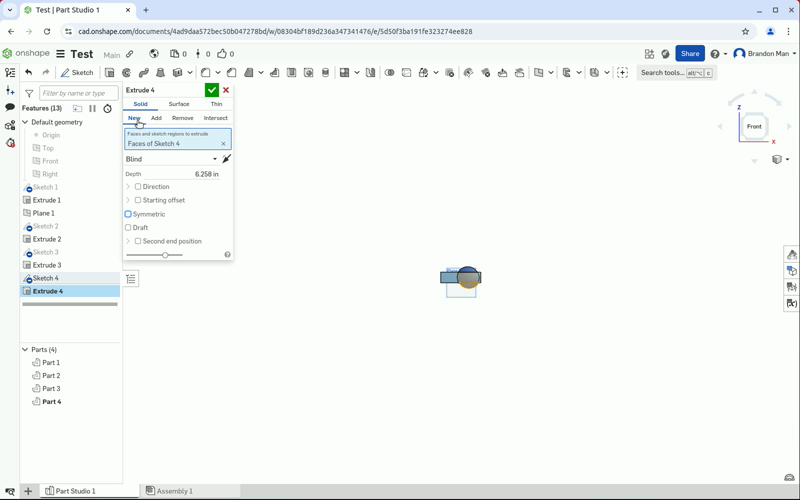
key(space)
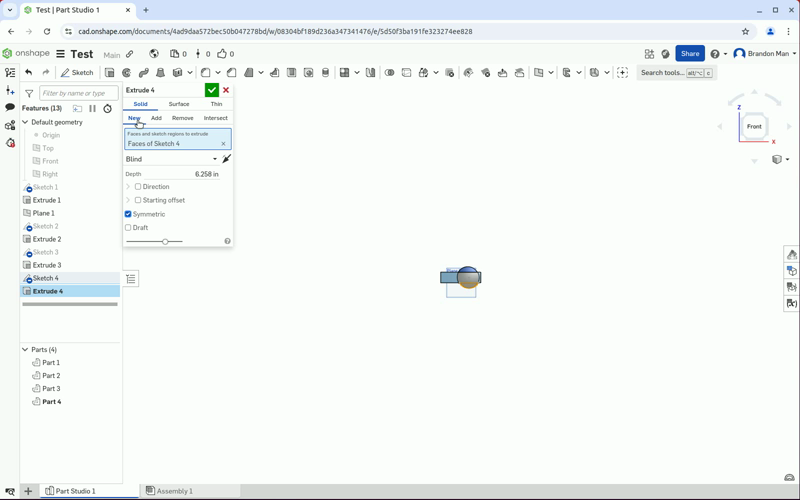
key(enter)
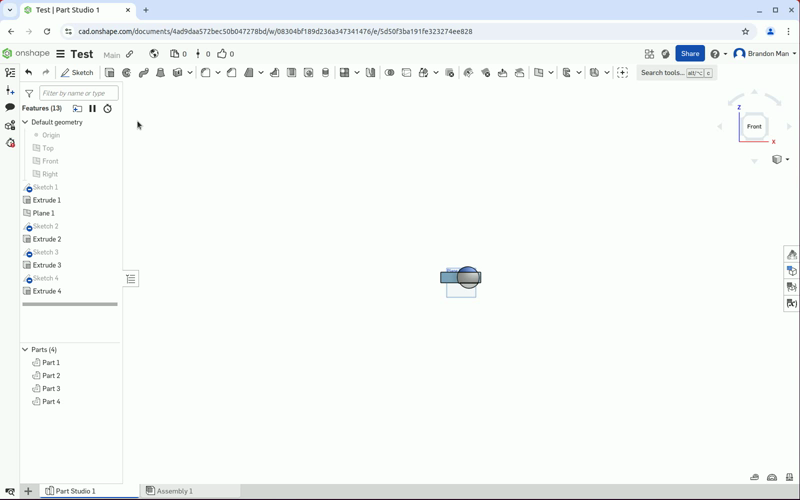
key(shift+h)
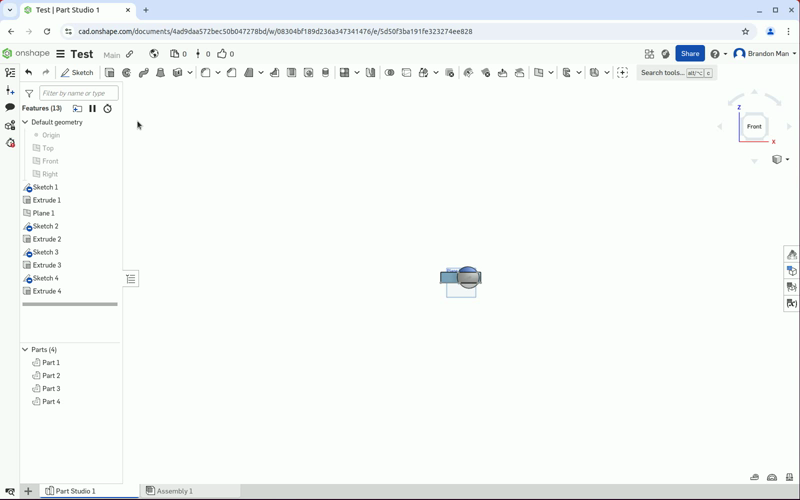
key(shift+h)
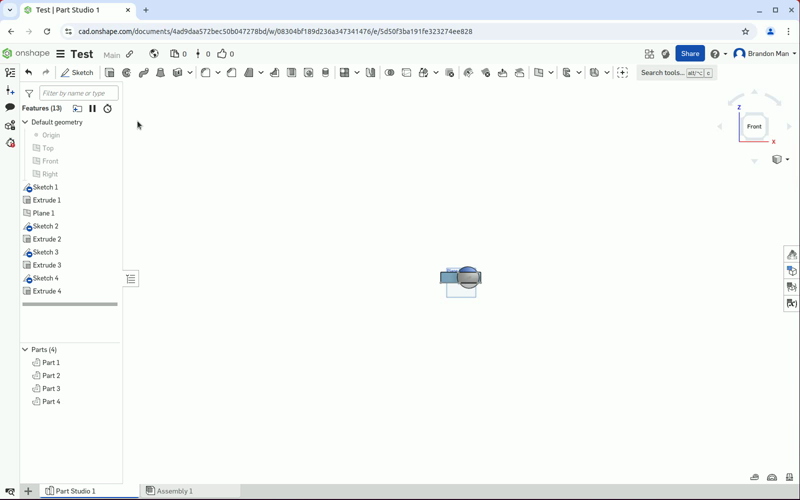
key(shift+7)
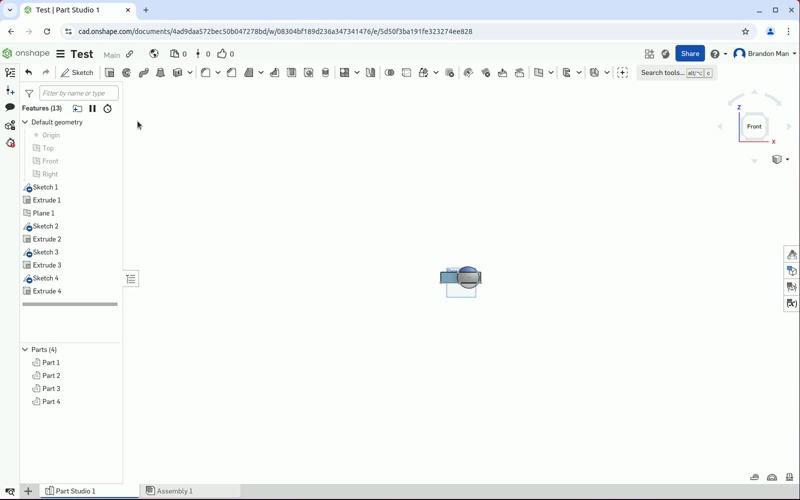
key(left, 2)
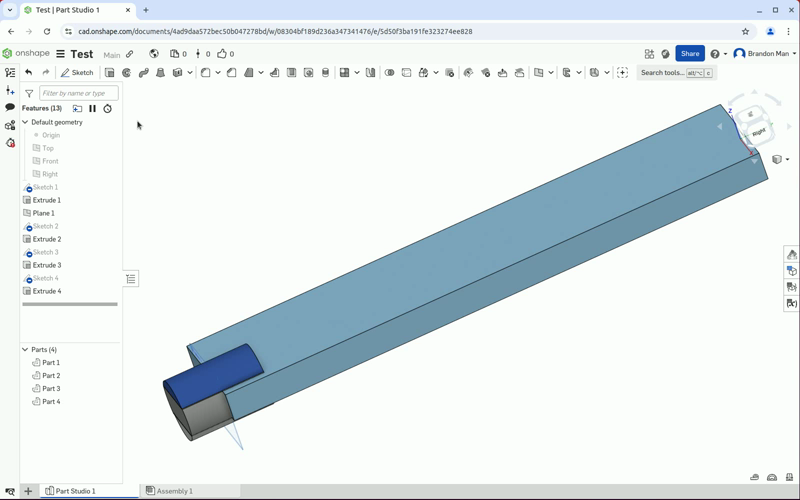
key(down, 2)
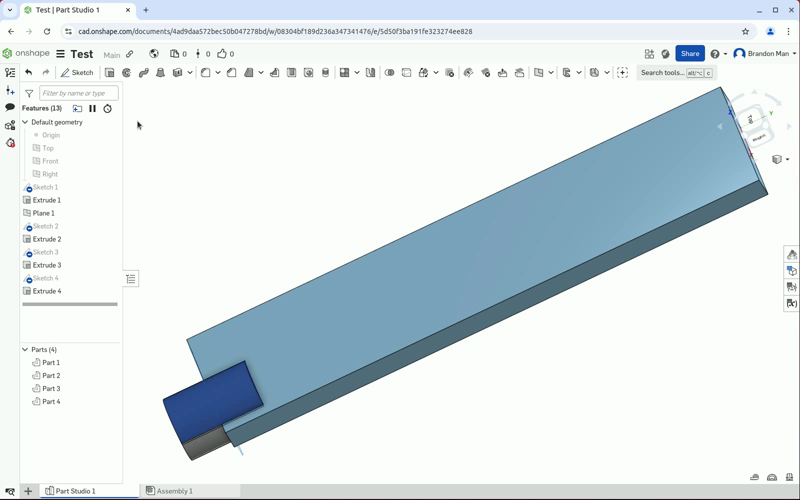
key(up, 2)
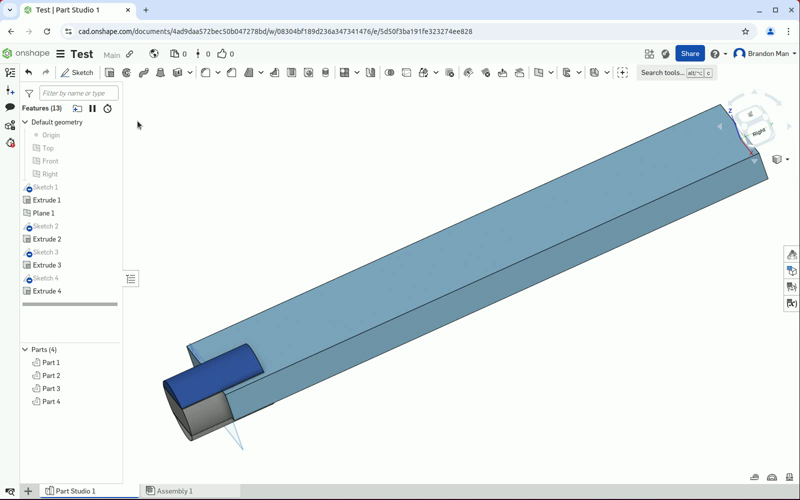
key(right, 2)
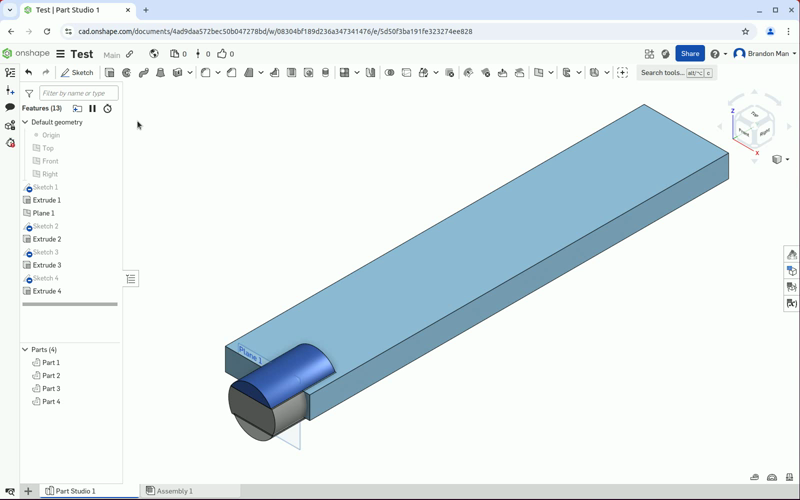
mouse_move(73, 189)
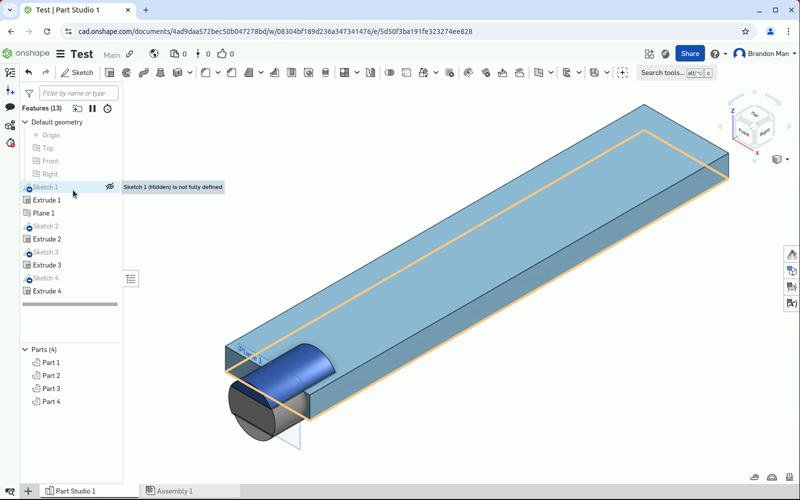
click(73, 189)